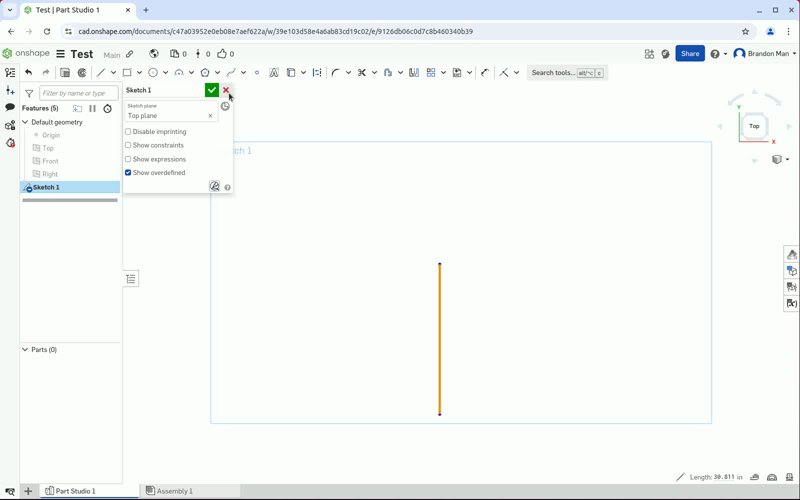
key(shift+h)
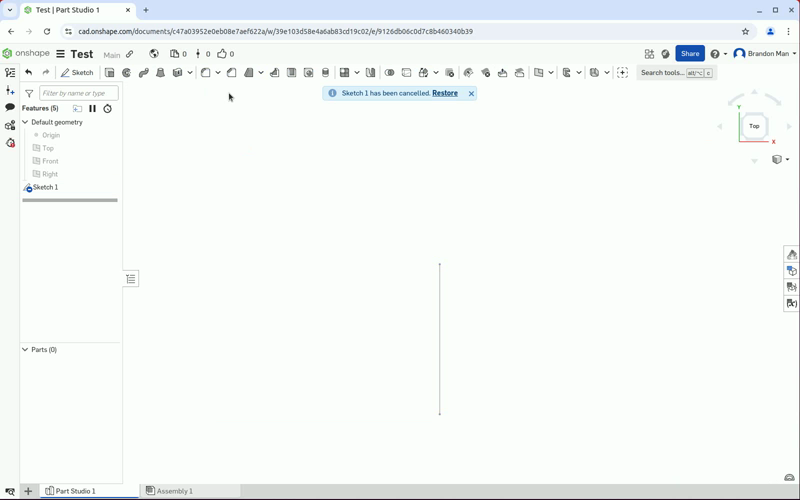
key(shift+s)
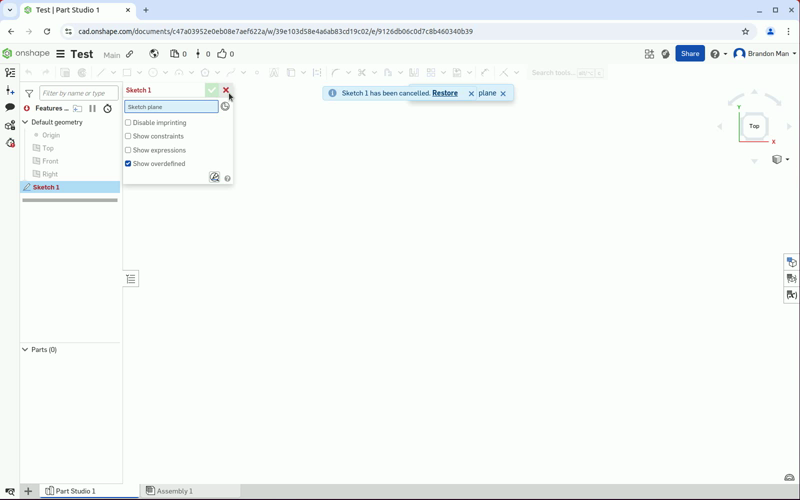
mouse_move(73, 150)
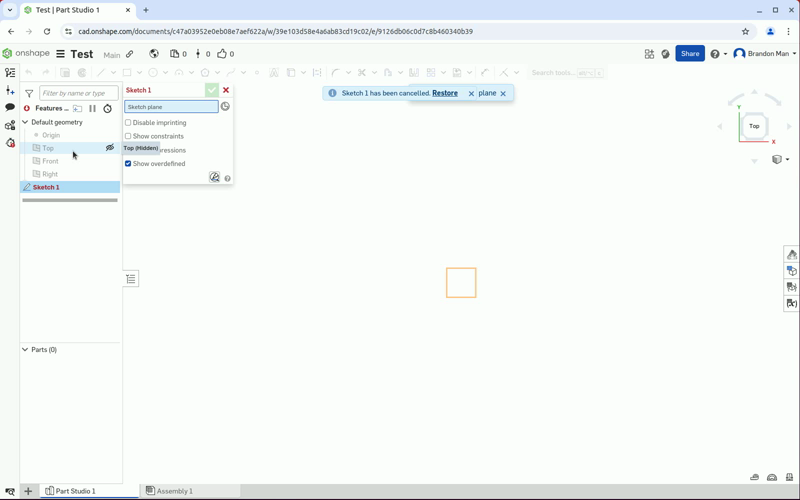
click(73, 150)
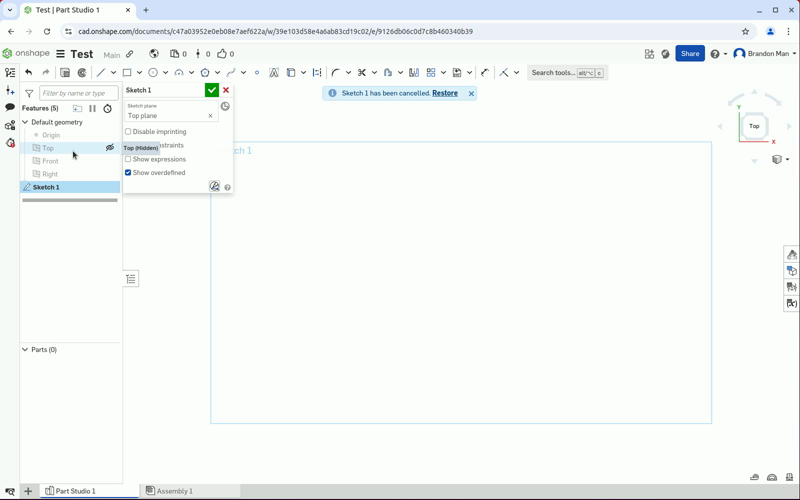
mouse_move(73, 352)
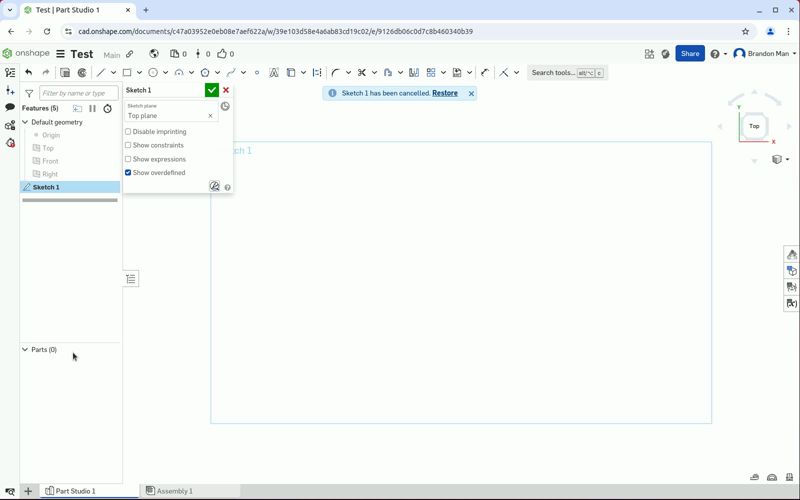
key(y)
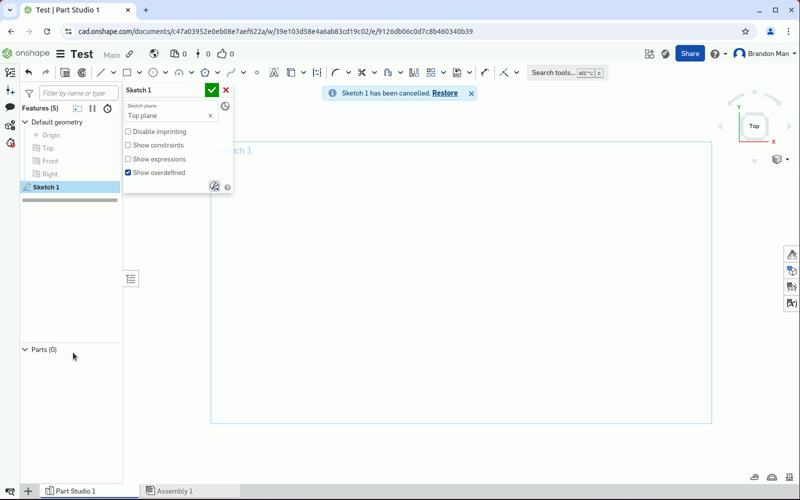
key(l)
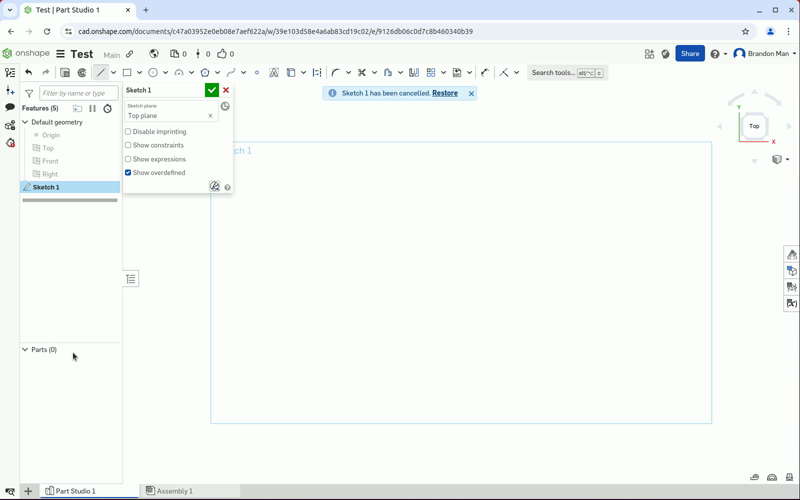
key_down(shift)
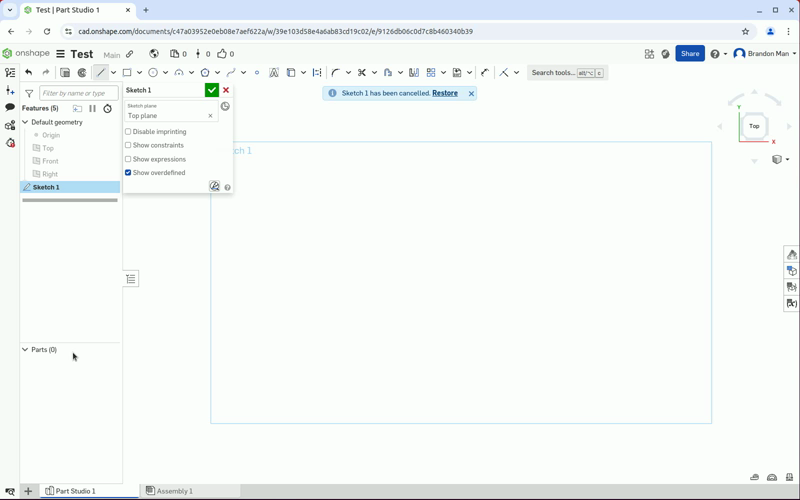
mouse_move(348, 282)
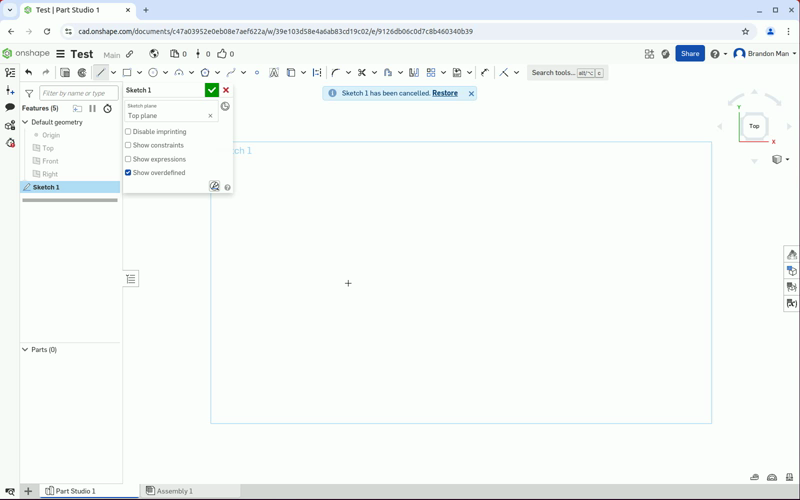
click(348, 282)
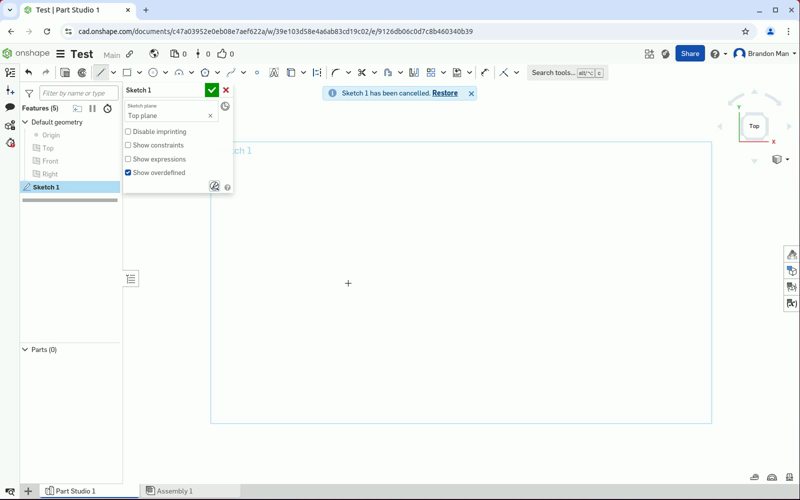
key_up(shift)
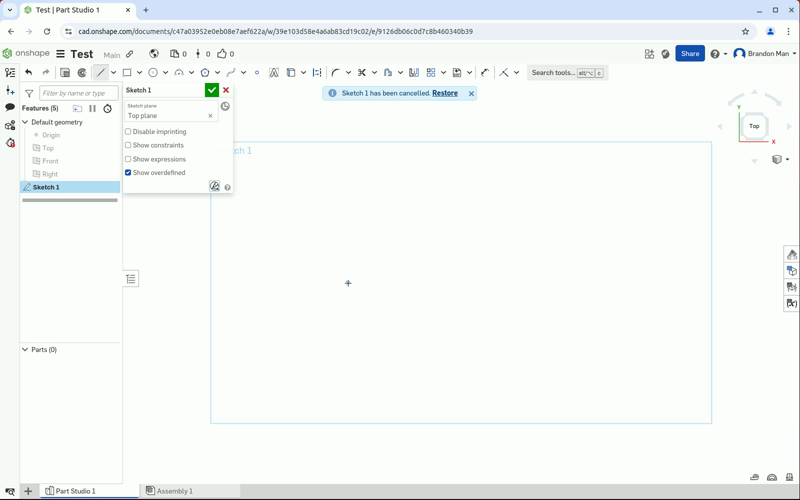
key_down(shift)
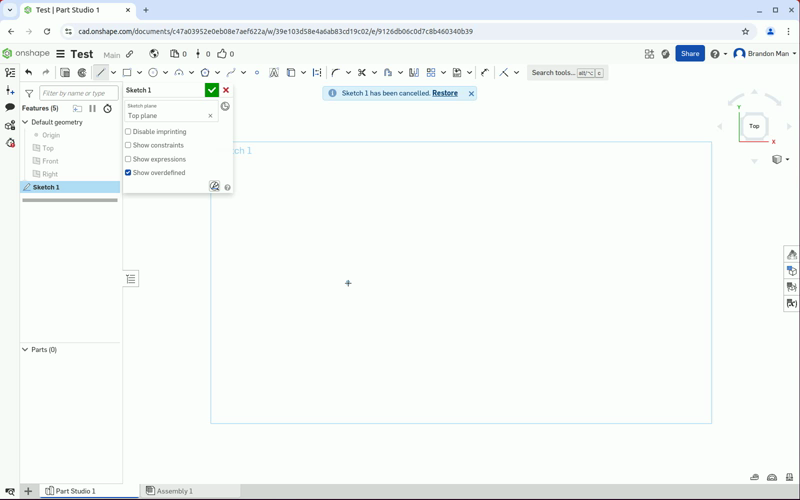
mouse_move(460, 282)
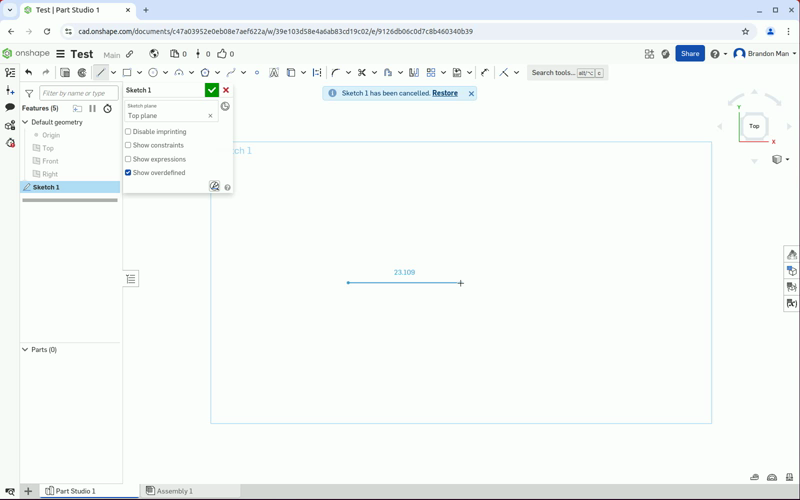
click(460, 282)
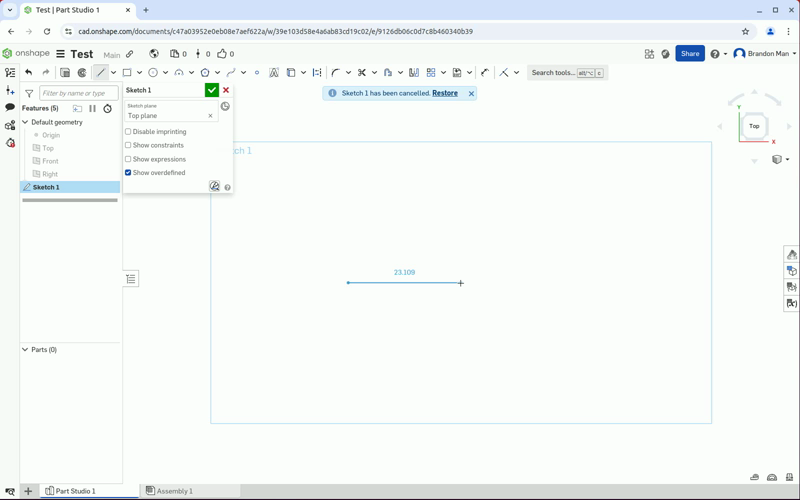
key_up(shift)
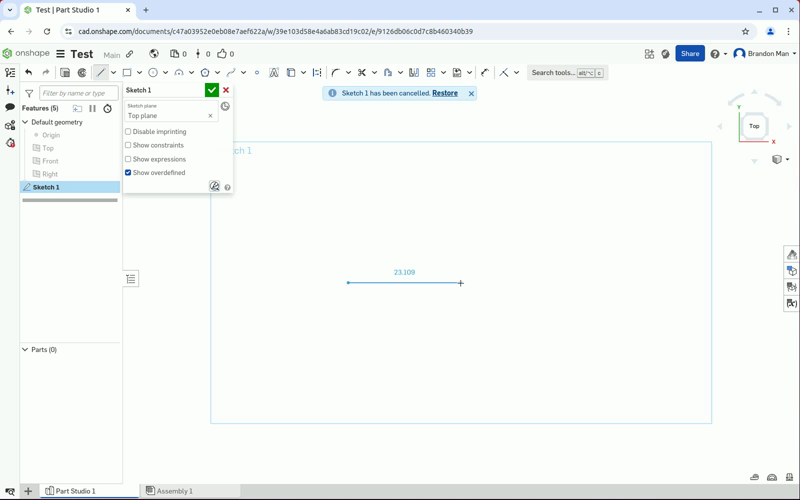
key_down(shift)
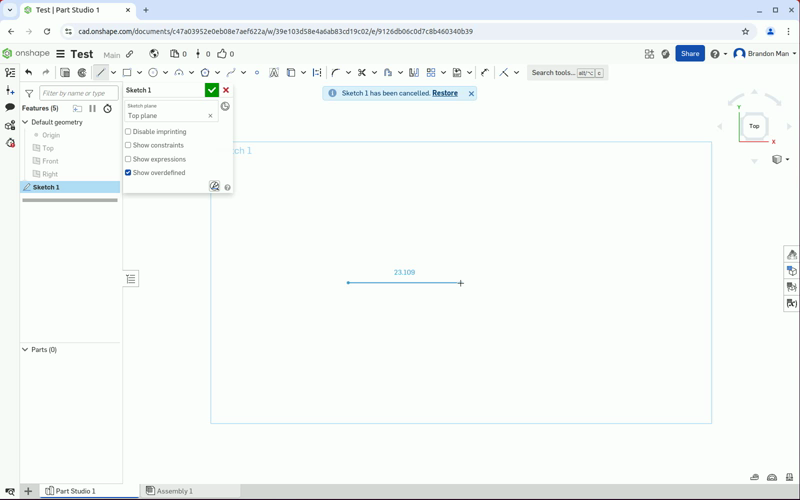
mouse_move(460, 208)
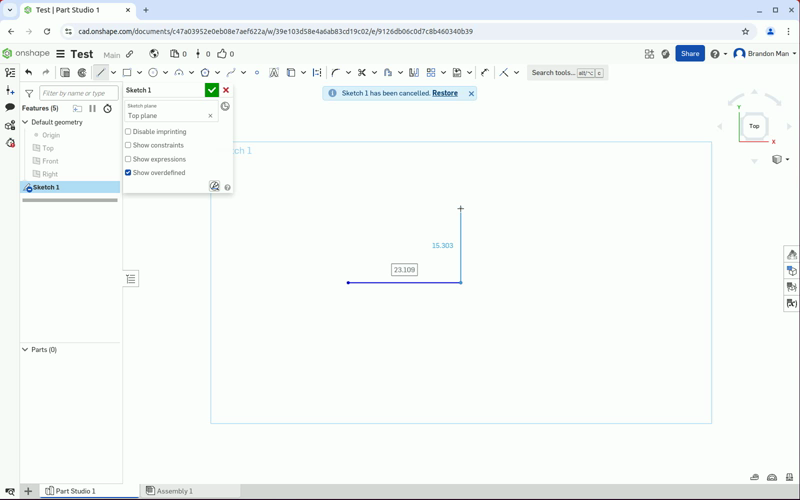
click(460, 208)
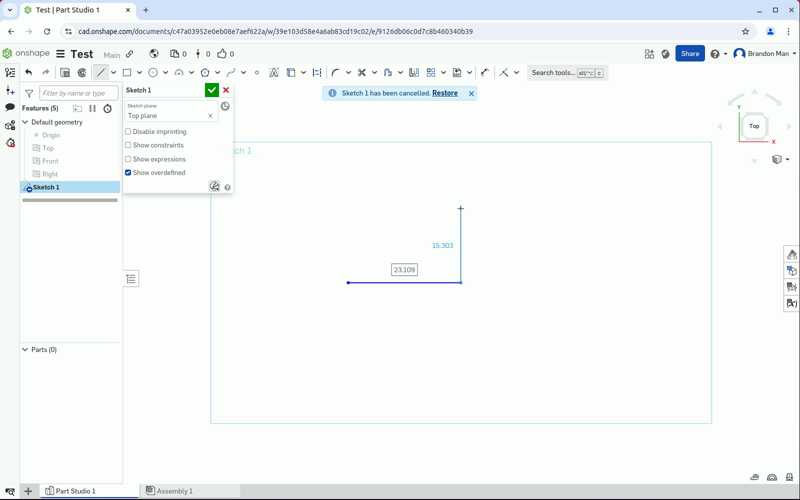
key_up(shift)
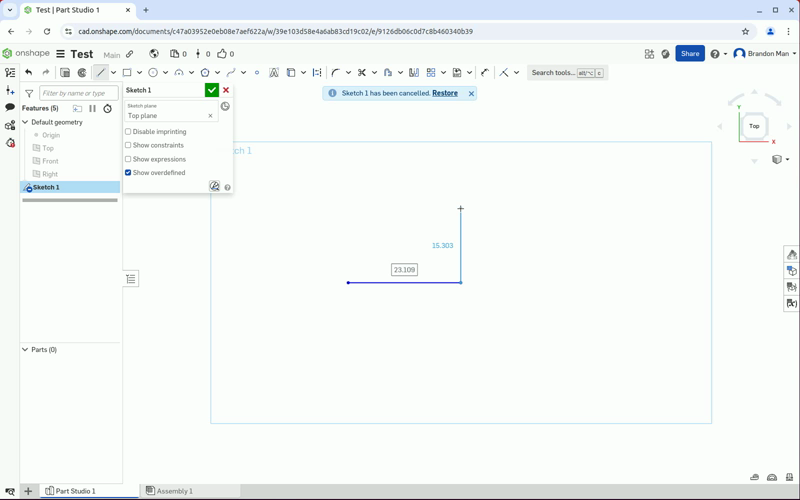
key_down(shift)
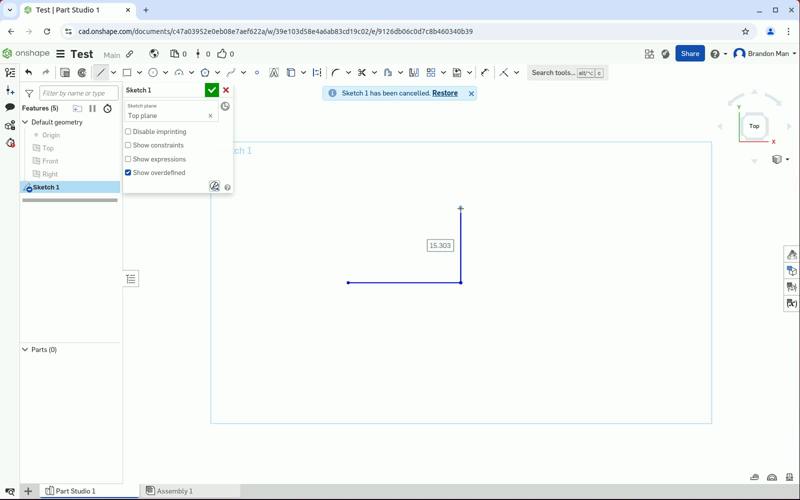
mouse_move(348, 208)
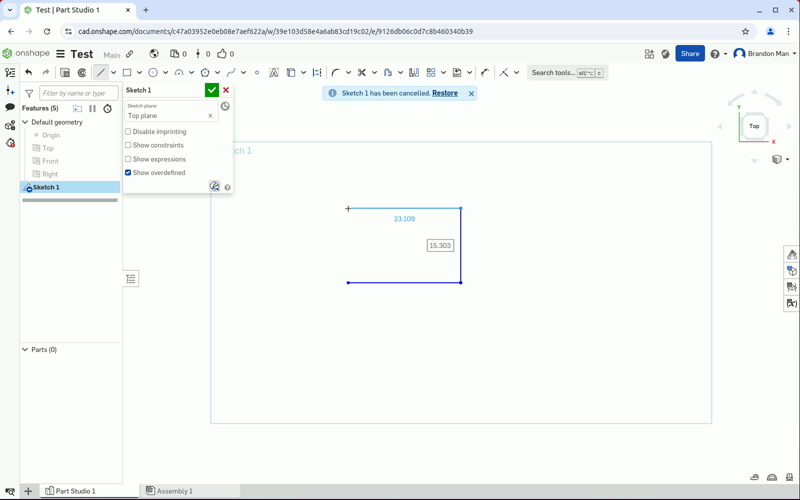
click(348, 208)
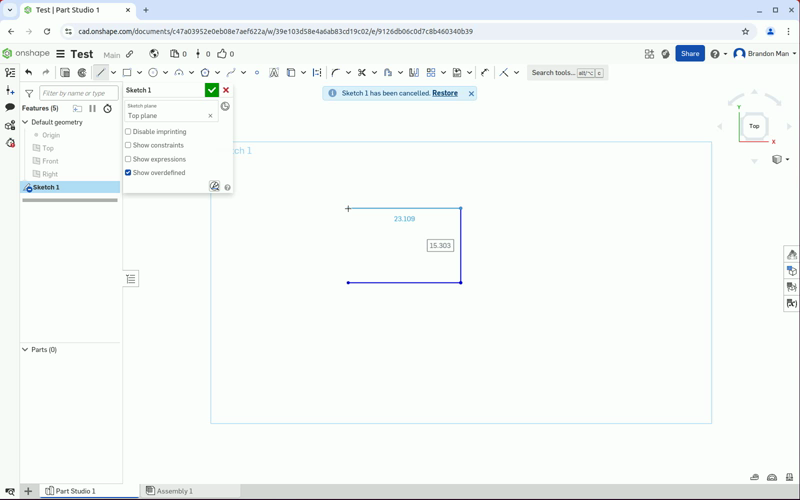
key_up(shift)
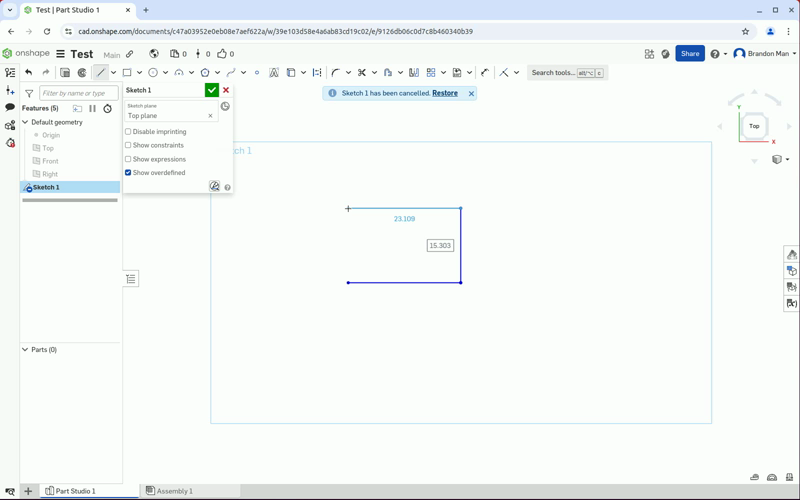
key_down(shift)
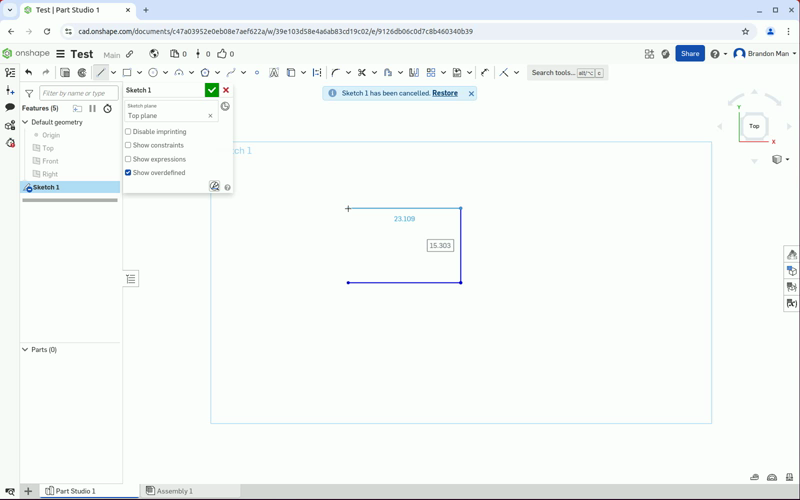
mouse_move(348, 282)
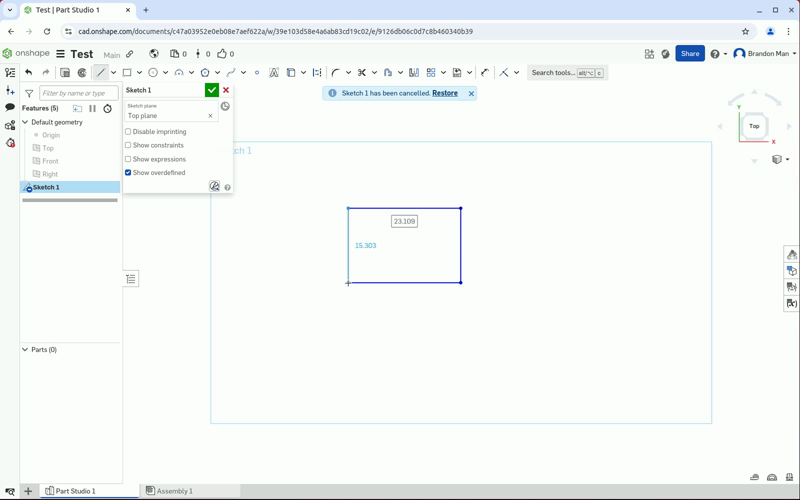
key_up(shift)
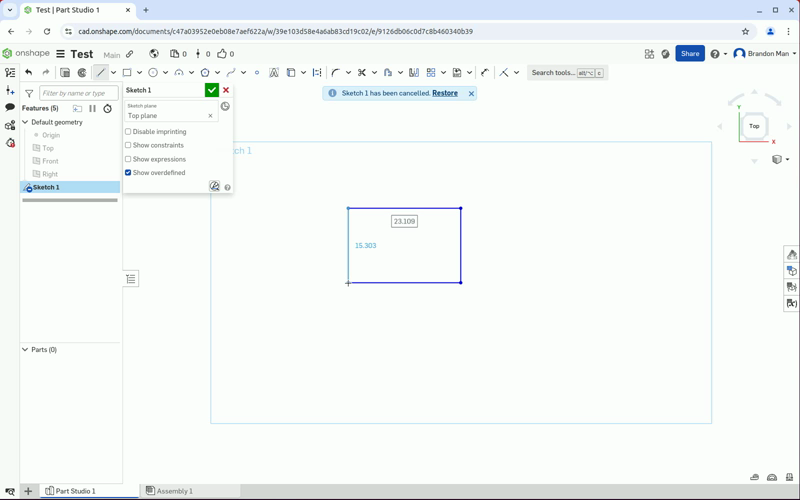
click(348, 282)
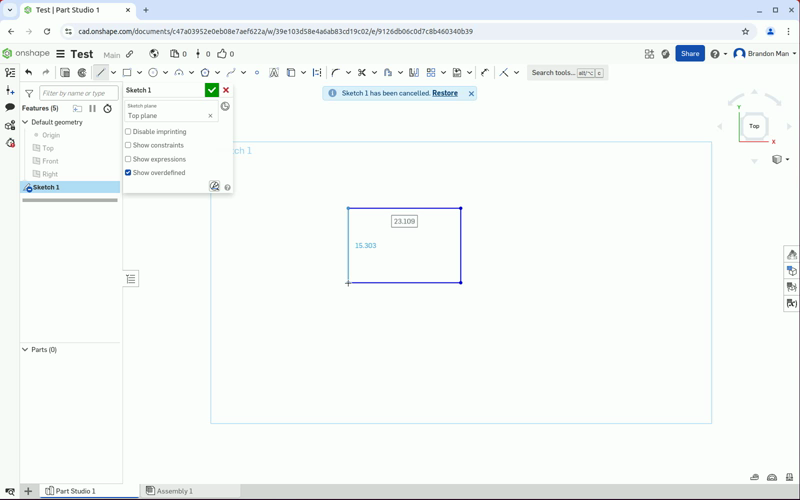
key(esc)
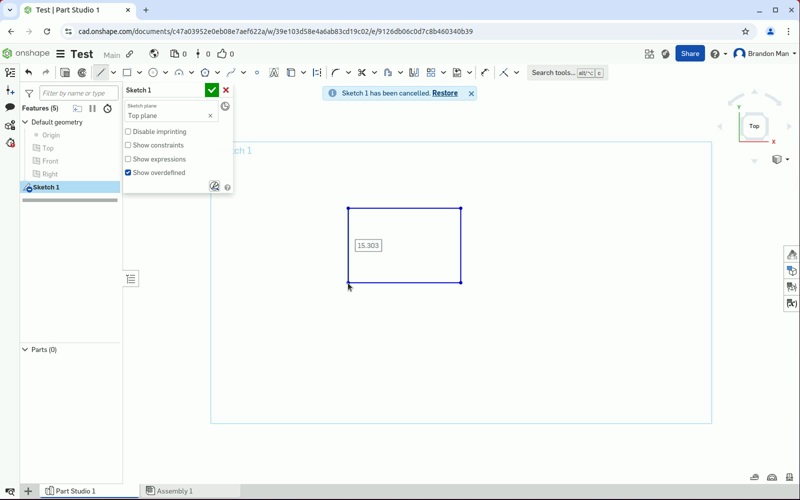
mouse_move(453, 215)
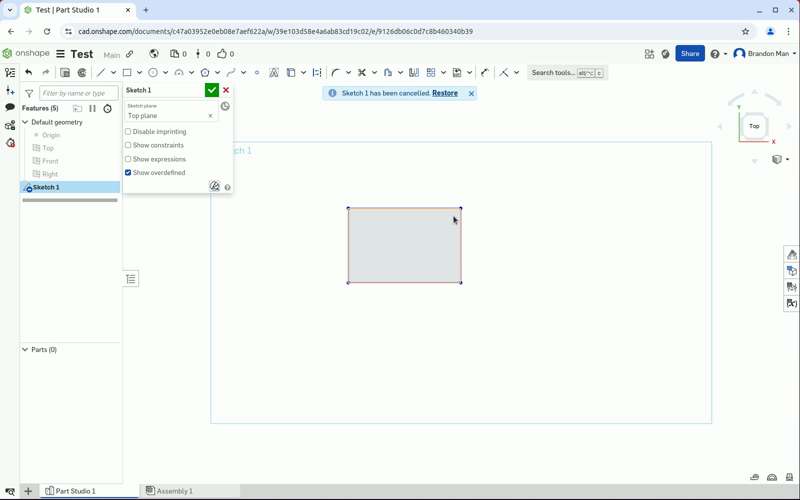
click(453, 215)
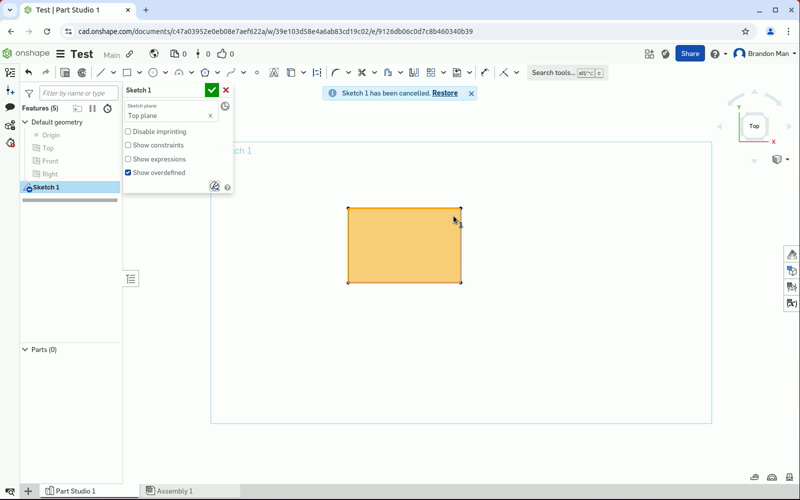
mouse_move(73, 352)
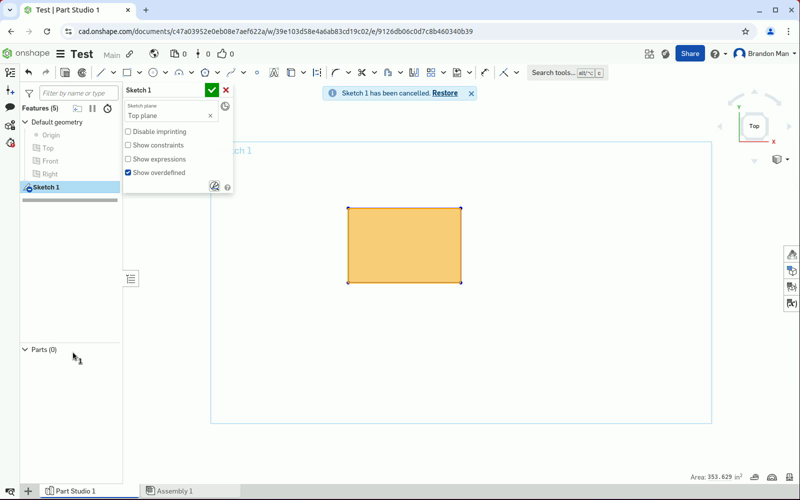
key(shift+y)
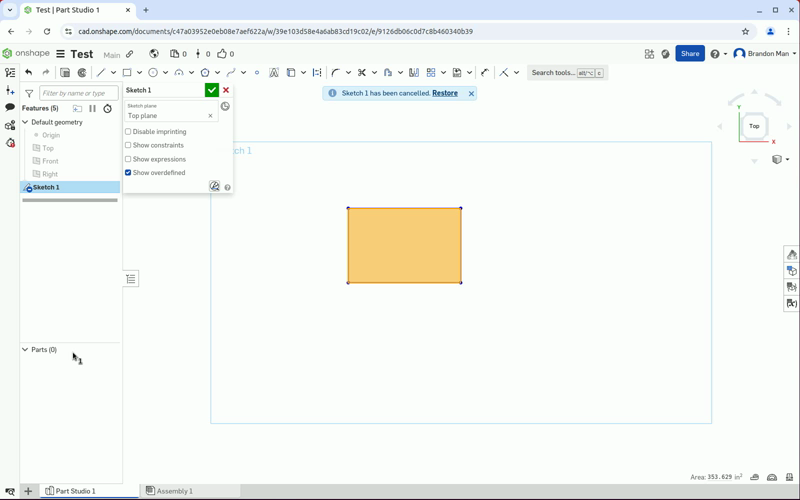
key(shift+e)
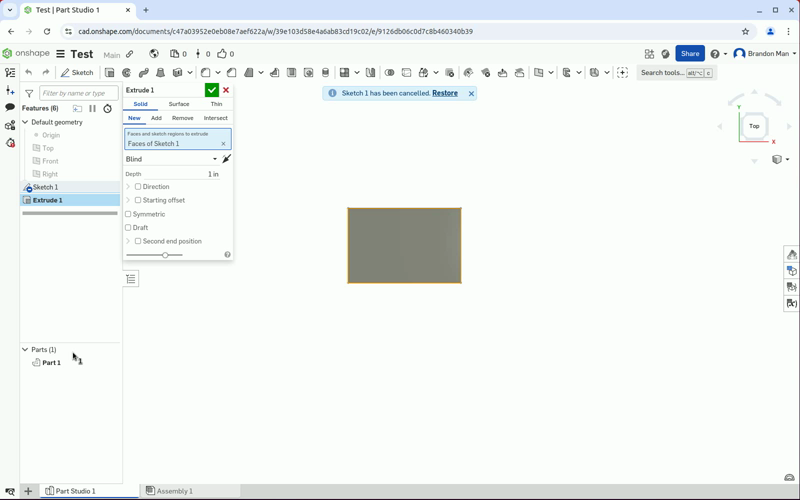
mouse_move(143, 106)
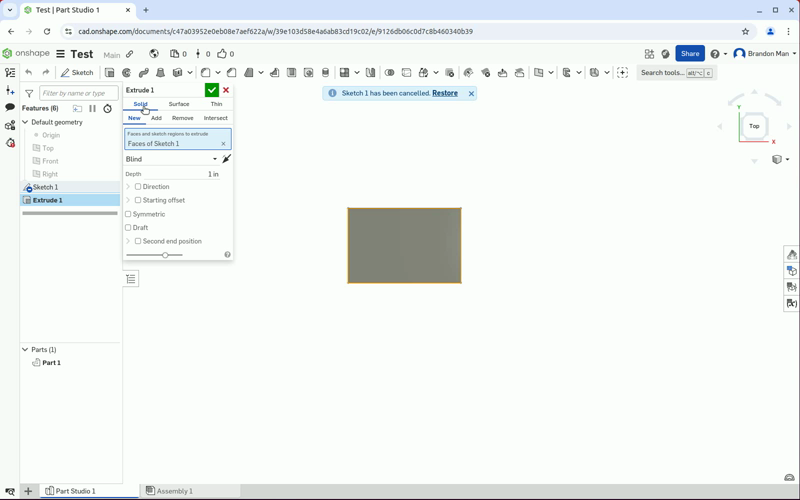
click(143, 106)
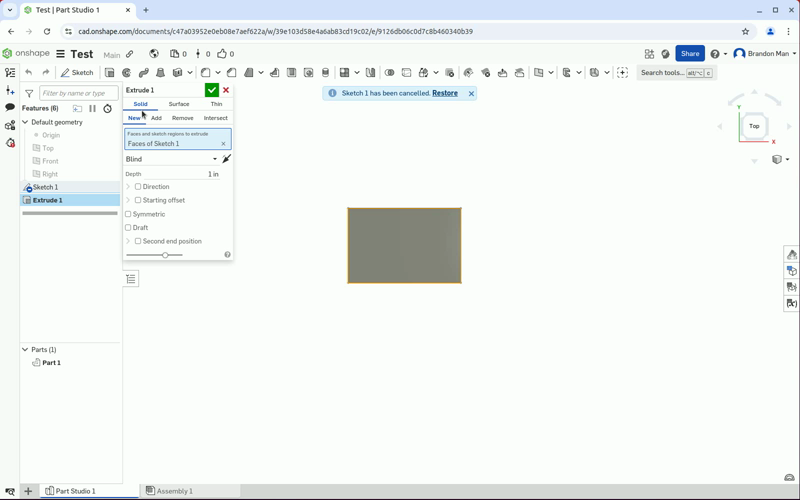
mouse_move(137, 120)
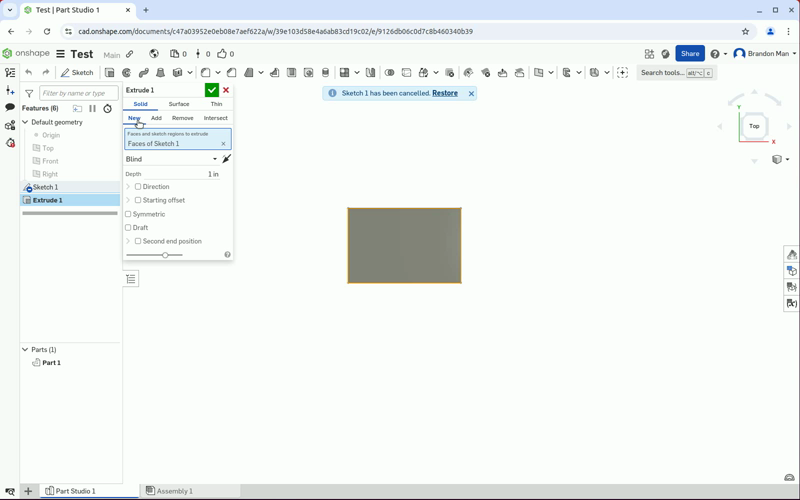
click(137, 120)
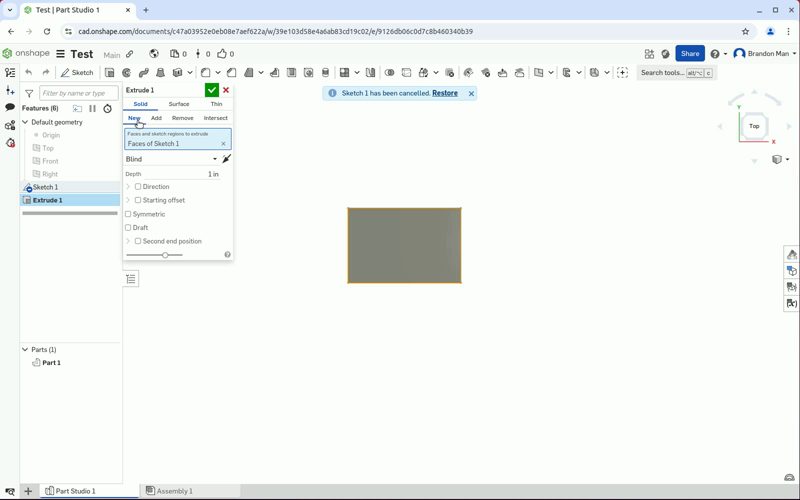
key(tab, 4)
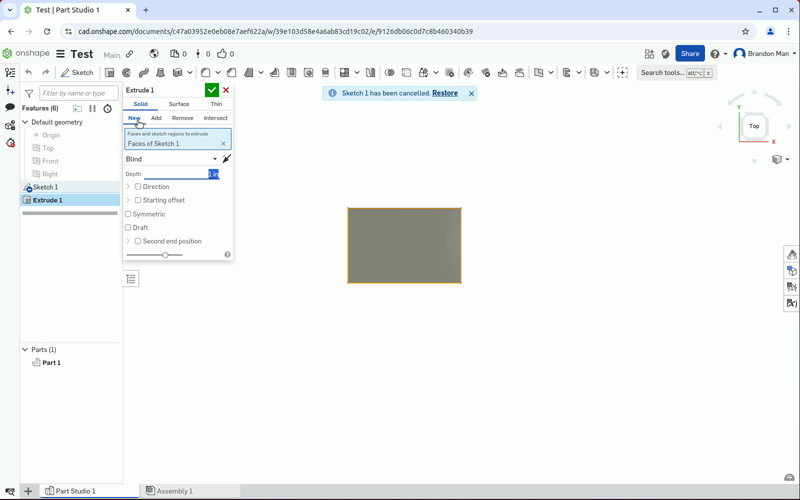
text(9.147)
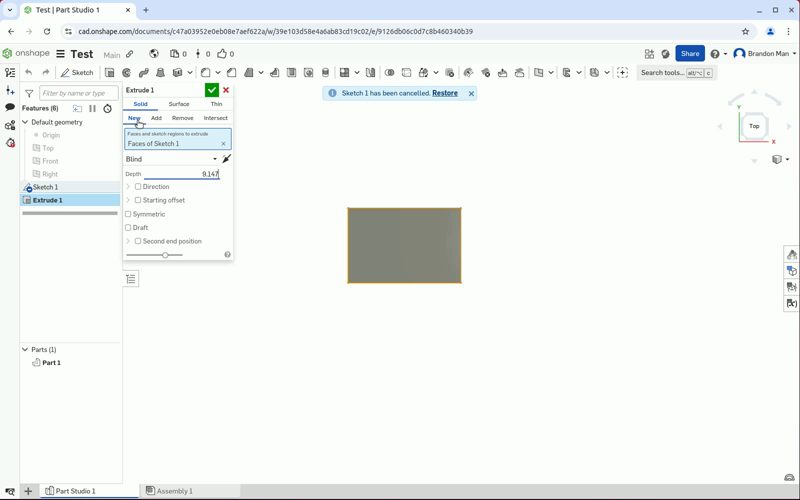
key(enter)
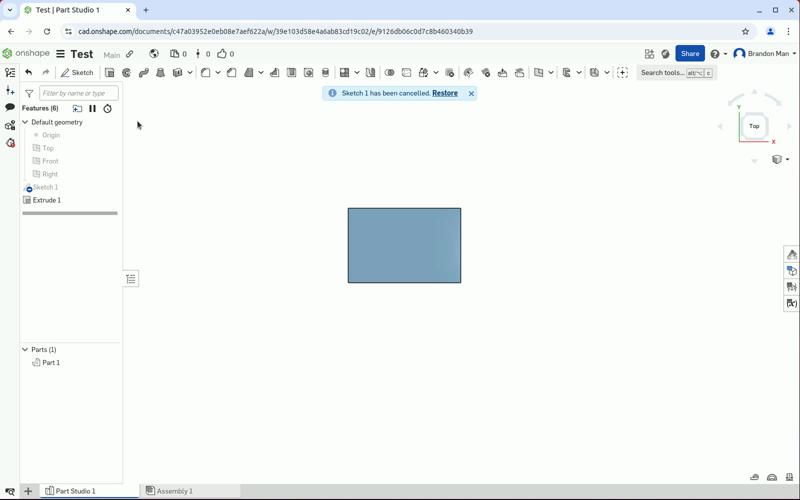
key(shift+h)
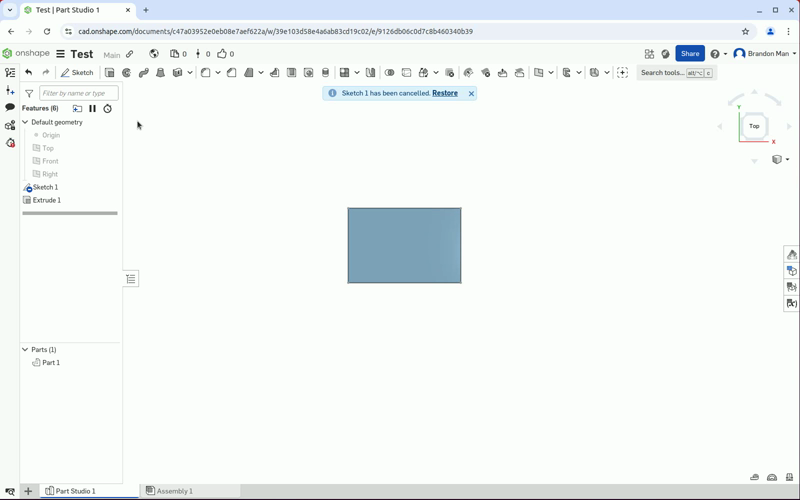
key(shift+h)
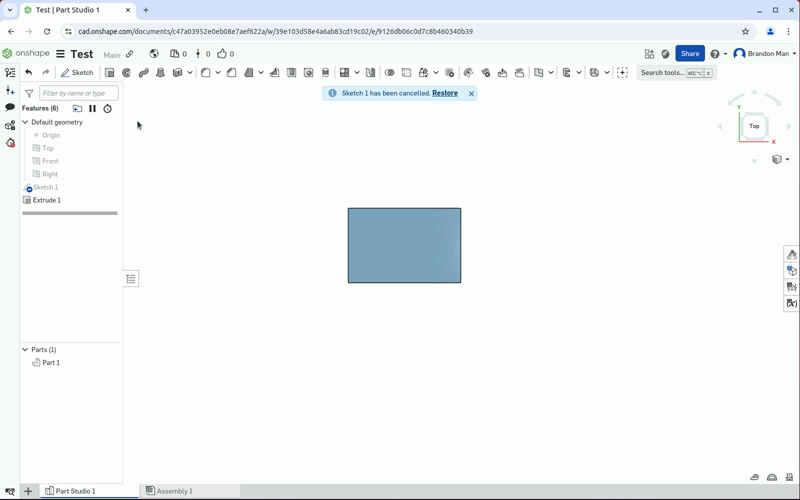
mouse_move(73, 189)
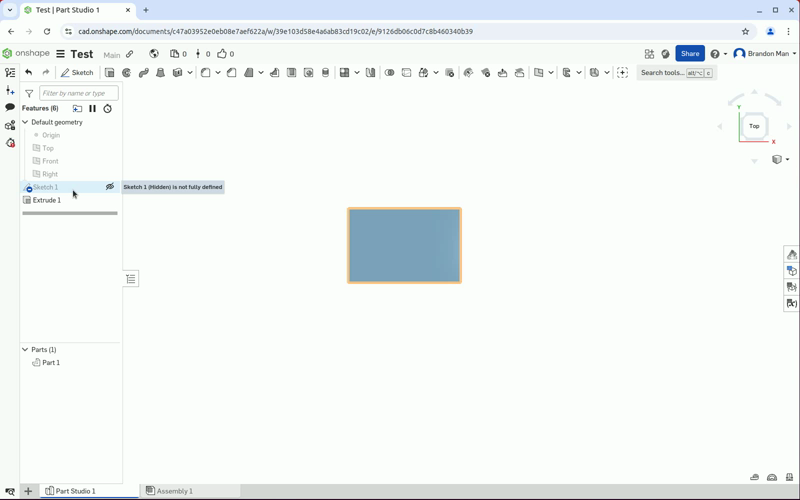
click(73, 189)
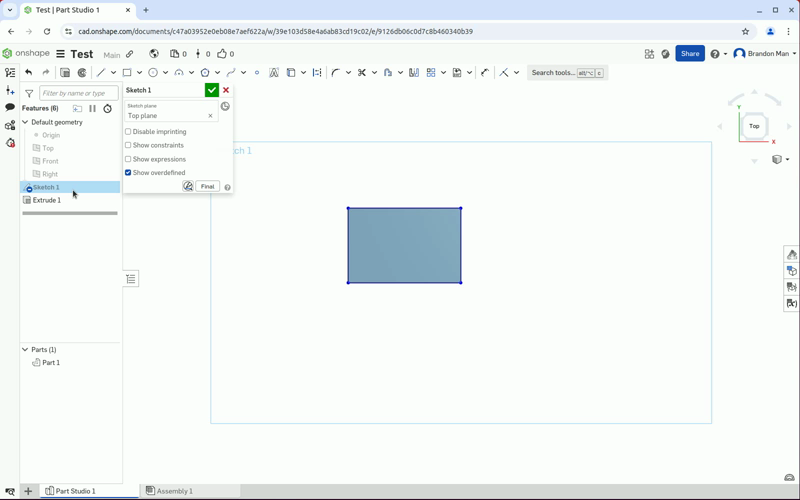
mouse_move(229, 92)
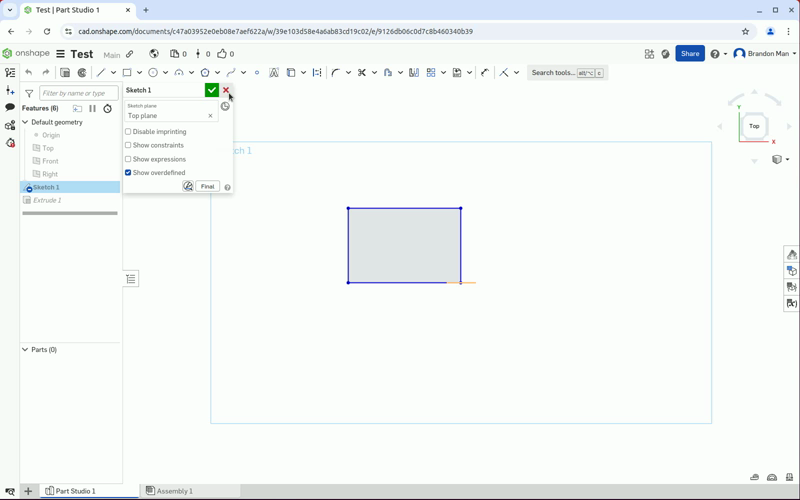
click(229, 92)
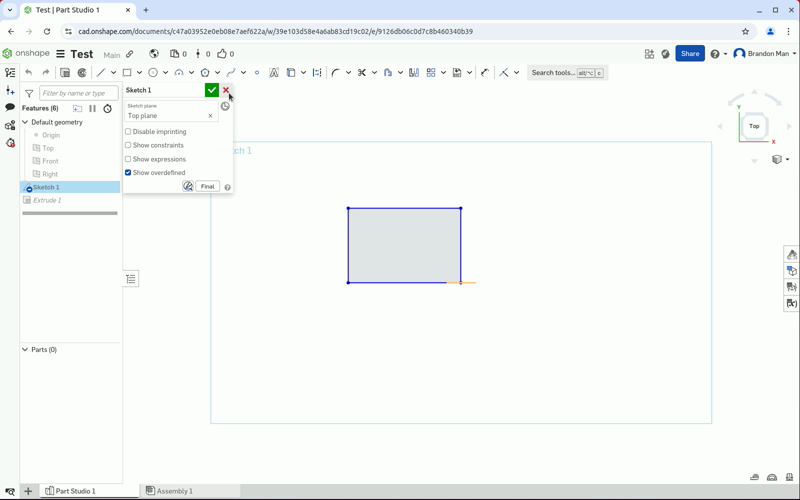
key(shift+s)
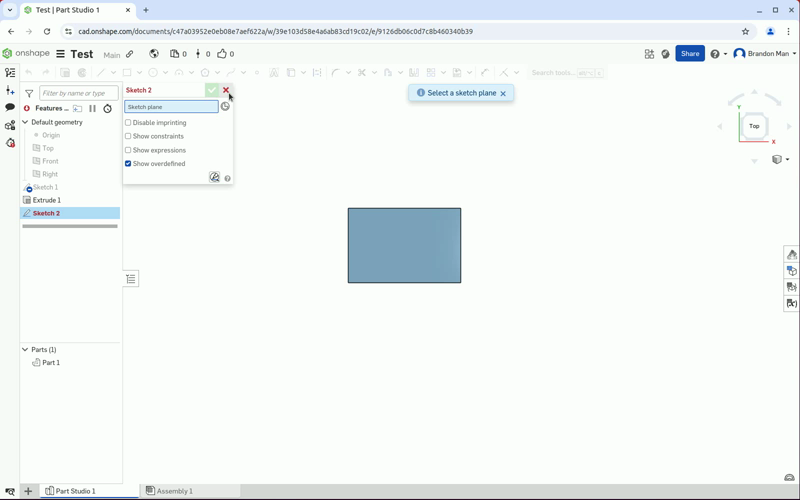
mouse_move(73, 150)
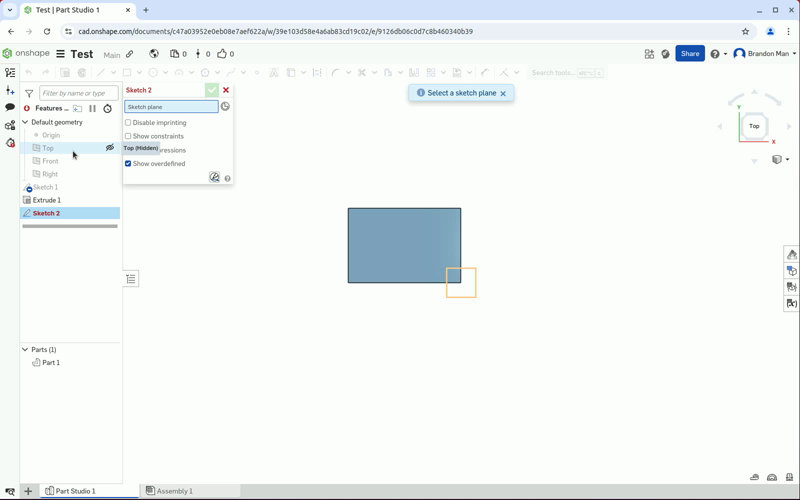
click(73, 150)
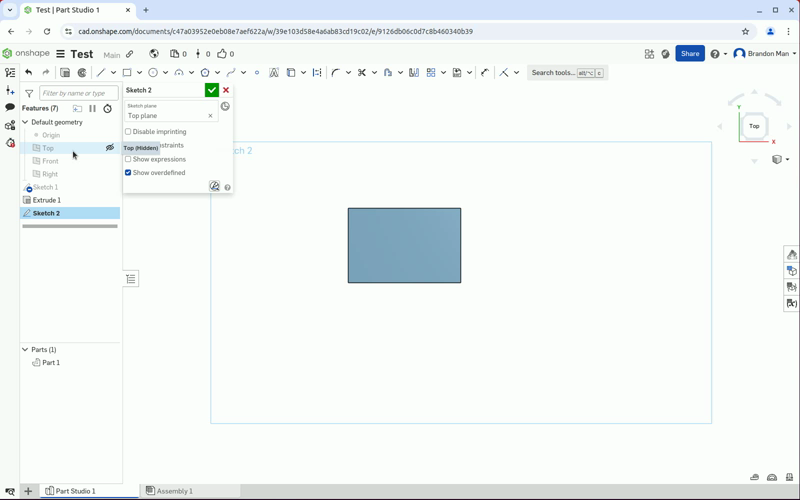
mouse_move(73, 352)
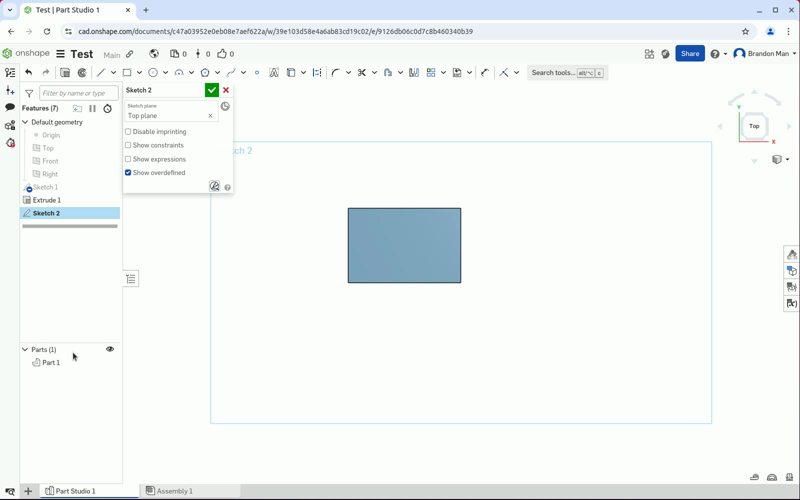
key(y)
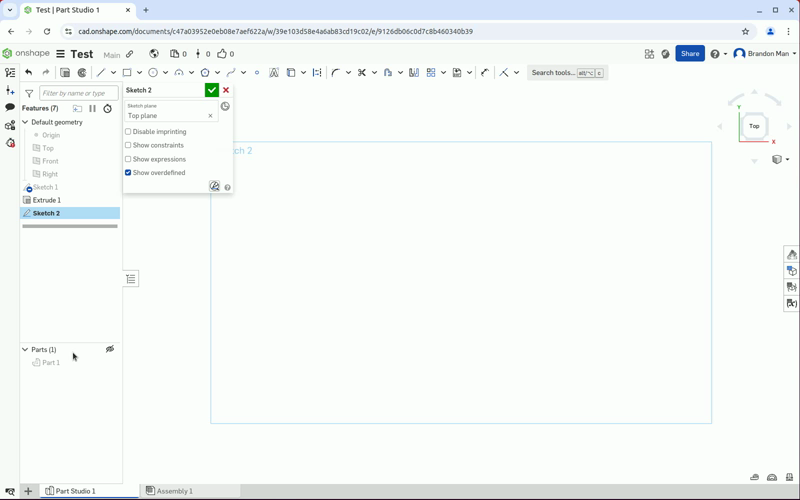
key(c)
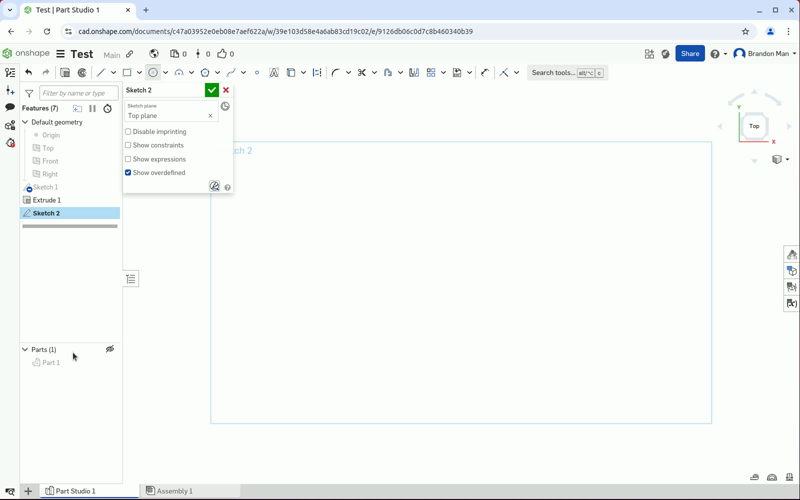
key_down(shift)
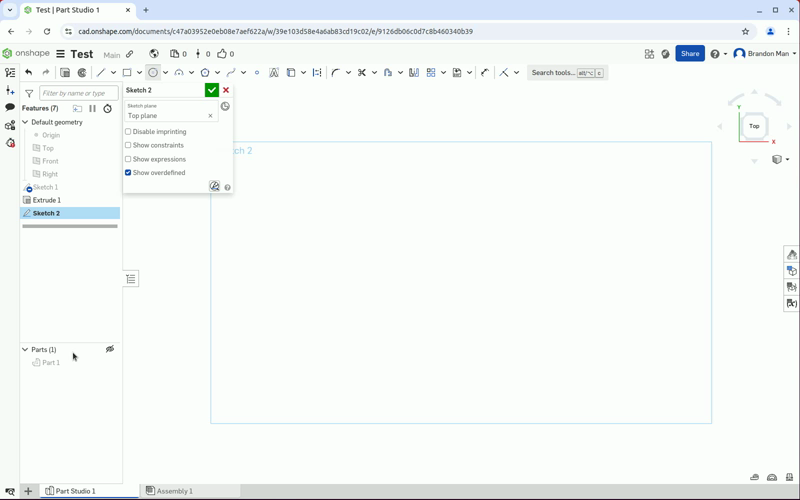
mouse_move(364, 264)
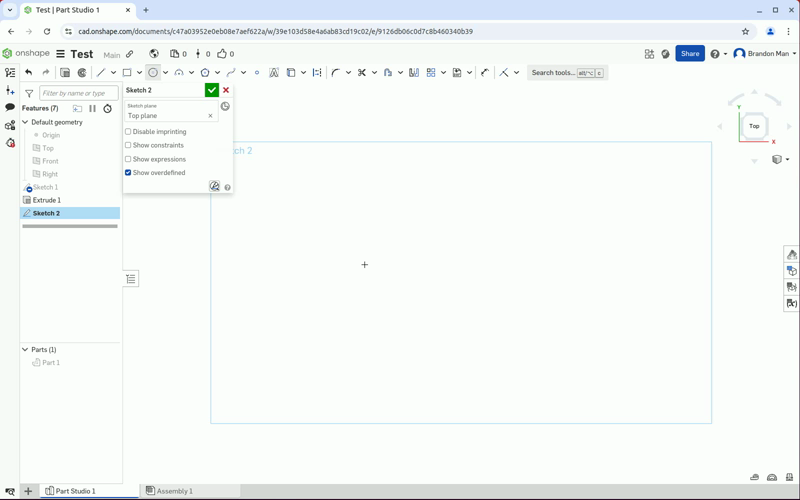
click(364, 264)
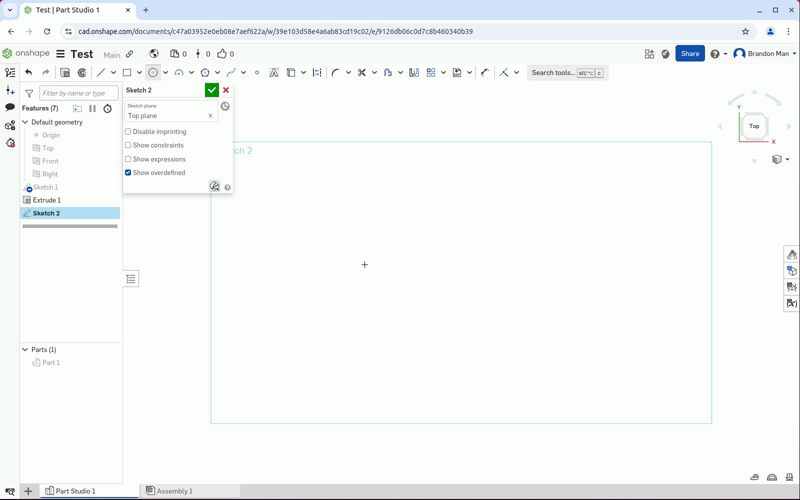
key_up(shift)
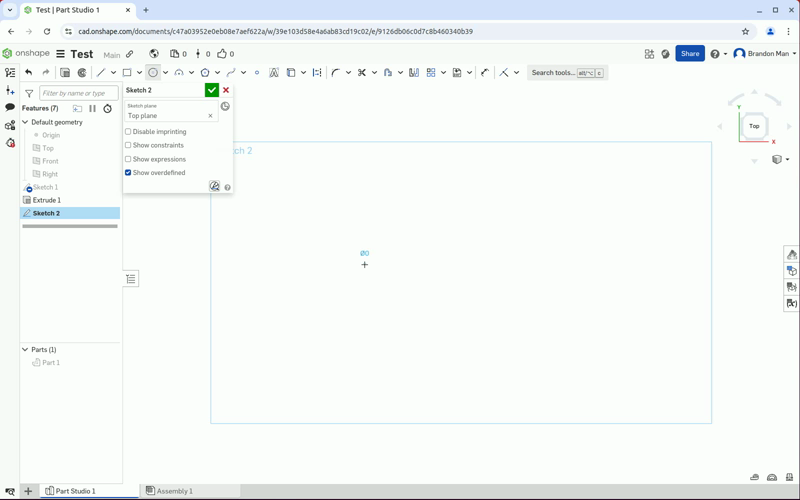
mouse_move(376, 264)
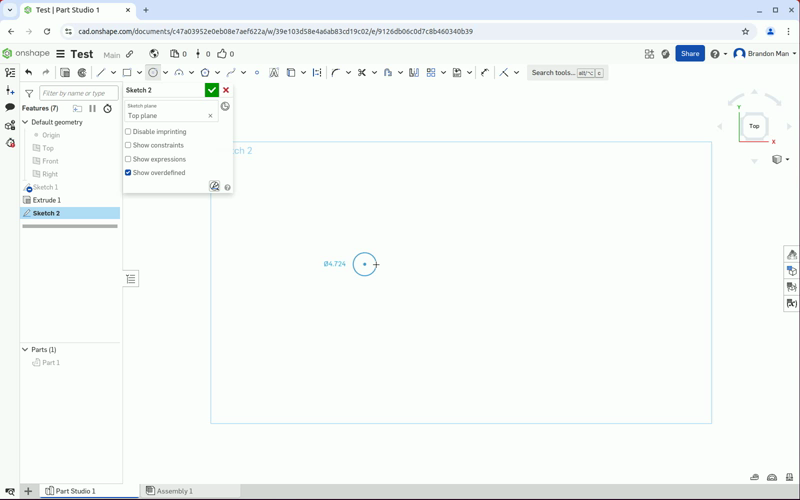
click(376, 264)
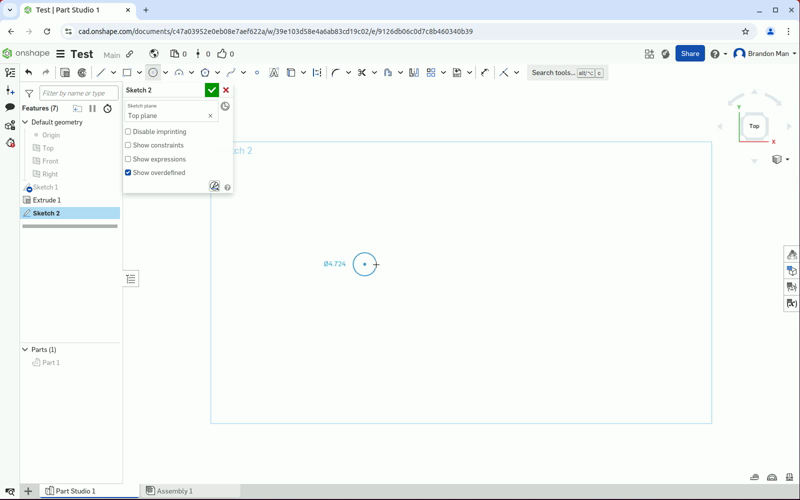
key(esc)
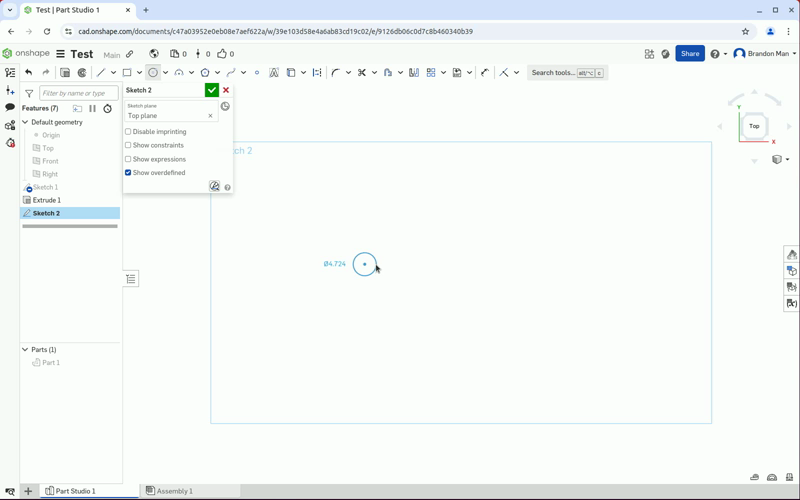
mouse_move(367, 269)
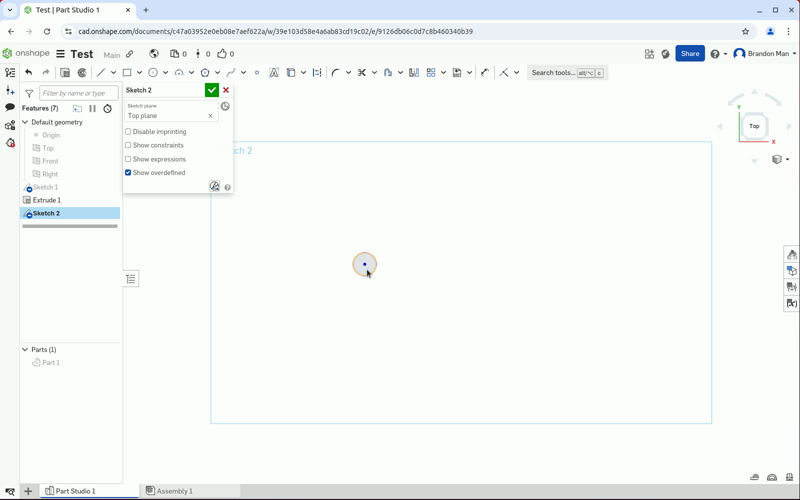
scroll(6)
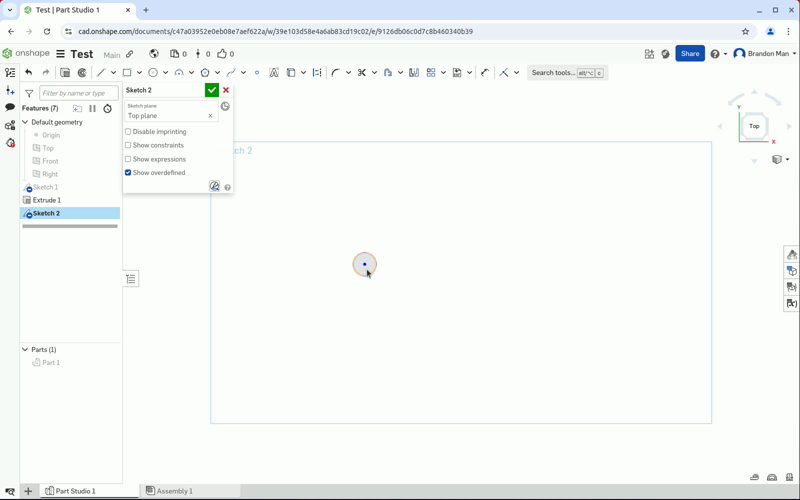
scroll(6)
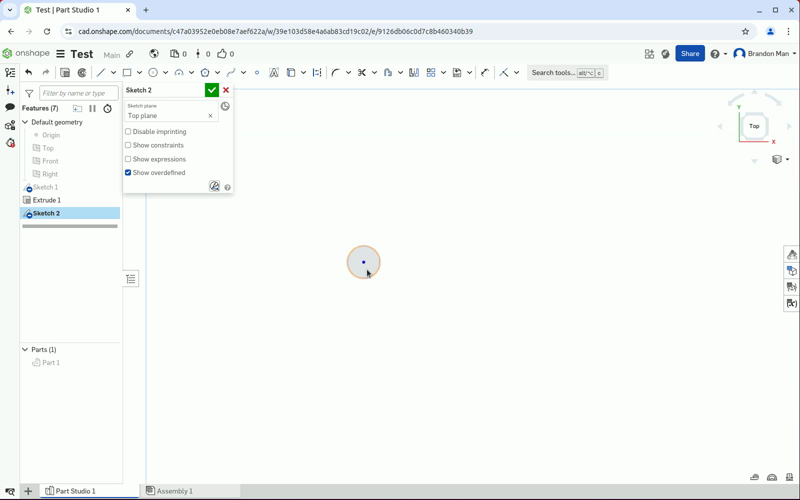
scroll(6)
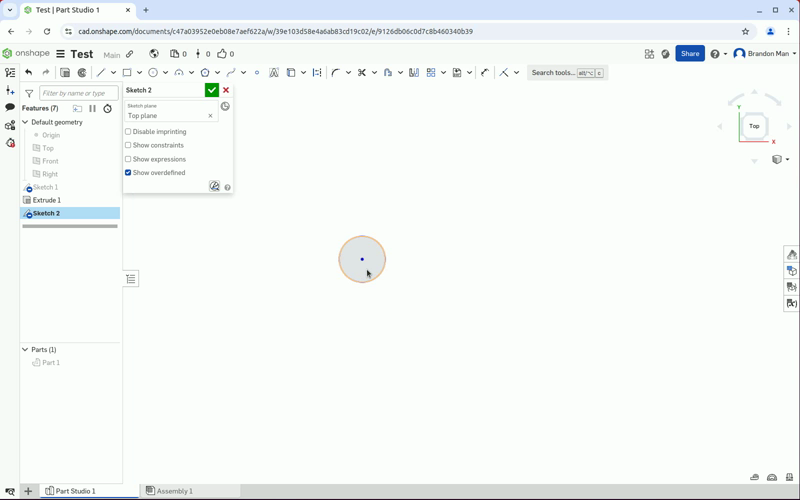
scroll(6)
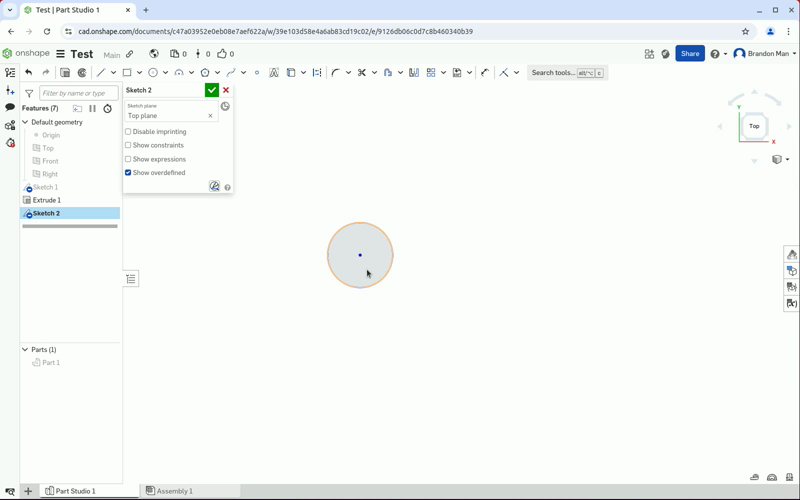
scroll(6)
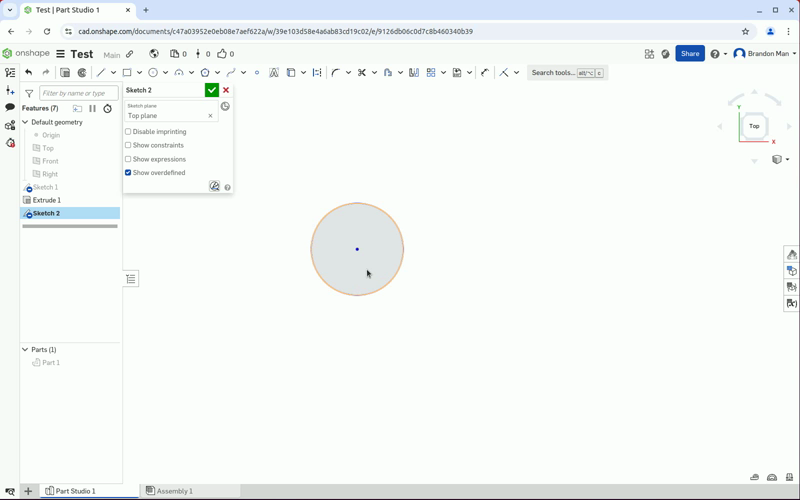
scroll(6)
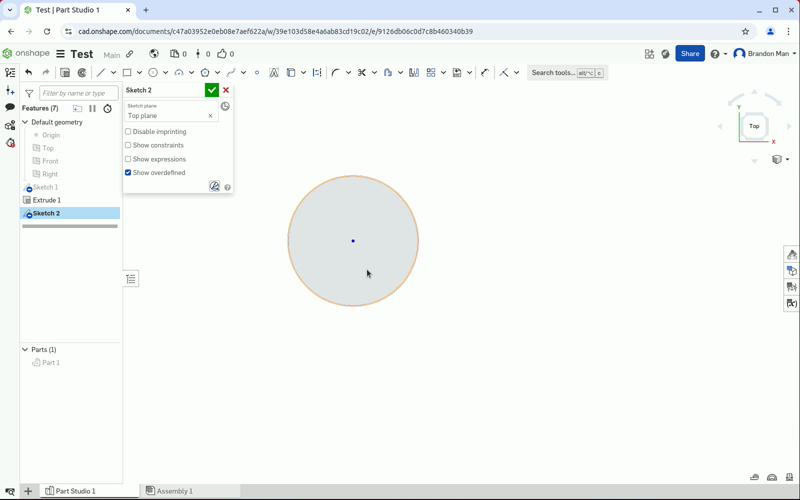
scroll(6)
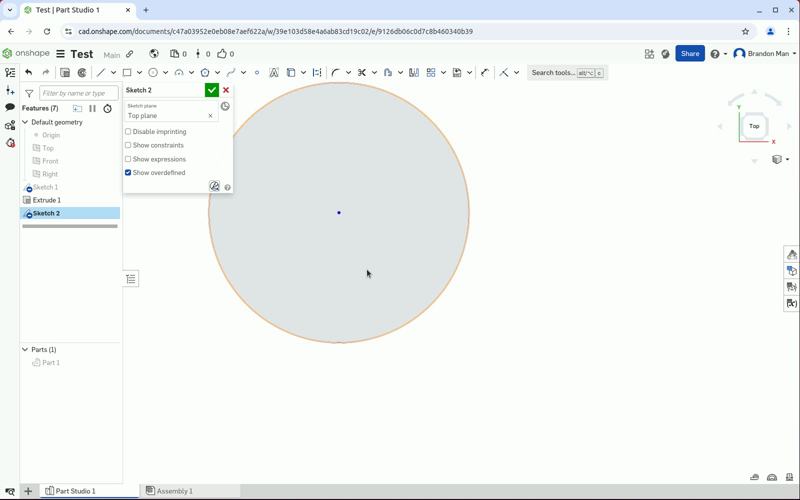
click(367, 269)
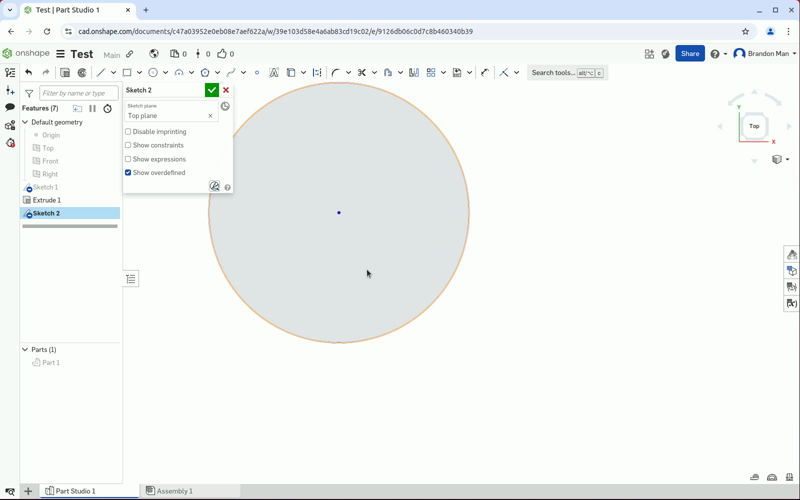
scroll(-6)
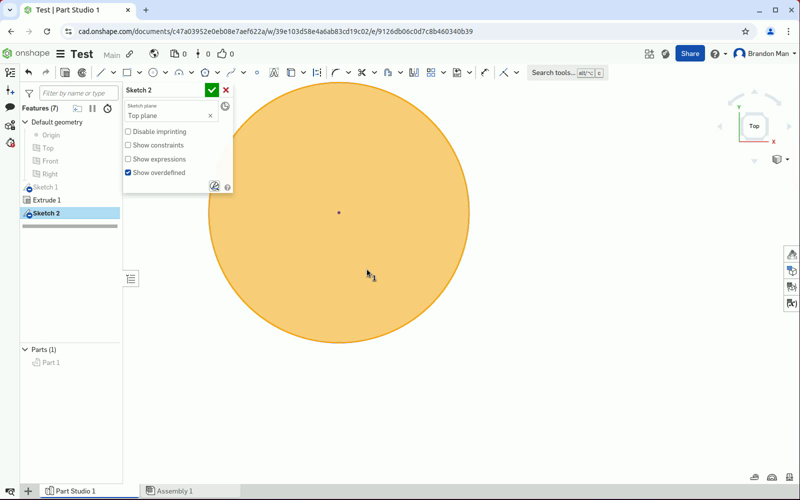
scroll(-6)
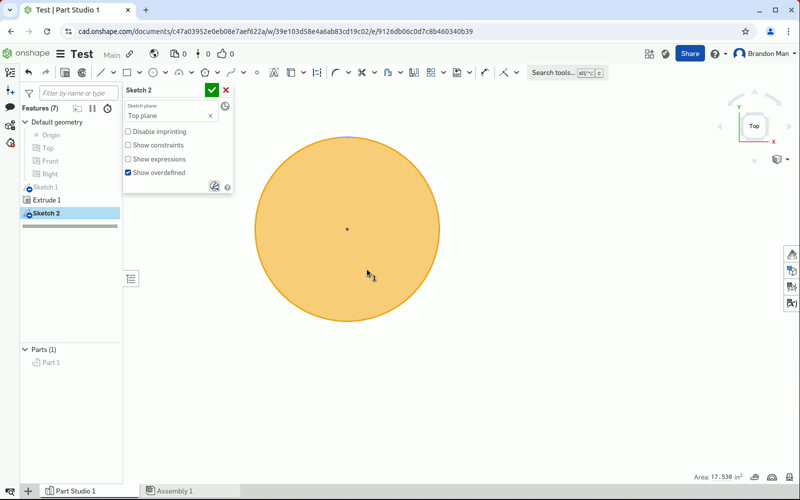
scroll(-6)
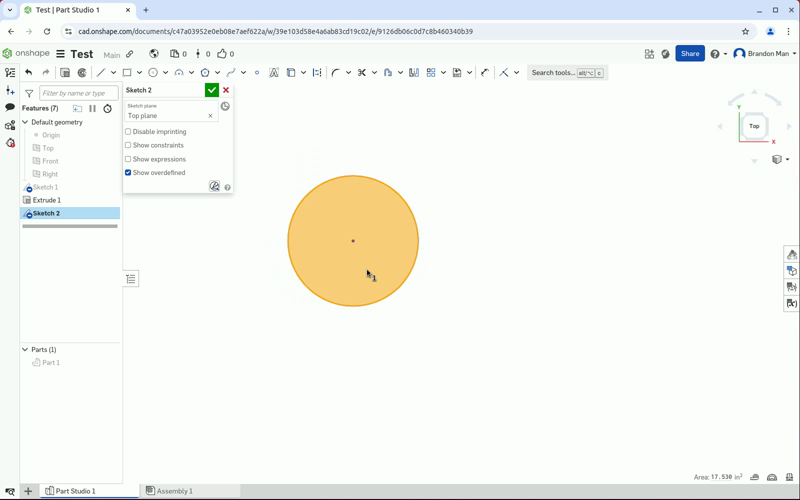
scroll(-6)
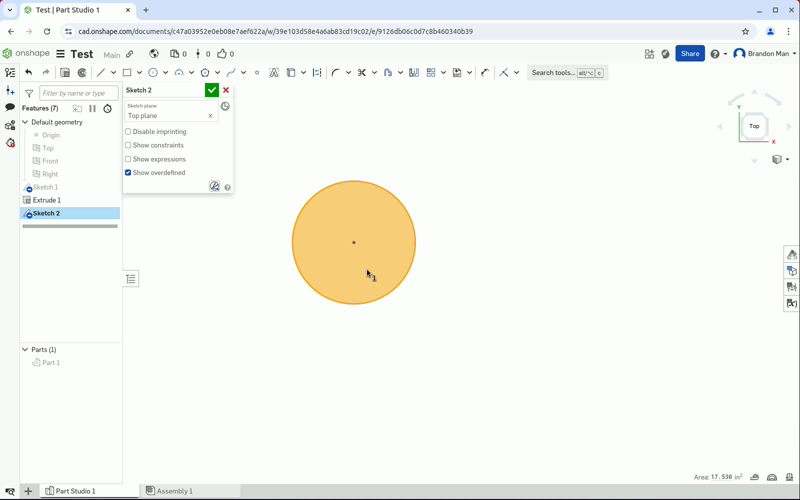
scroll(-6)
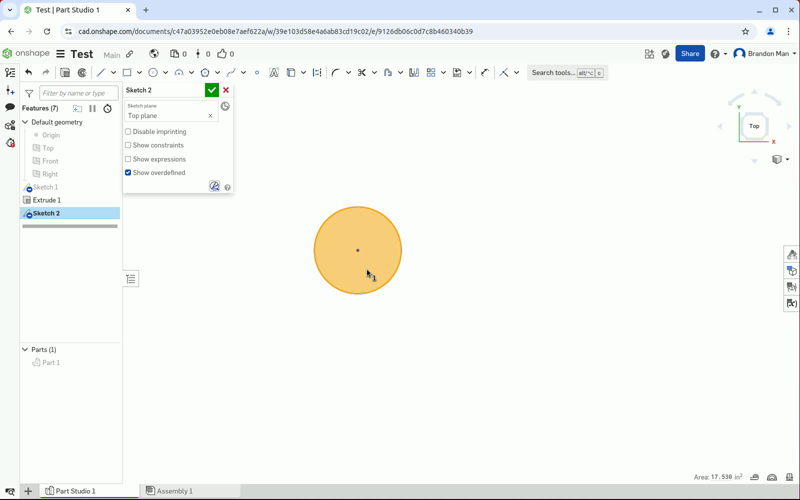
scroll(-6)
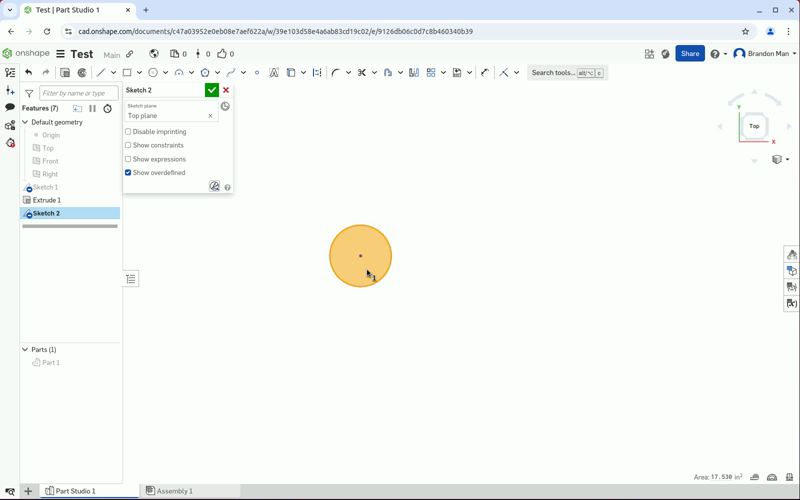
scroll(-6)
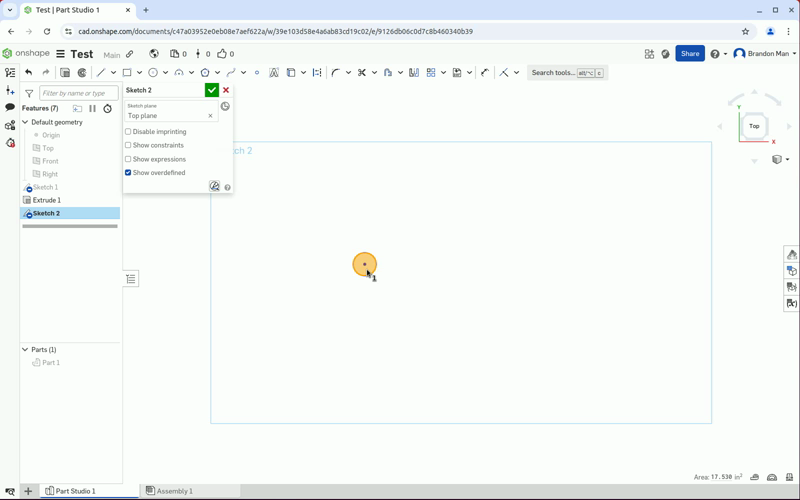
mouse_move(73, 352)
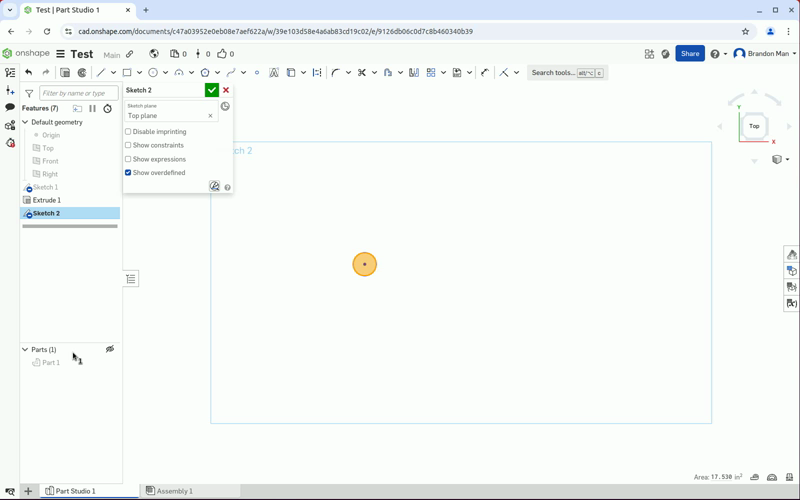
key(shift+y)
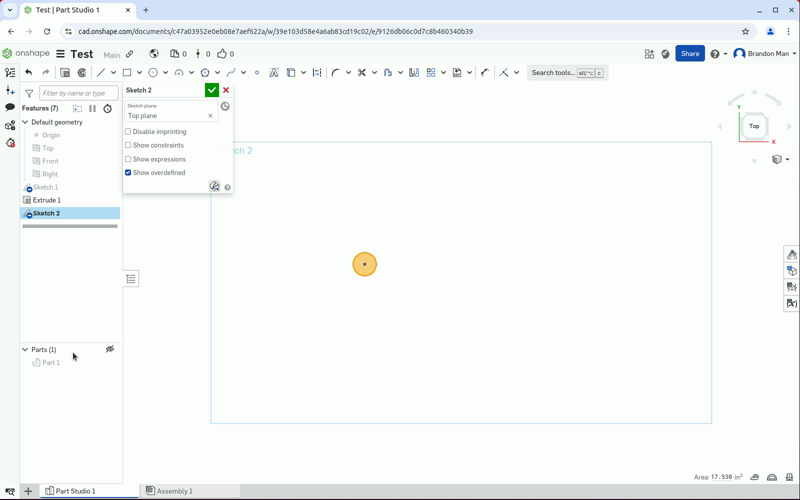
key(shift+e)
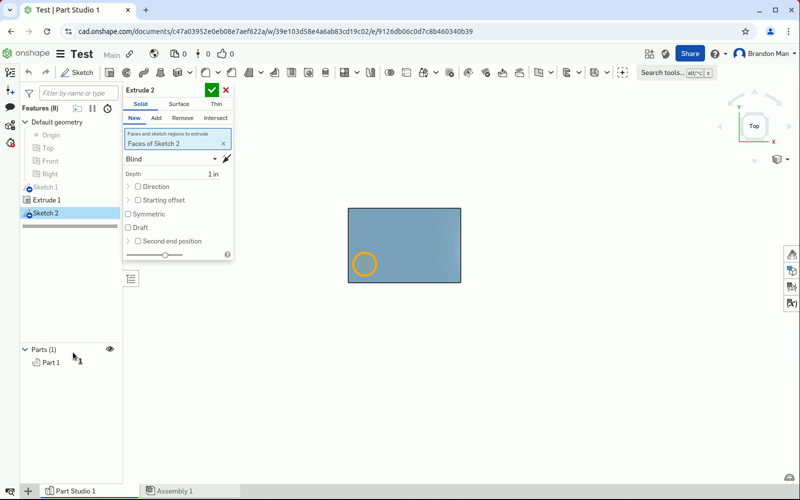
mouse_move(143, 106)
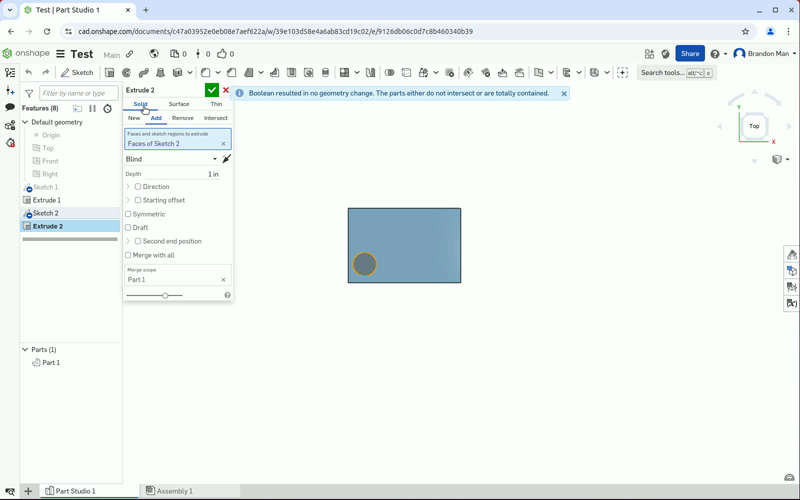
click(143, 106)
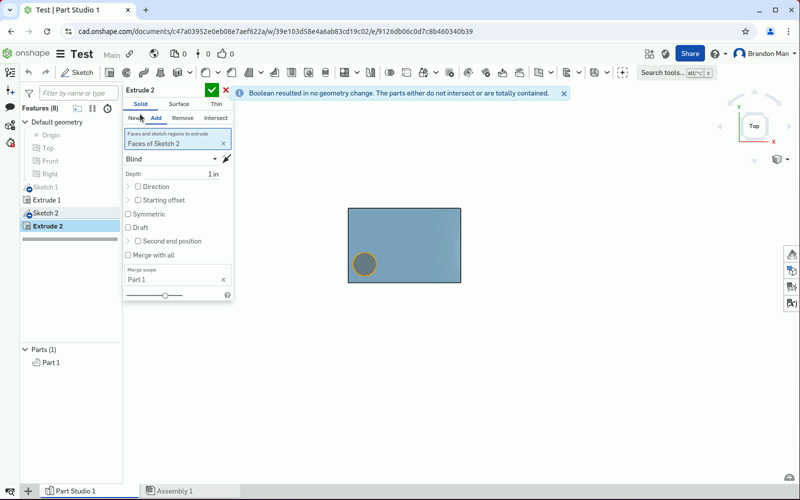
mouse_move(137, 120)
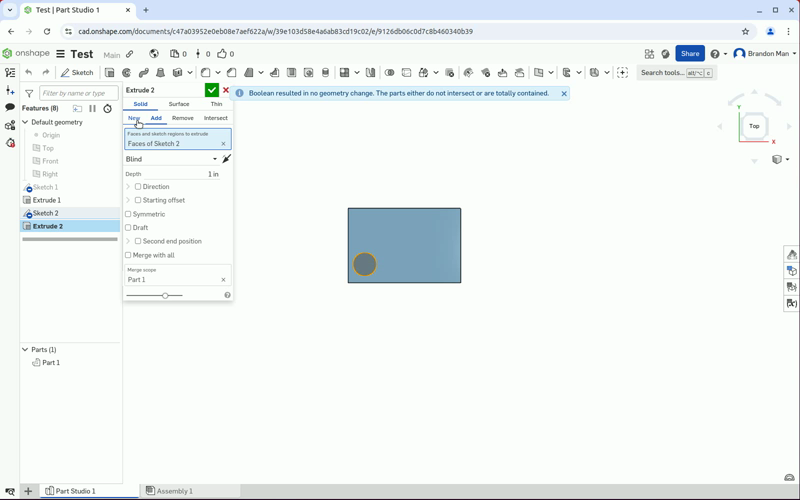
click(137, 120)
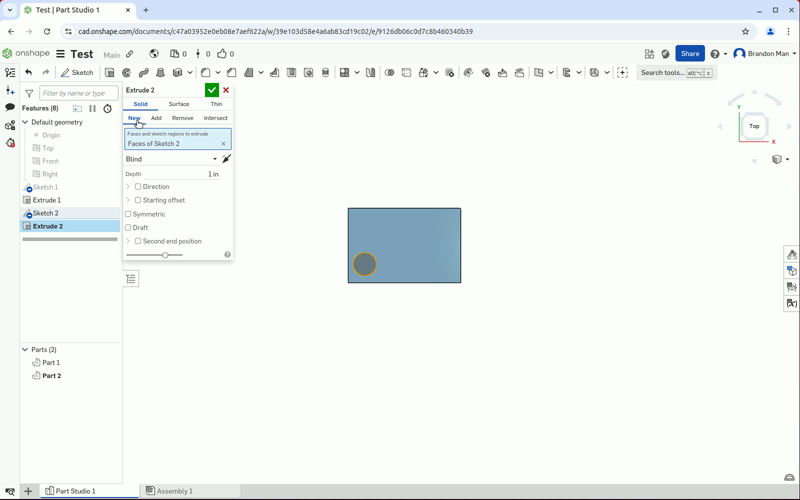
key(tab, 4)
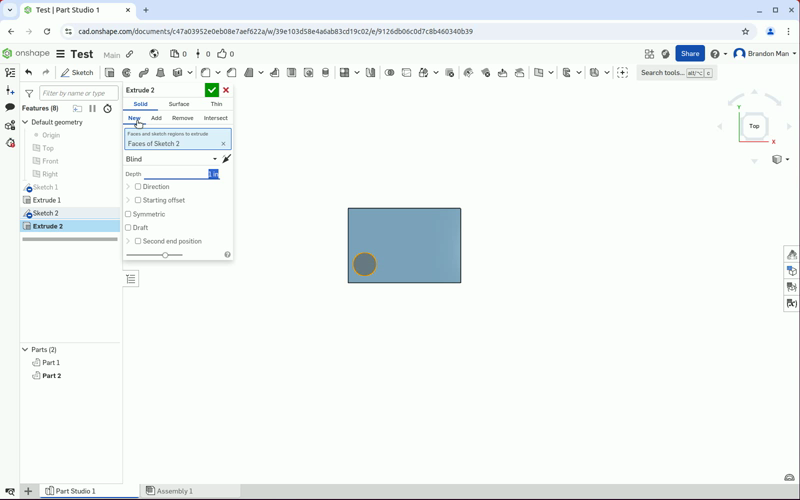
text(-1.685)
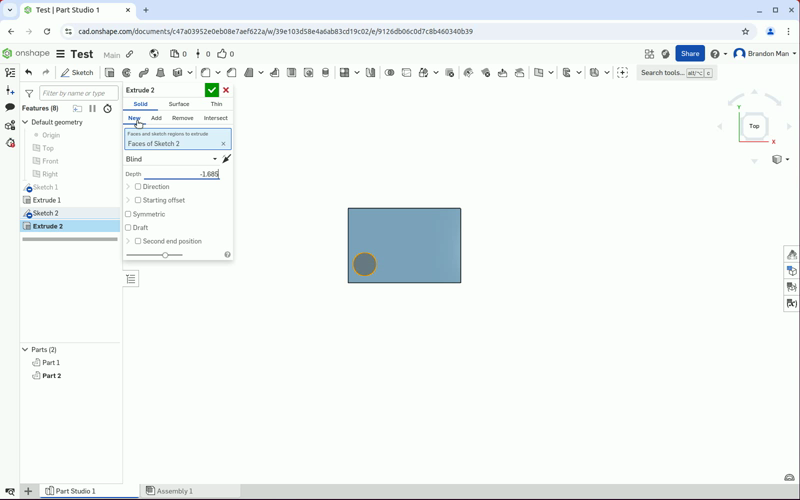
key(enter)
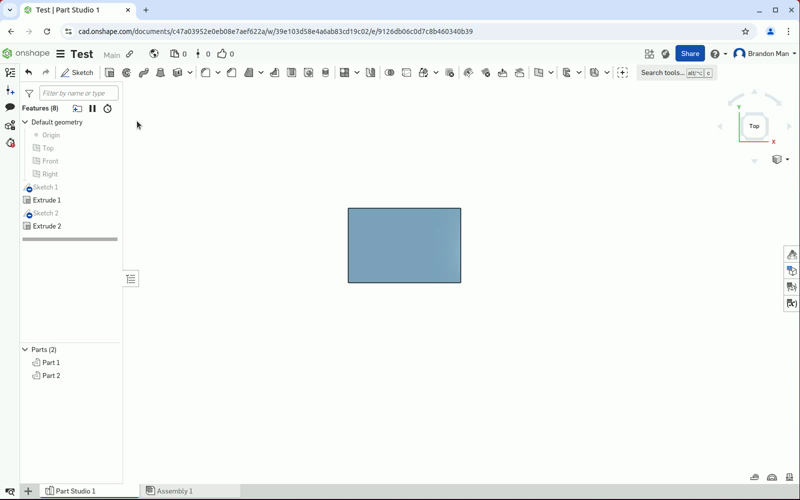
key(shift+h)
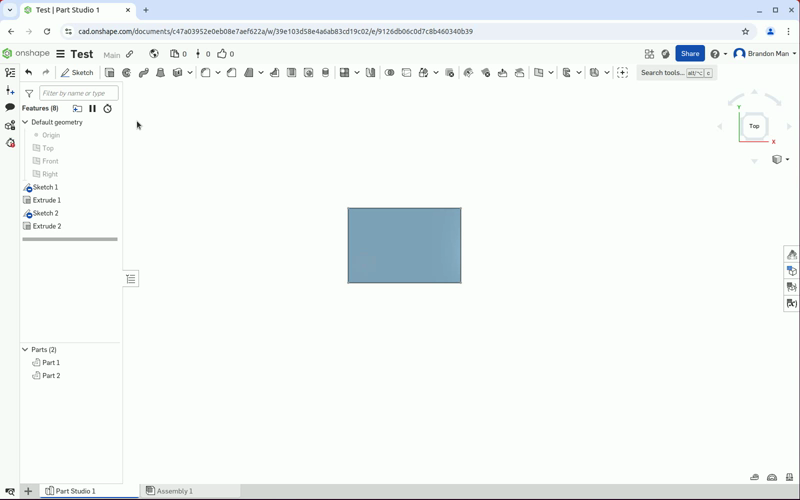
key(shift+h)
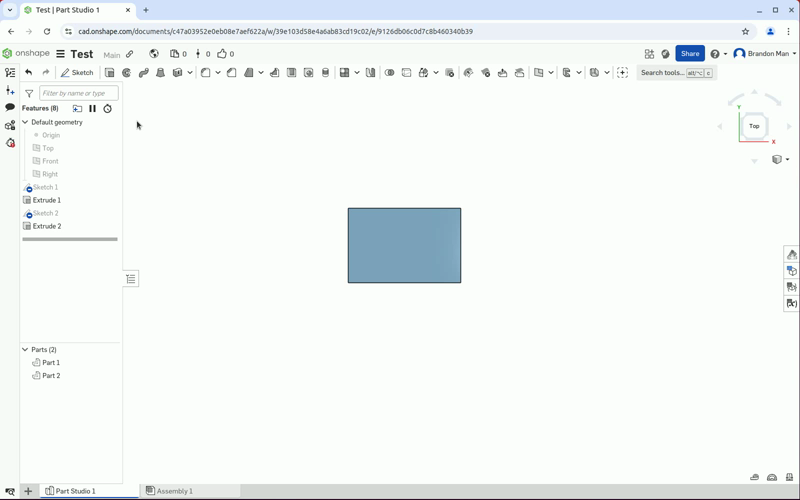
mouse_move(73, 189)
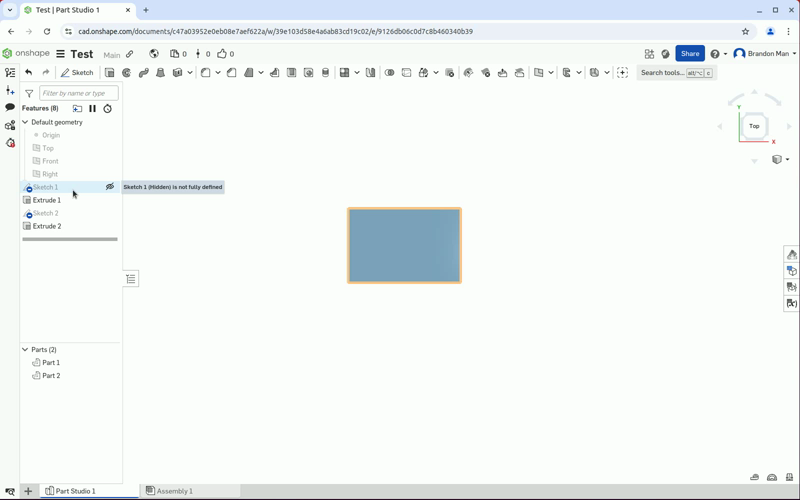
click(73, 189)
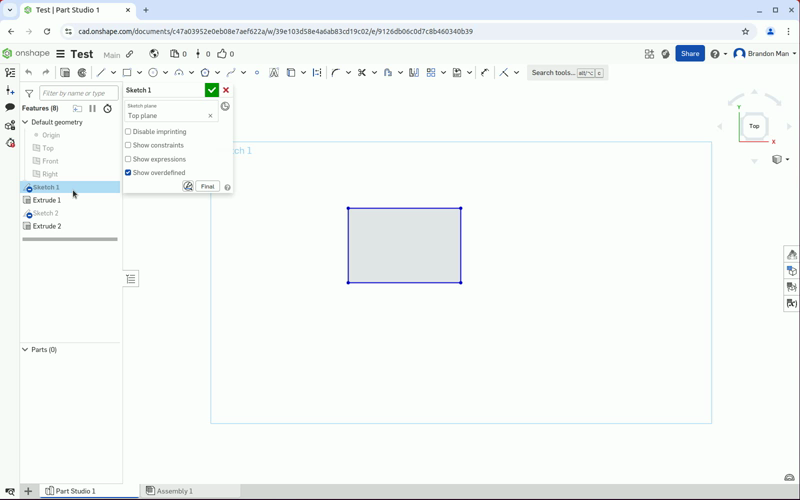
mouse_move(229, 92)
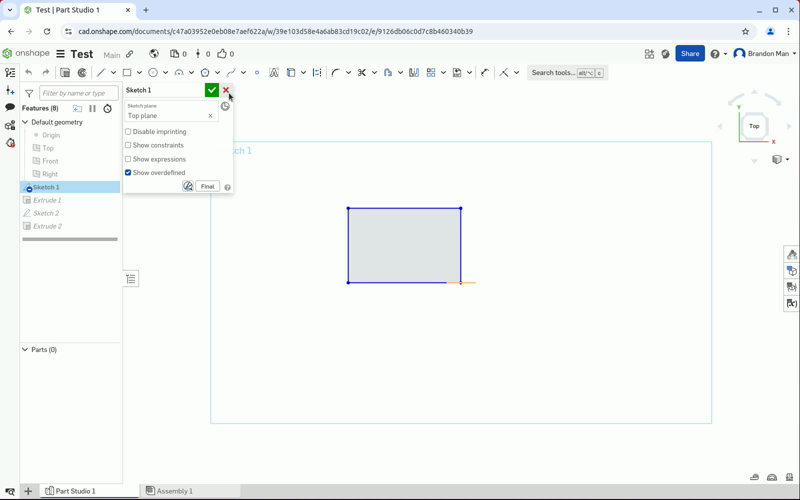
click(229, 92)
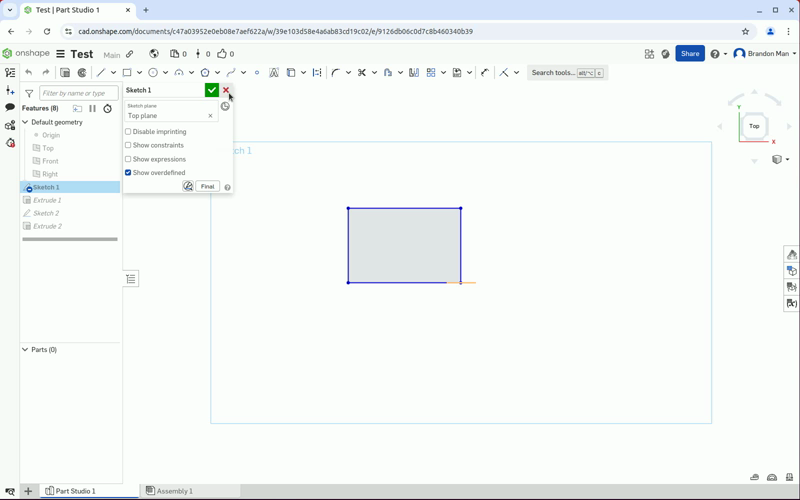
key(shift+s)
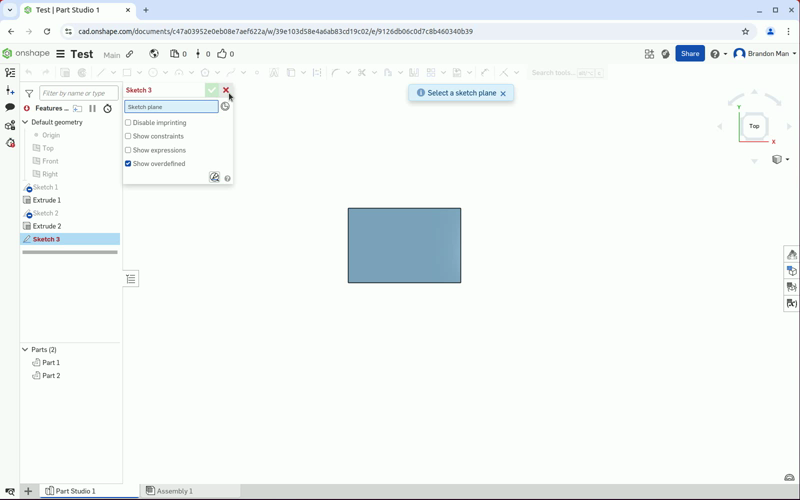
mouse_move(73, 150)
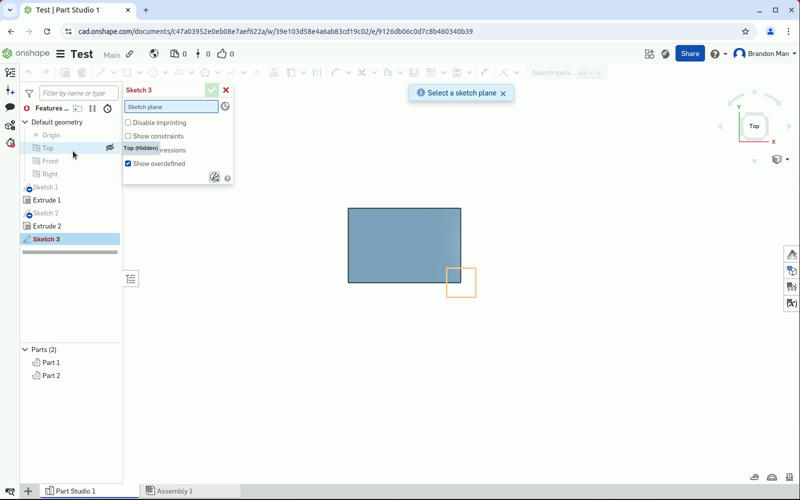
click(73, 150)
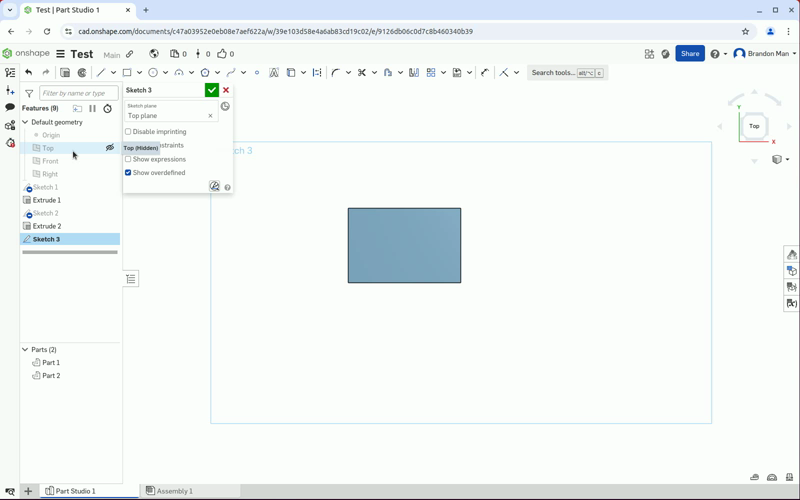
mouse_move(73, 352)
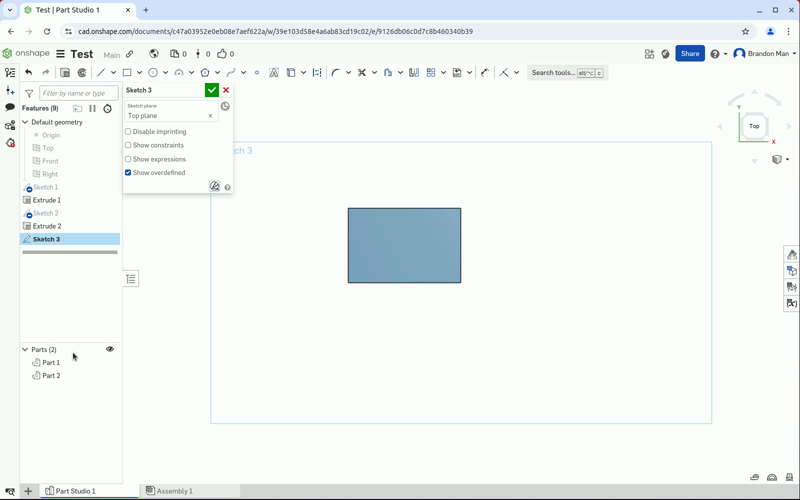
key(y)
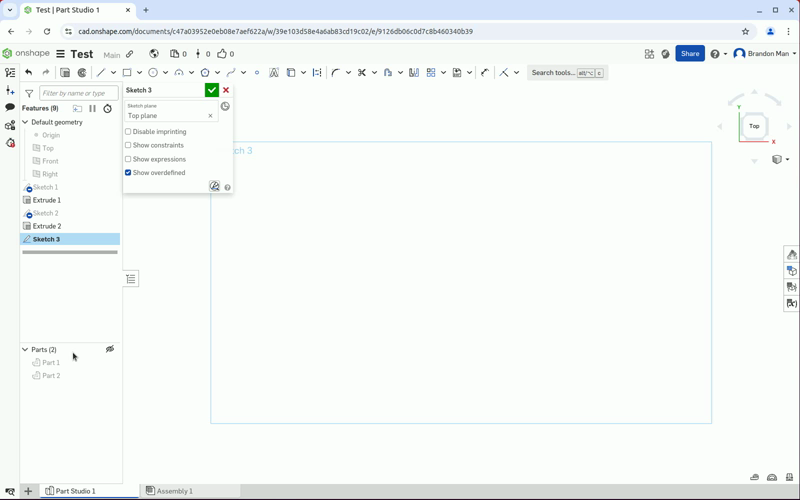
key(c)
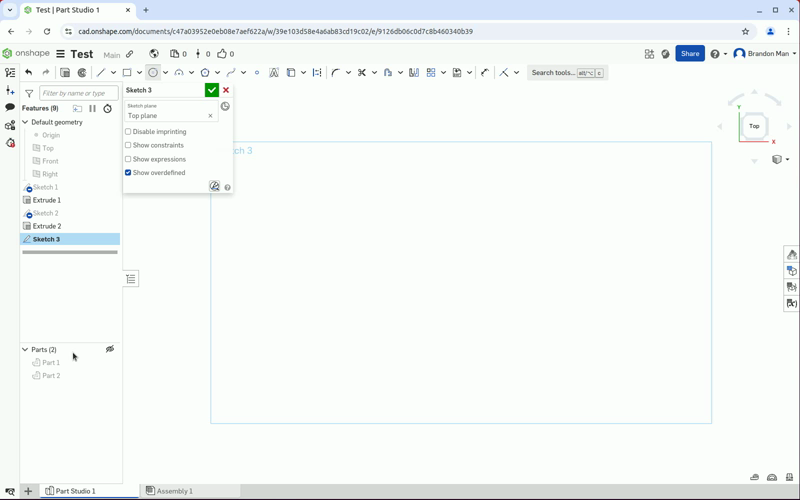
key_down(shift)
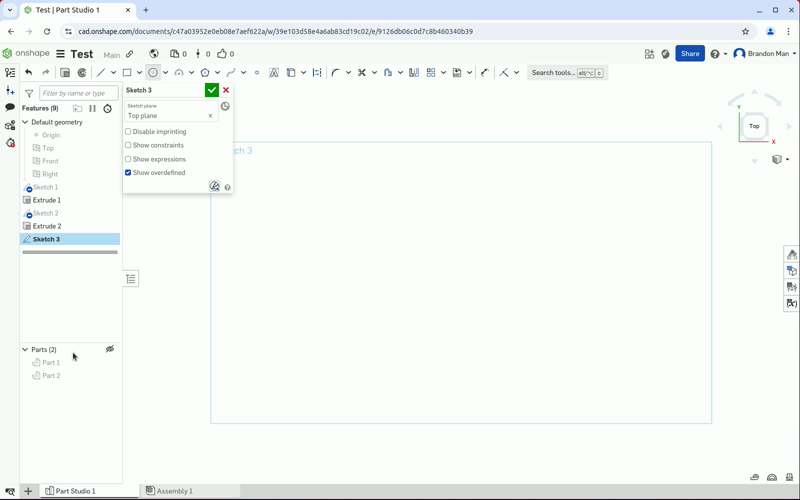
mouse_move(404, 264)
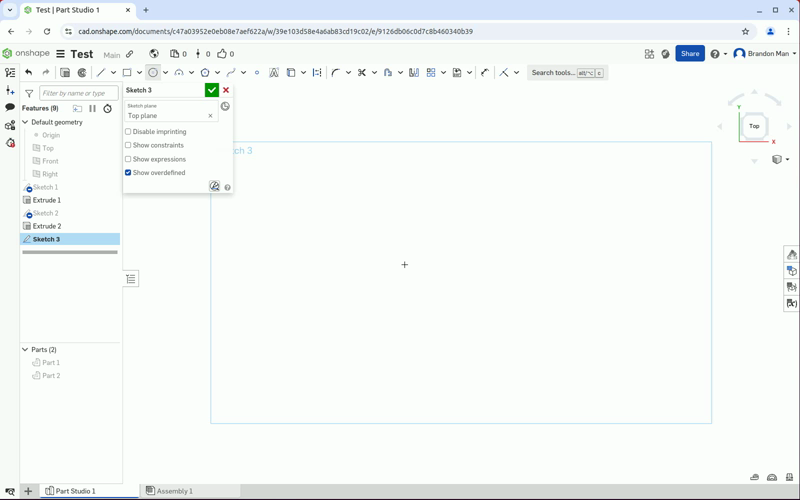
click(404, 264)
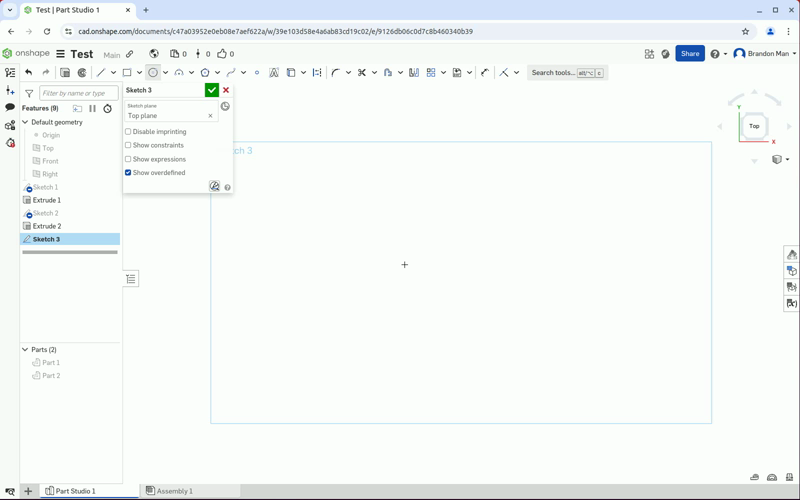
key_up(shift)
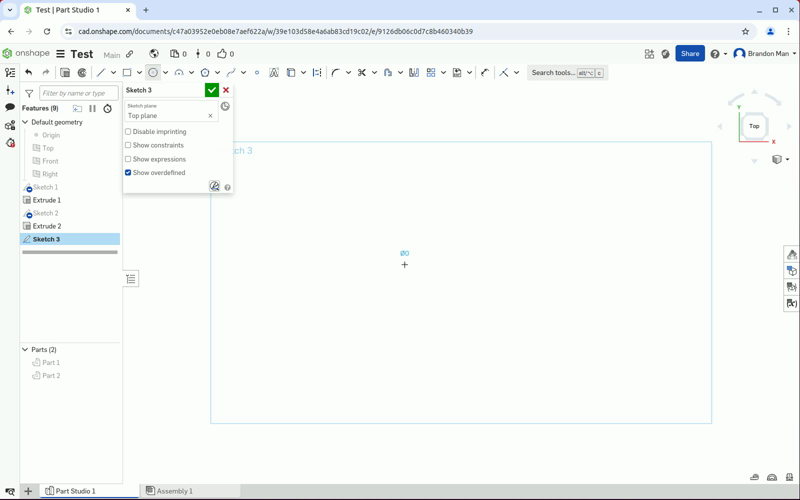
mouse_move(416, 264)
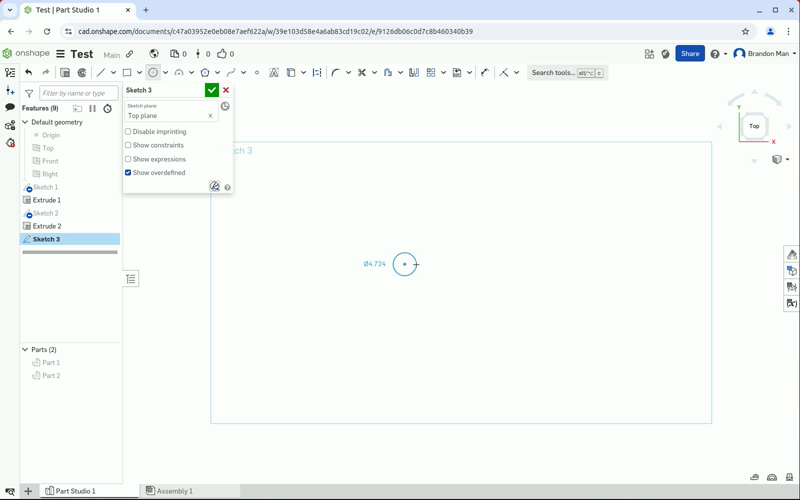
click(416, 264)
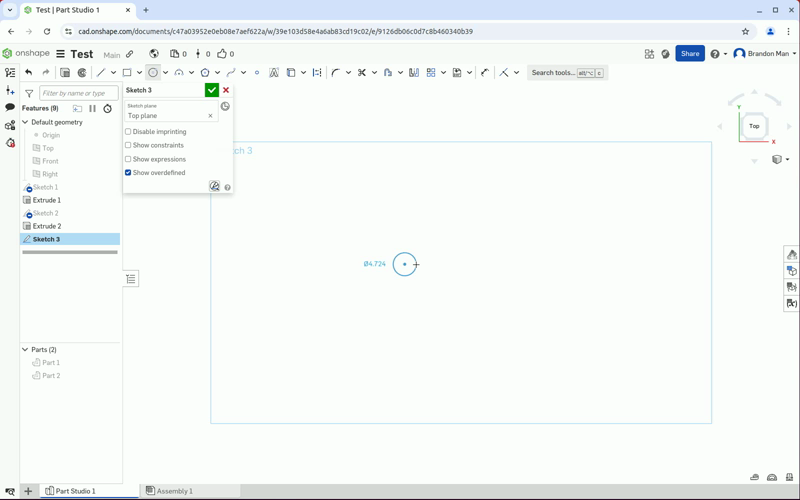
key(esc)
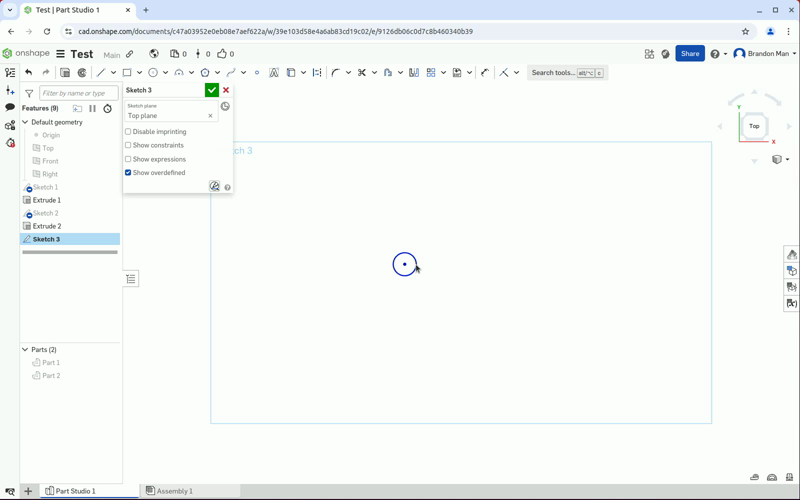
mouse_move(411, 267)
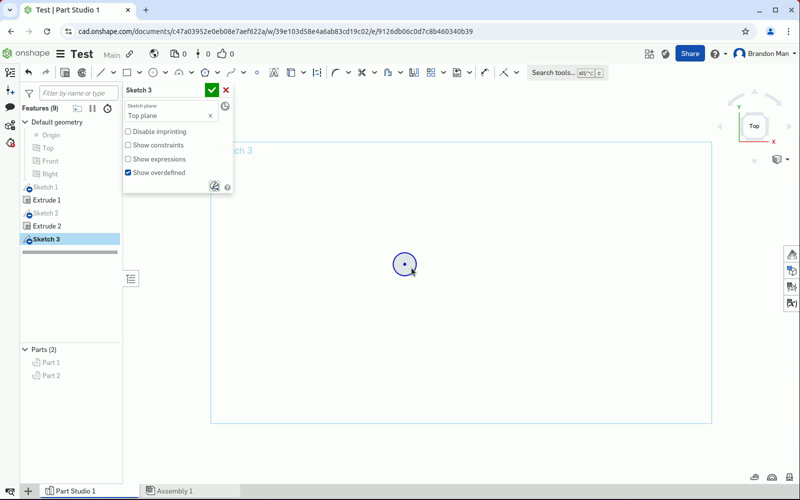
scroll(6)
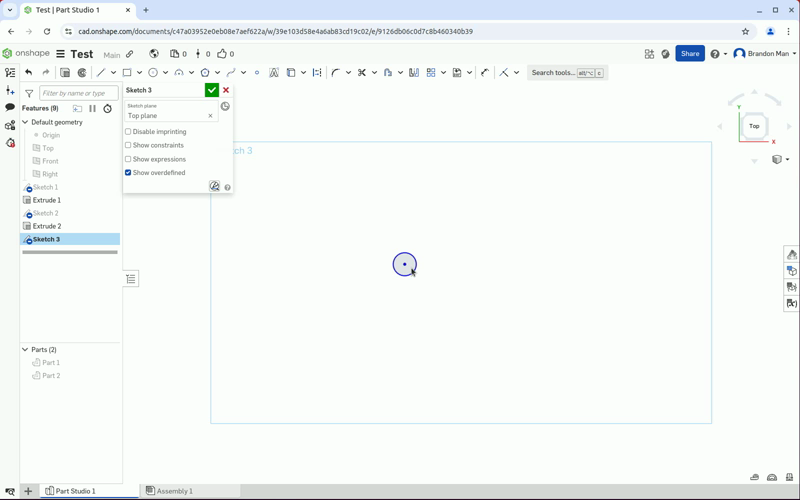
scroll(6)
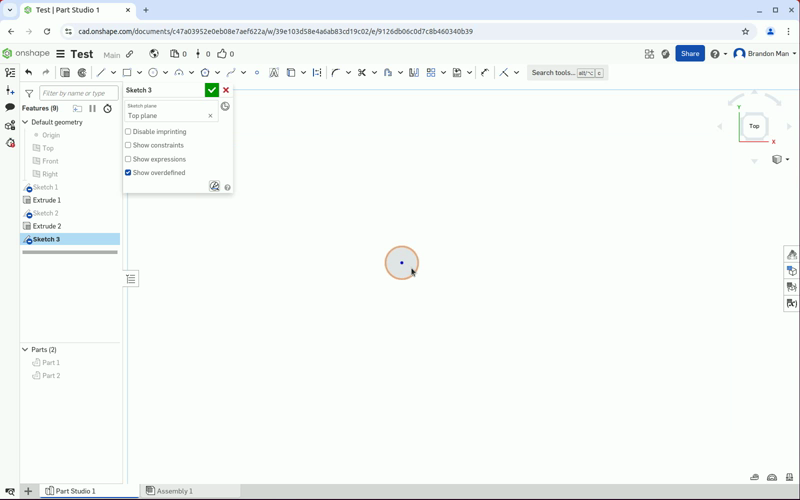
scroll(6)
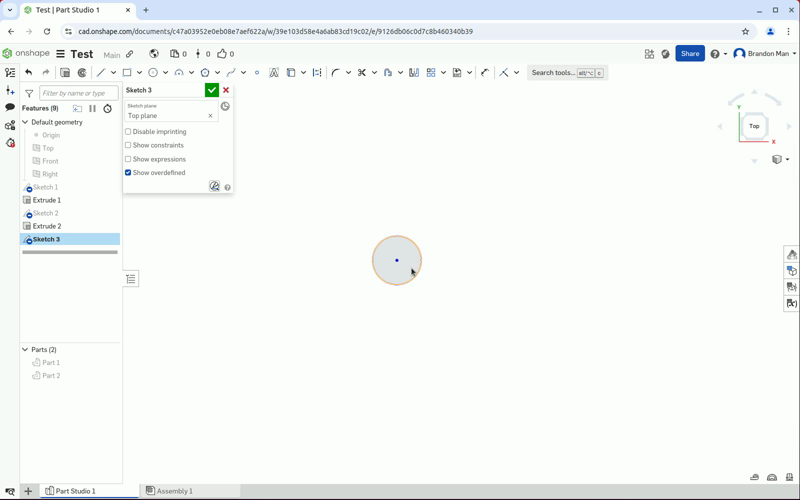
scroll(6)
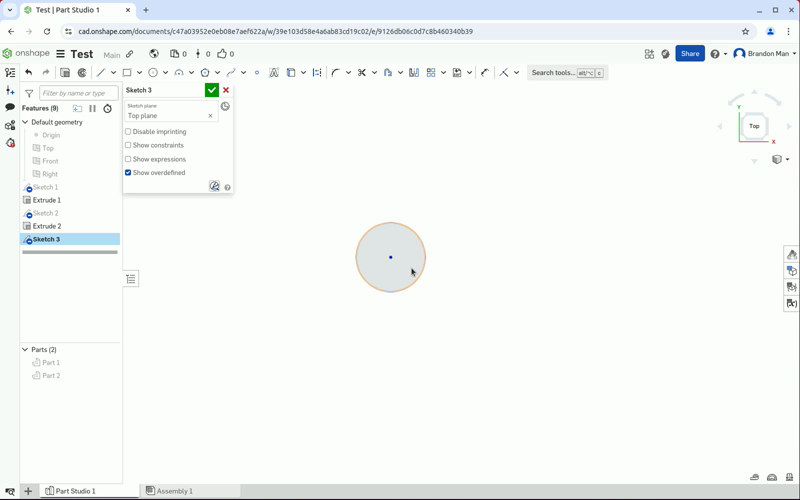
scroll(6)
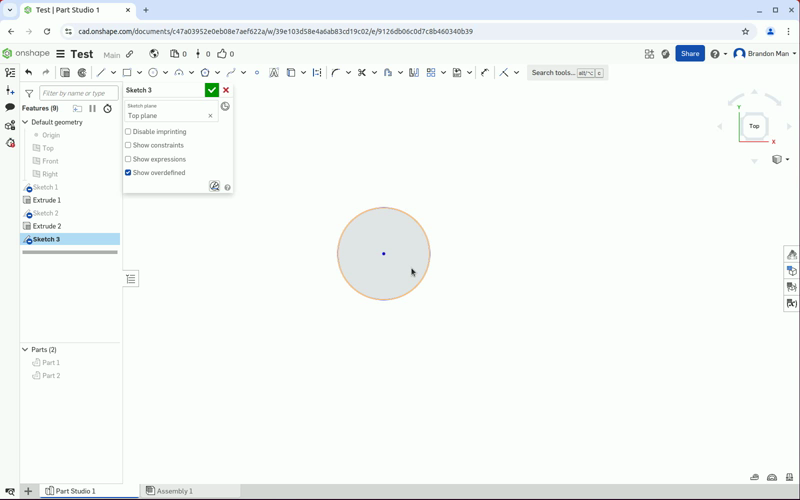
scroll(6)
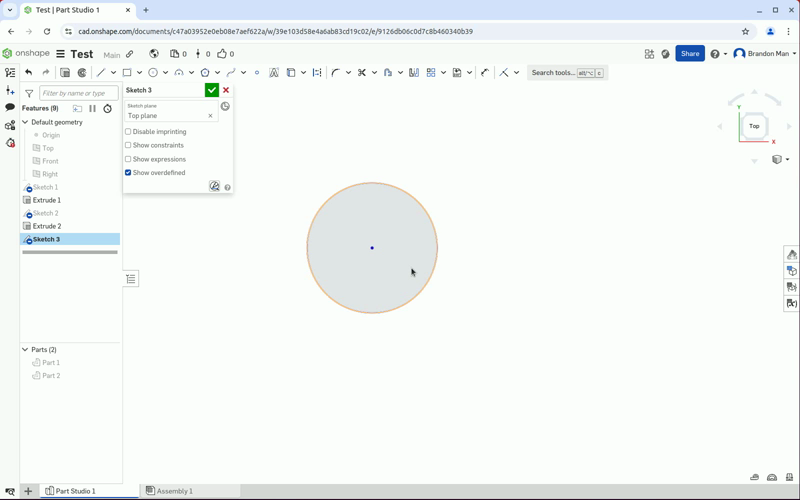
scroll(6)
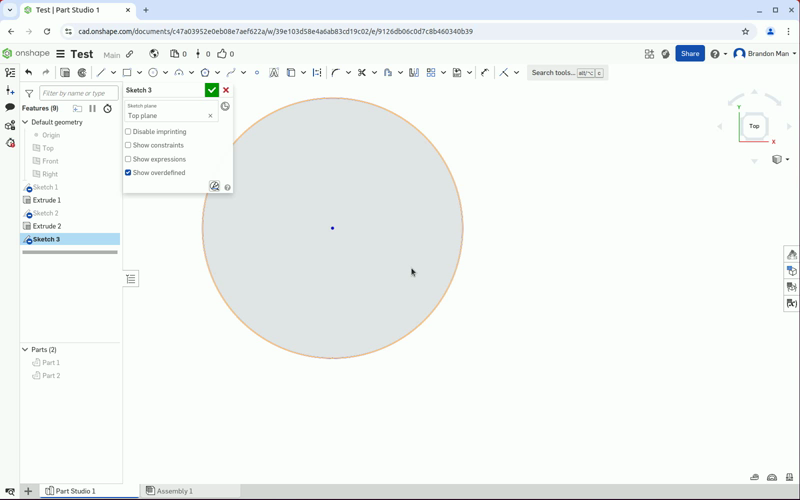
click(411, 267)
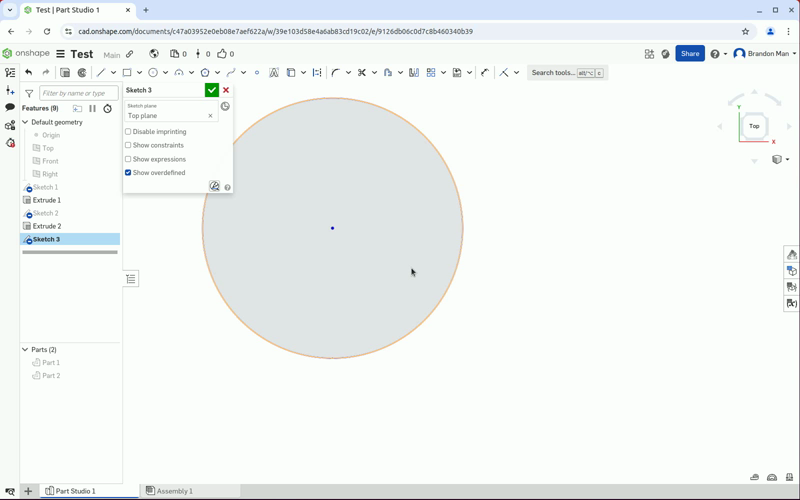
scroll(-6)
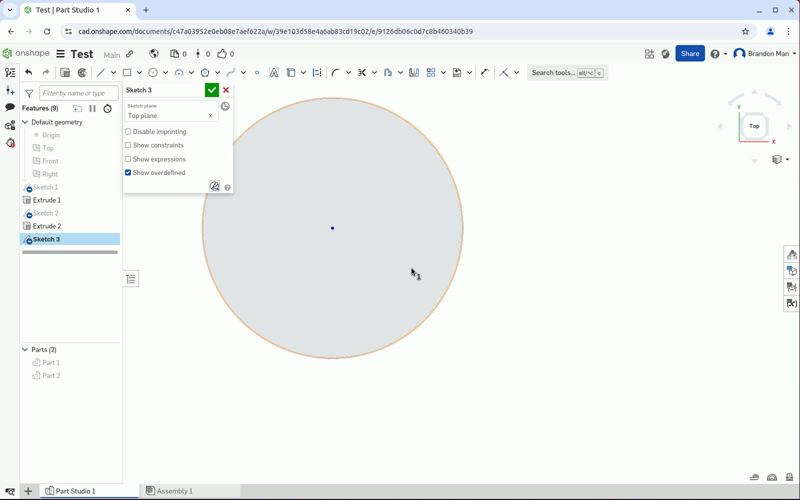
scroll(-6)
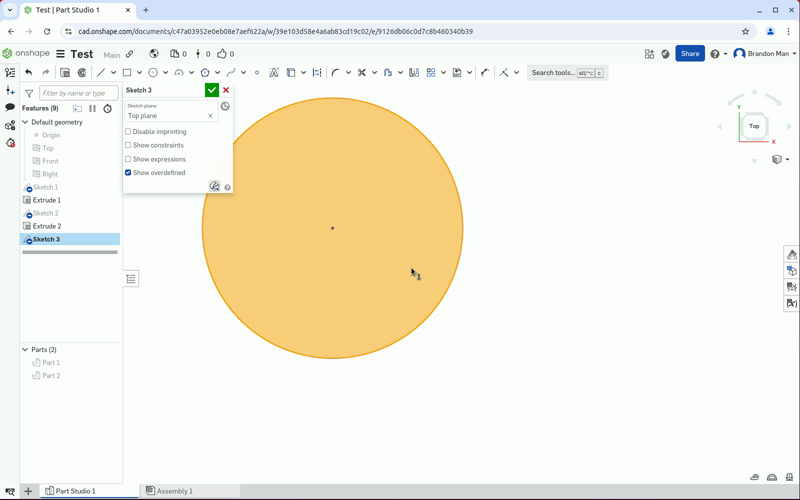
scroll(-6)
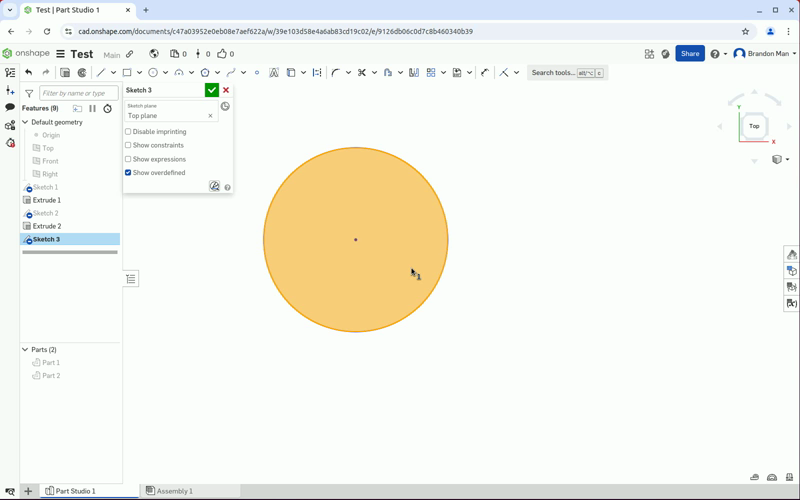
scroll(-6)
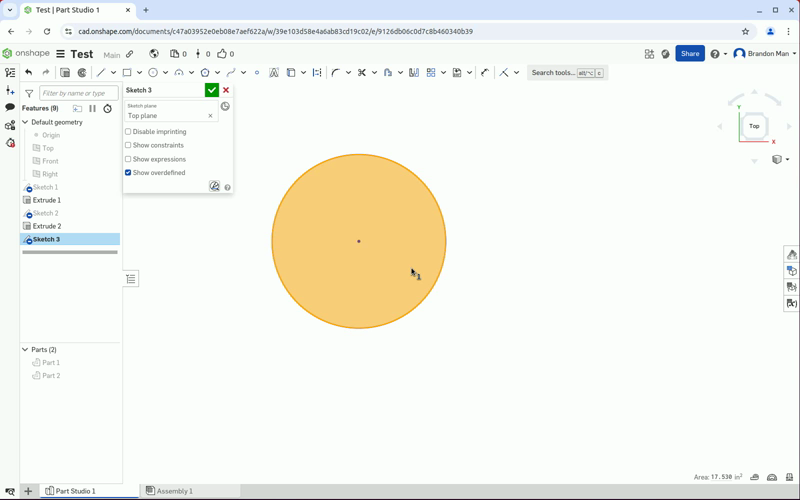
scroll(-6)
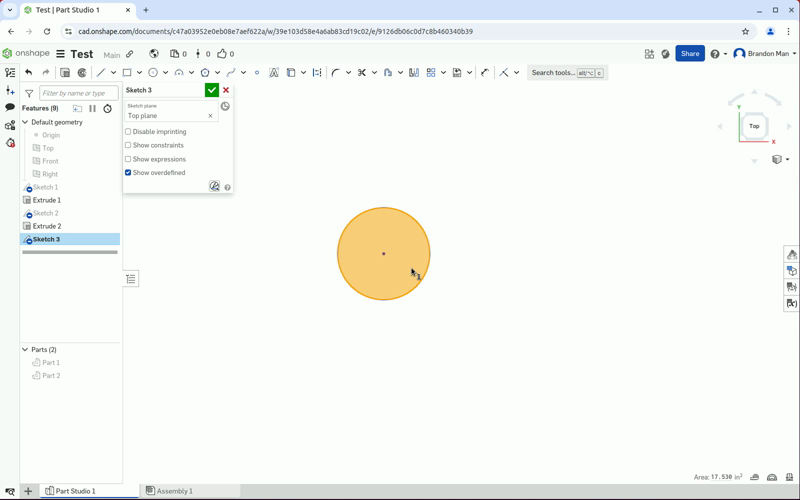
scroll(-6)
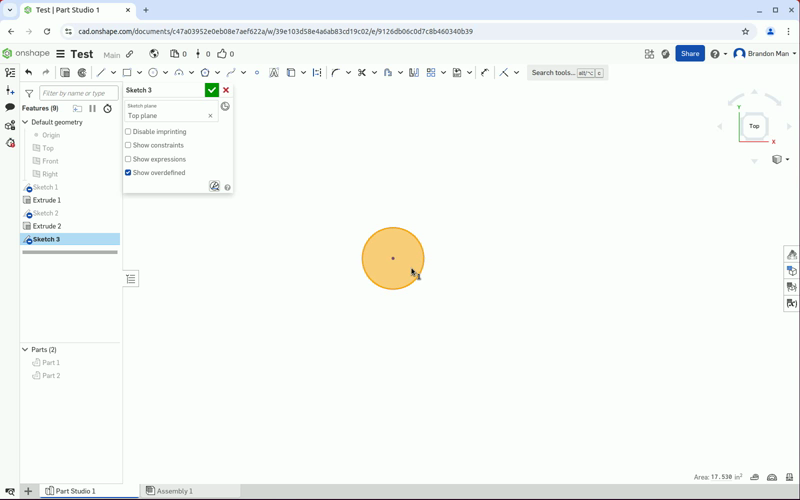
scroll(-6)
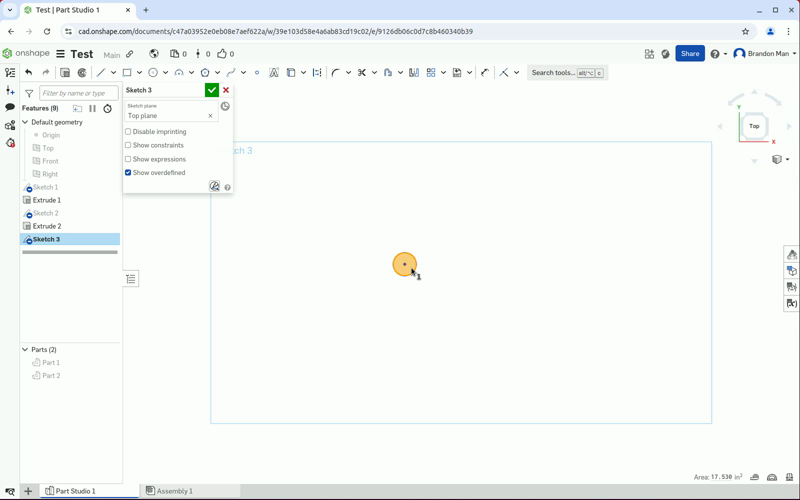
mouse_move(73, 352)
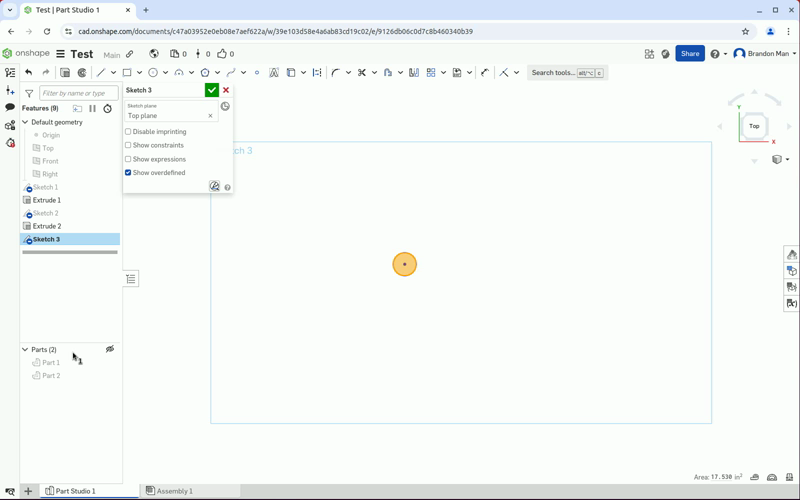
key(shift+y)
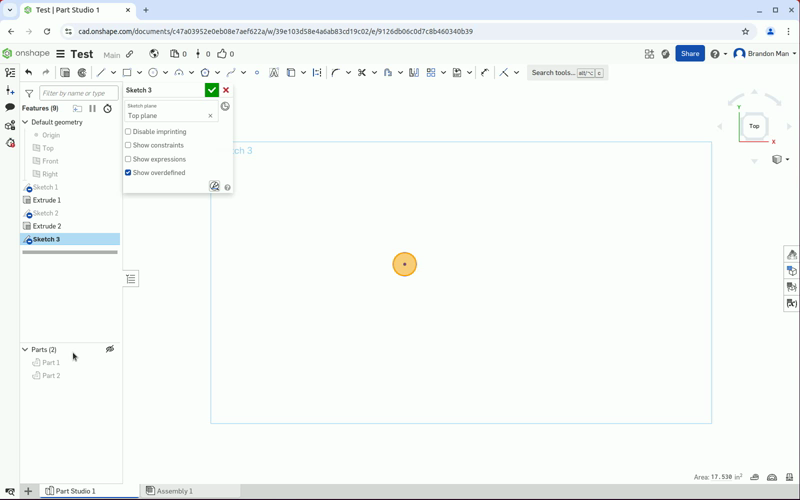
key(shift+e)
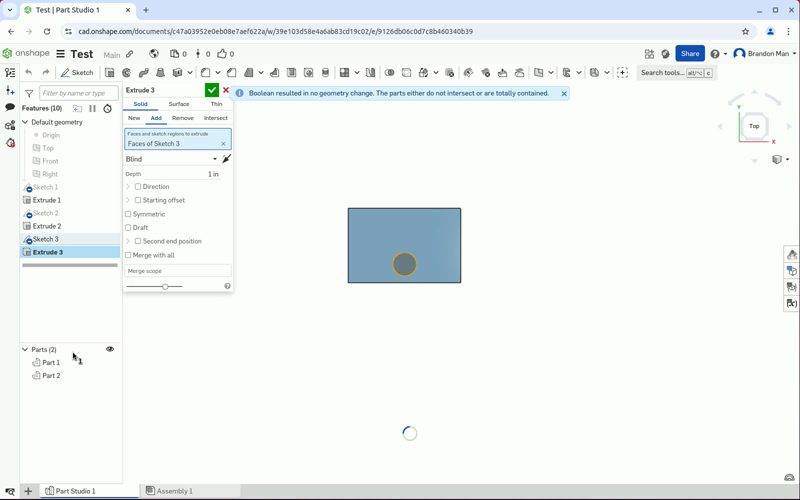
mouse_move(143, 106)
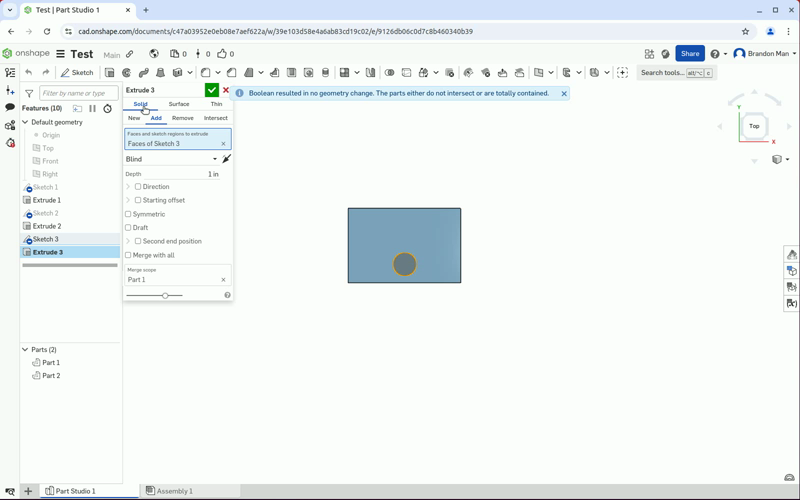
click(143, 106)
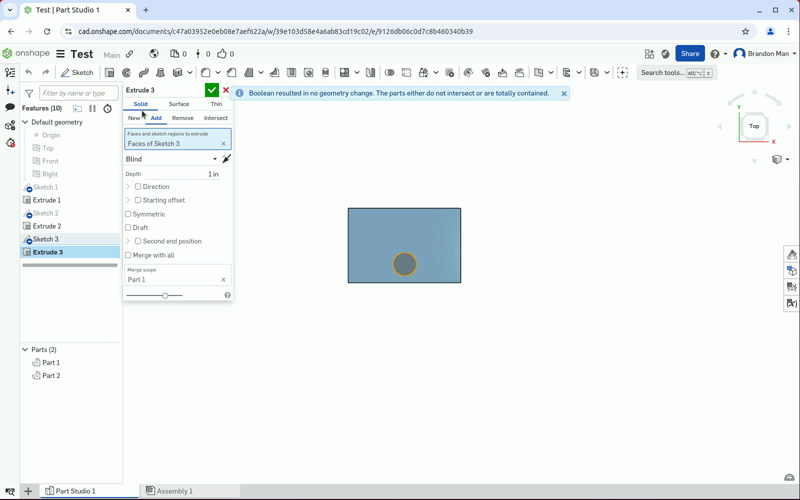
mouse_move(137, 120)
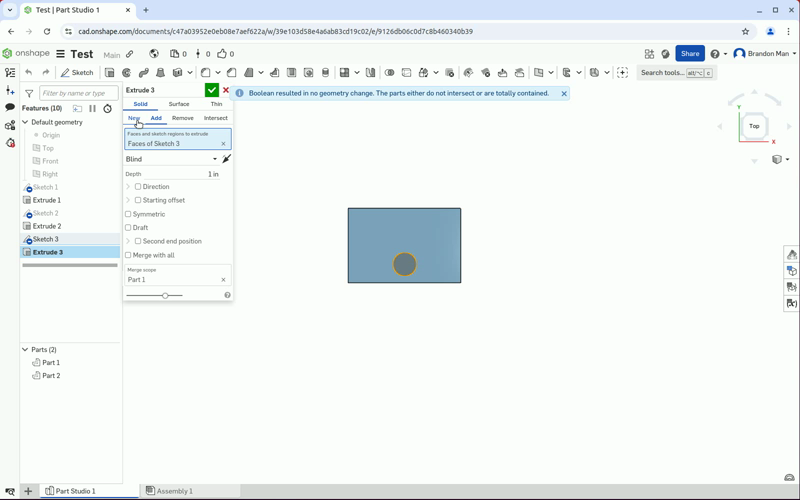
click(137, 120)
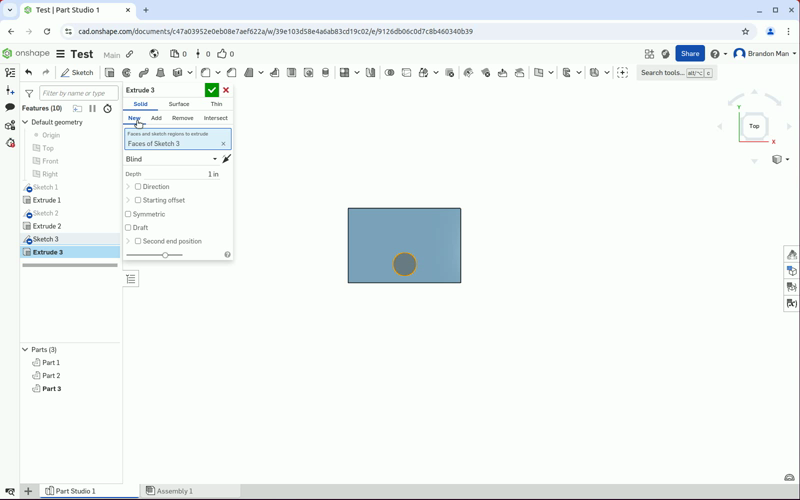
key(tab, 4)
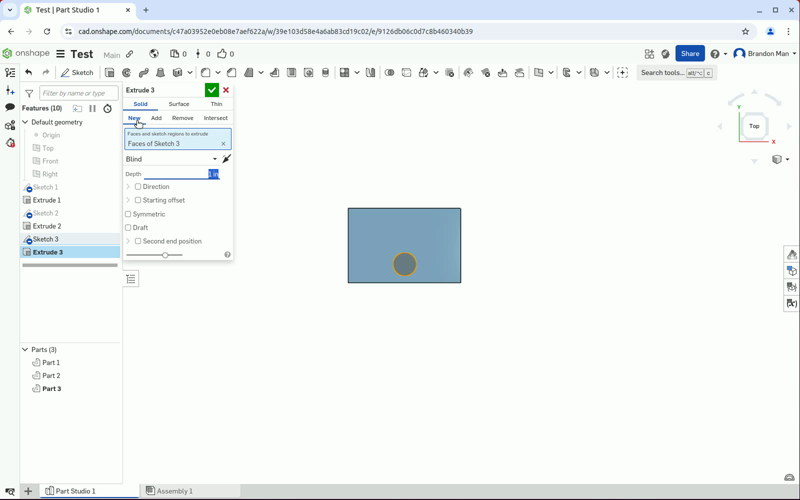
text(-1.685)
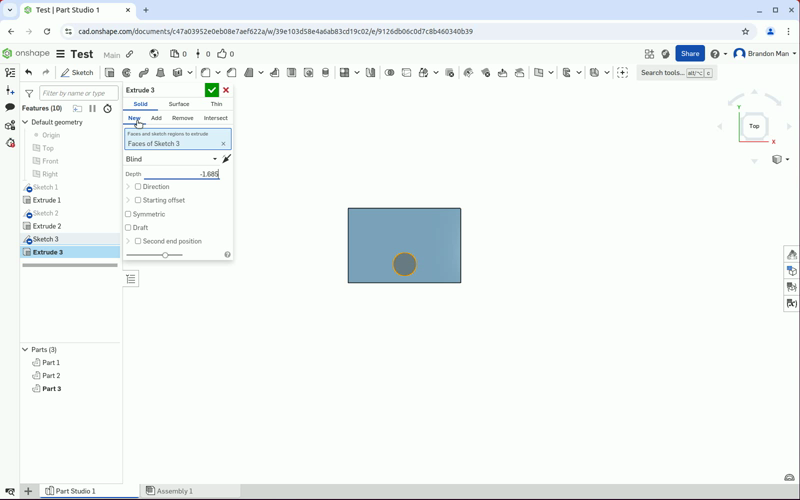
key(enter)
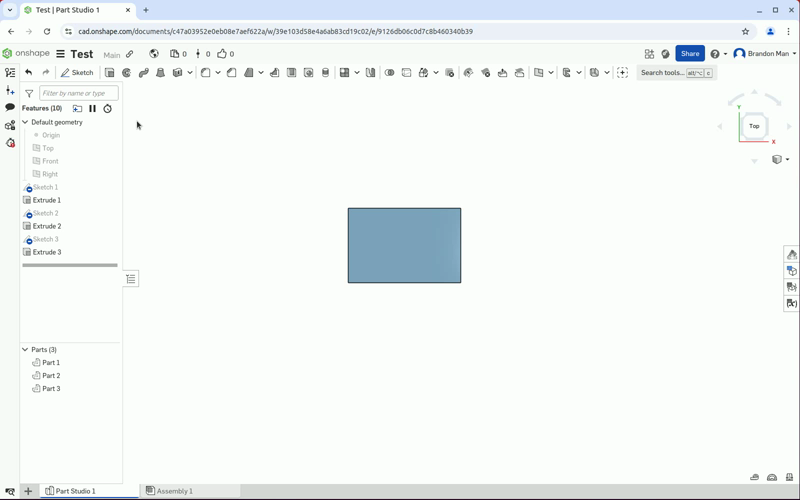
key(shift+h)
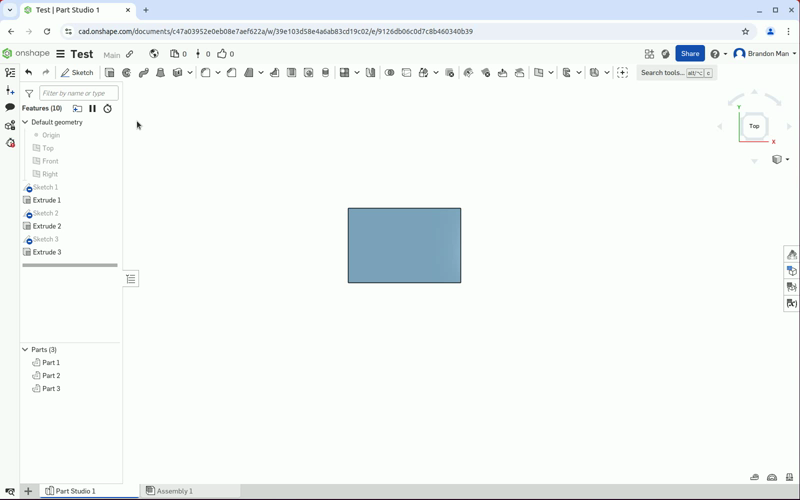
key(shift+h)
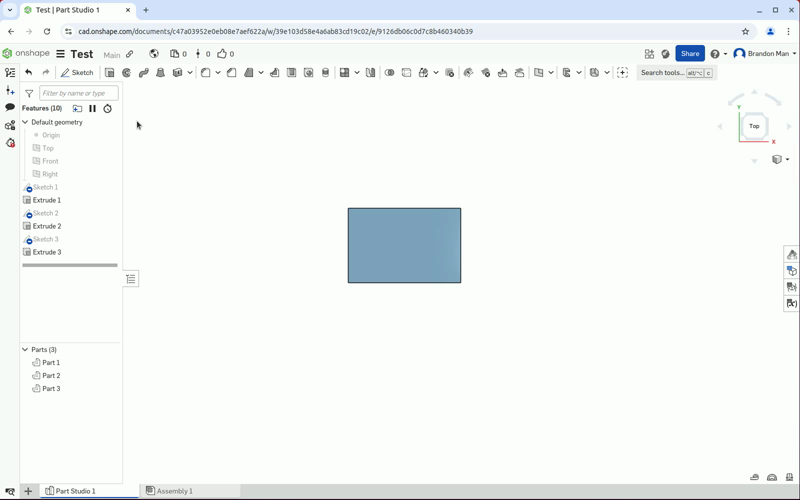
mouse_move(73, 189)
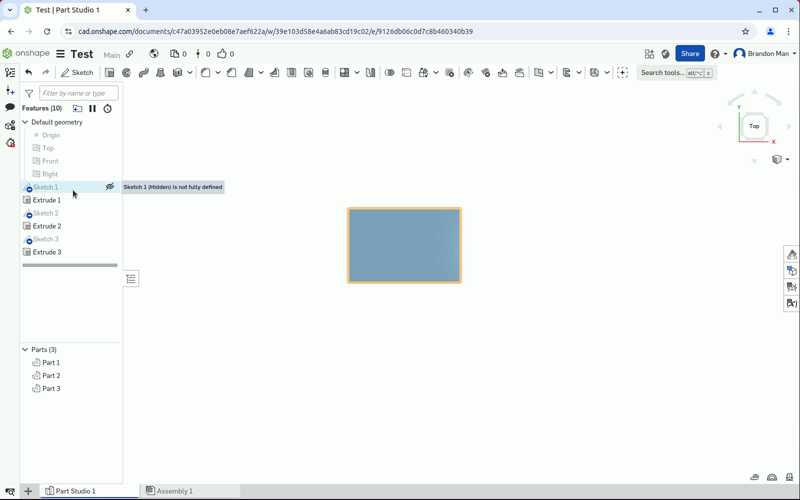
click(73, 189)
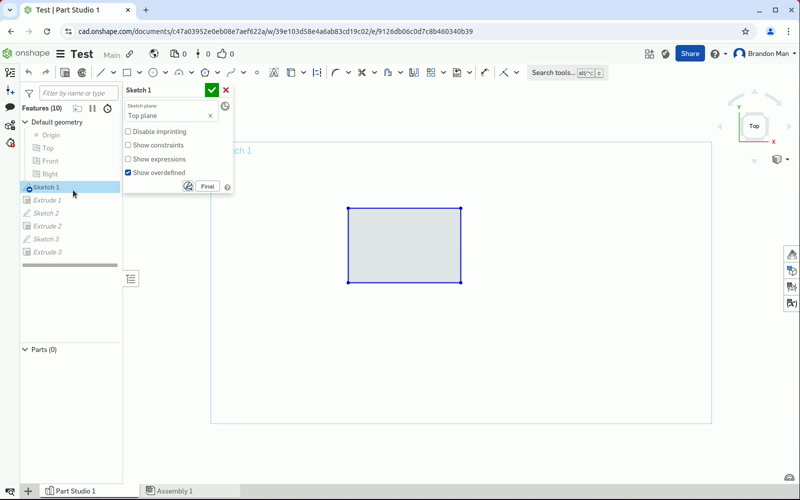
mouse_move(229, 92)
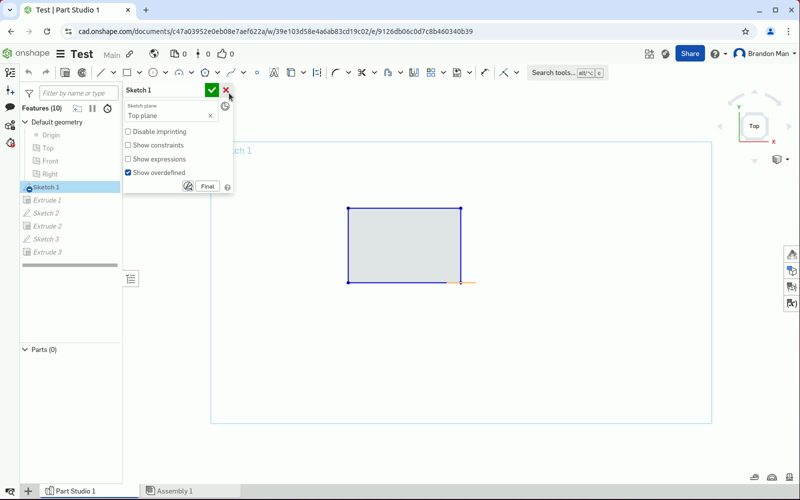
click(229, 92)
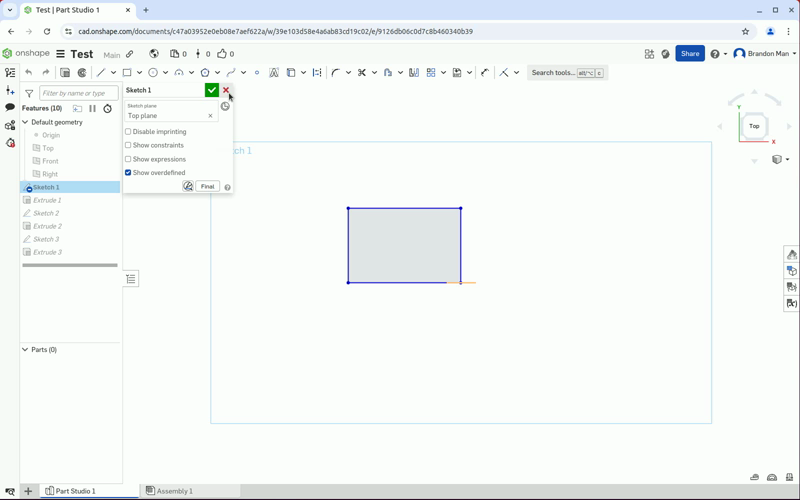
key(shift+s)
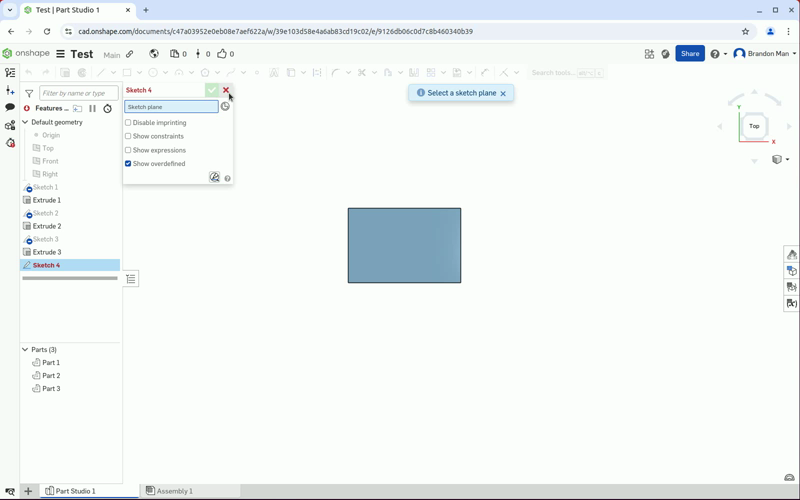
mouse_move(73, 150)
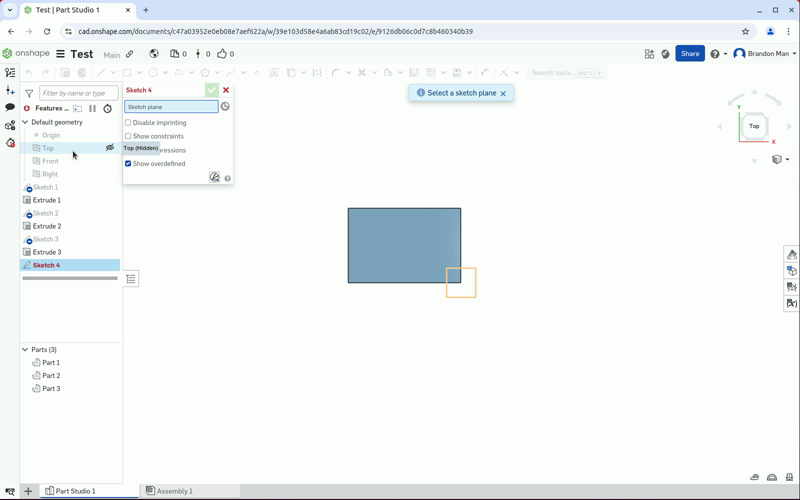
click(73, 150)
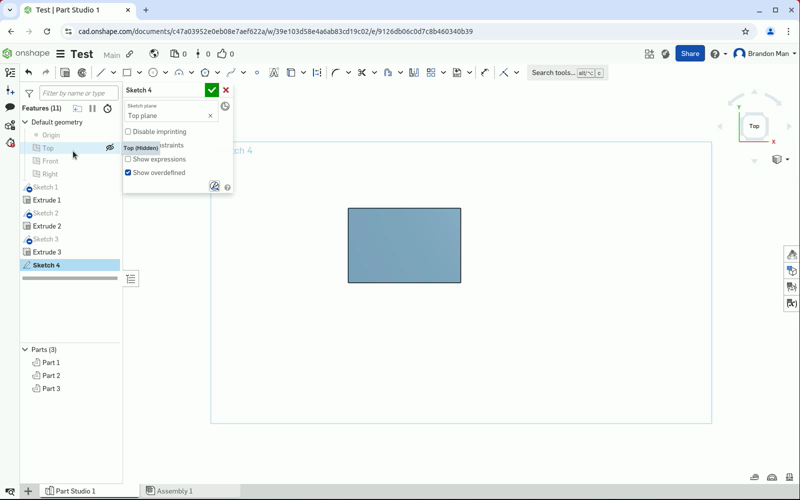
mouse_move(73, 352)
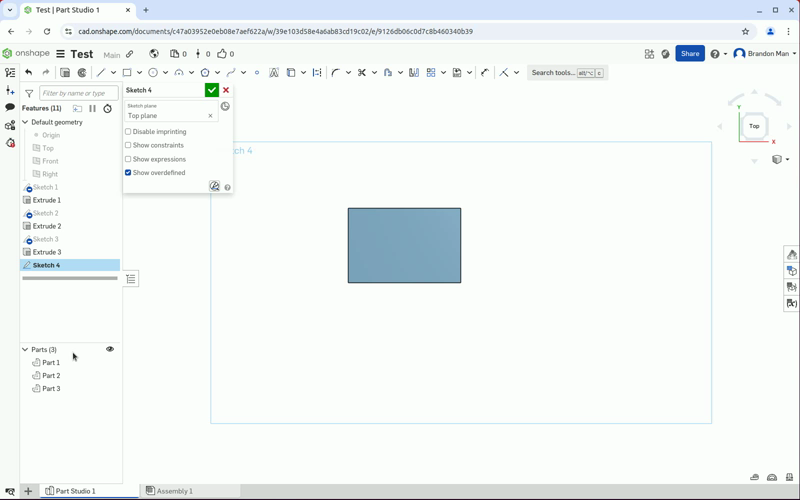
key(y)
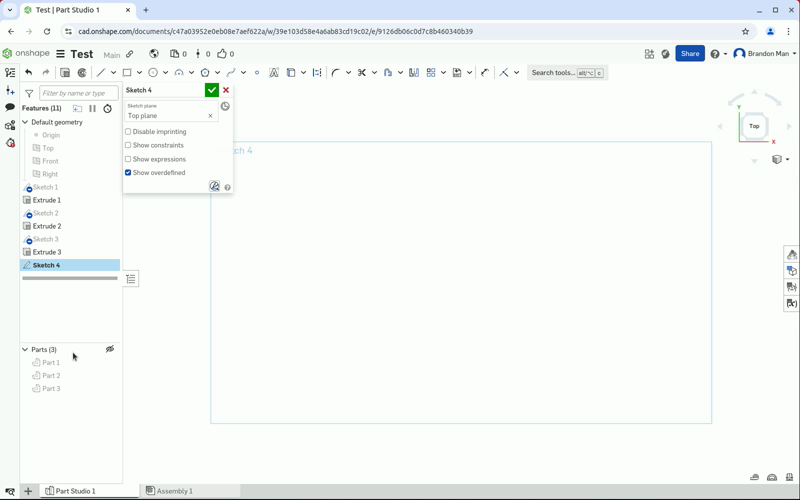
key(c)
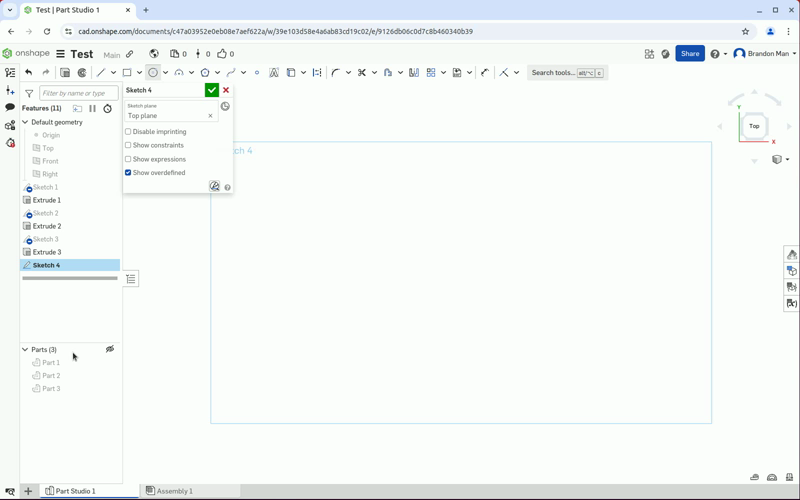
key_down(shift)
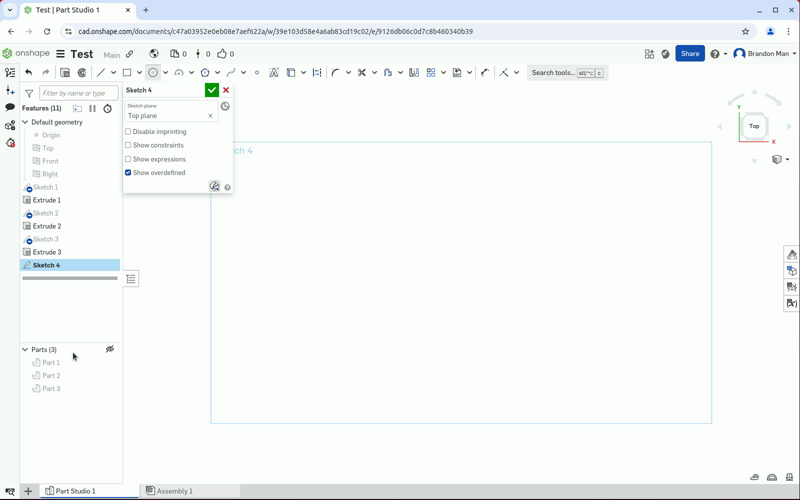
mouse_move(442, 264)
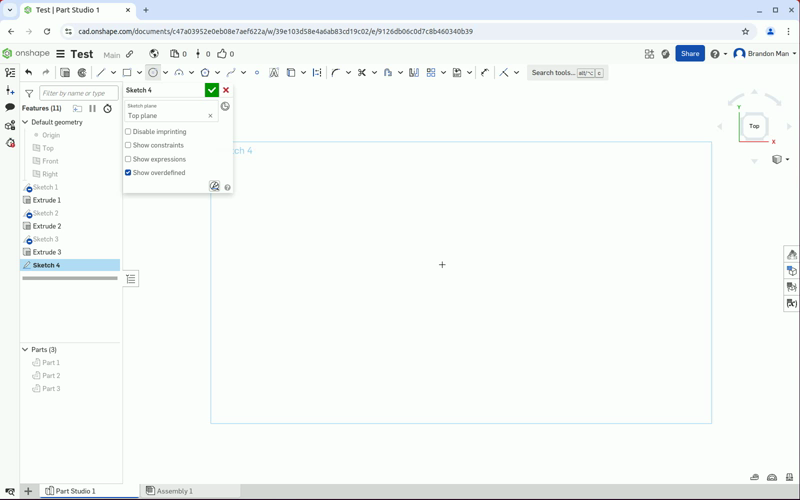
click(442, 264)
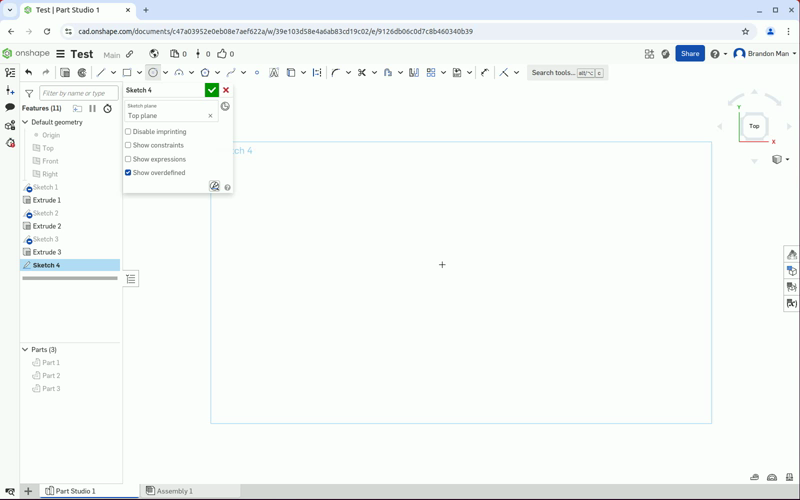
key_up(shift)
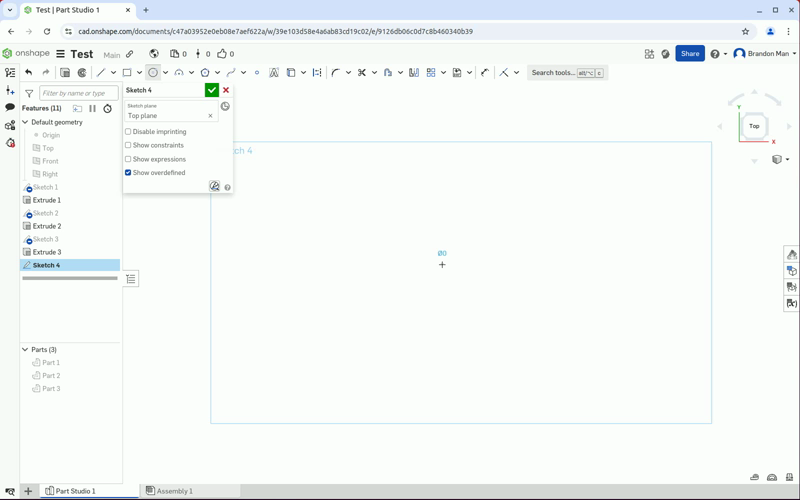
mouse_move(453, 264)
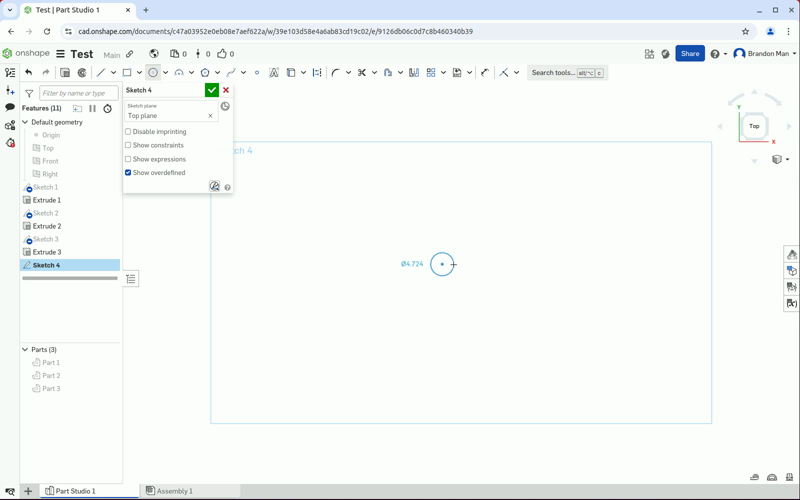
click(453, 264)
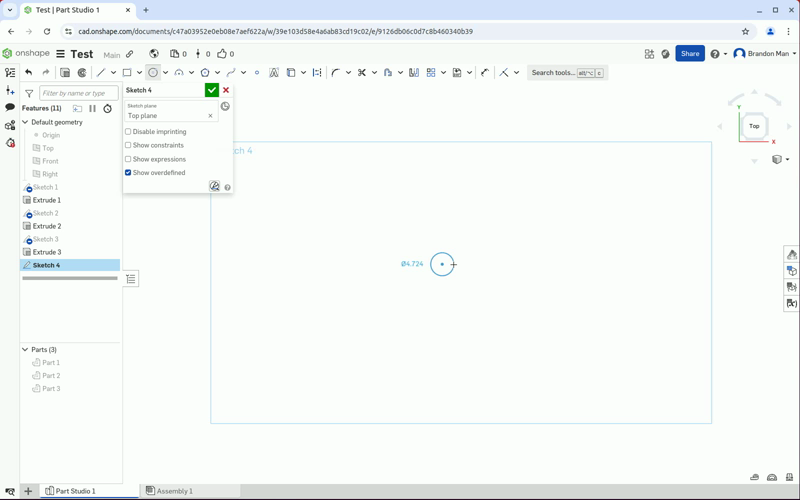
key(esc)
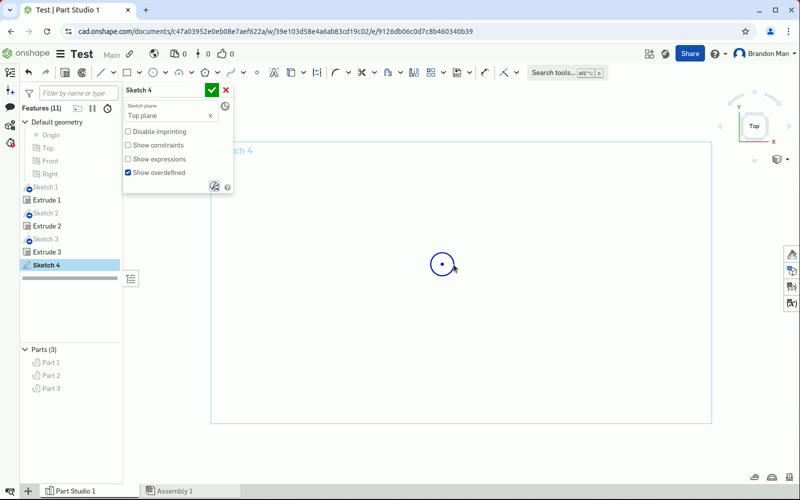
mouse_move(449, 269)
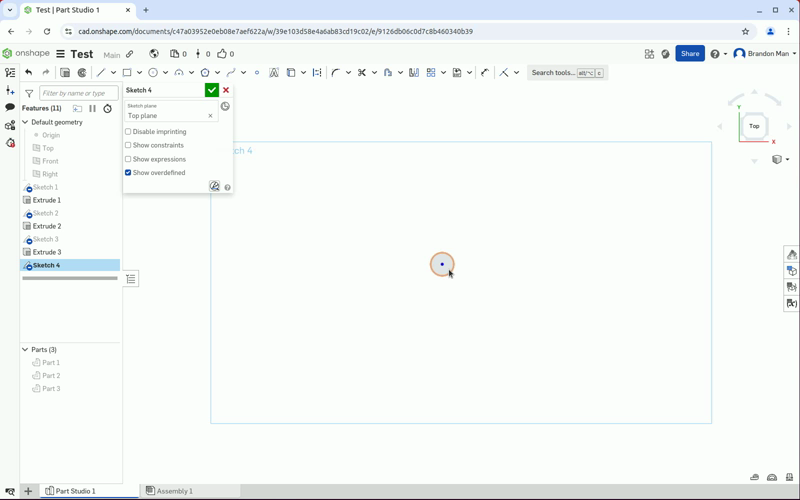
scroll(6)
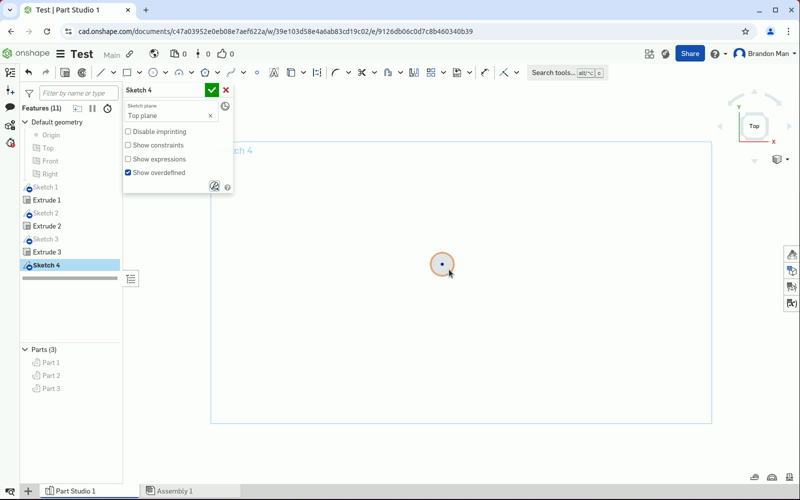
scroll(6)
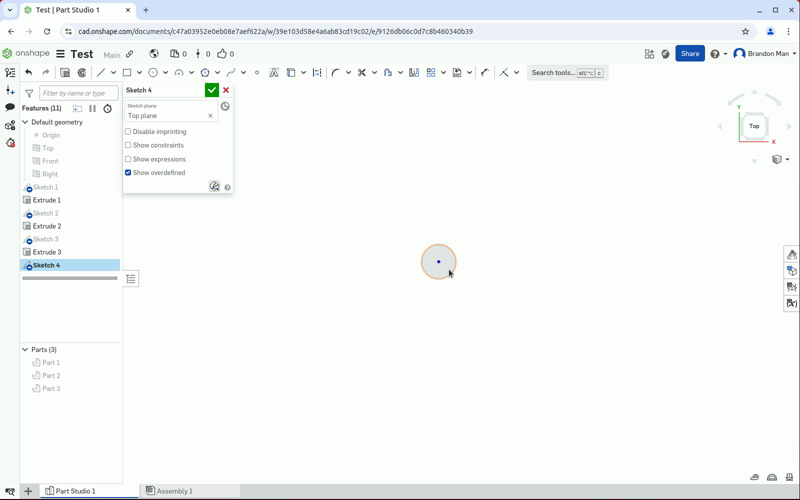
scroll(6)
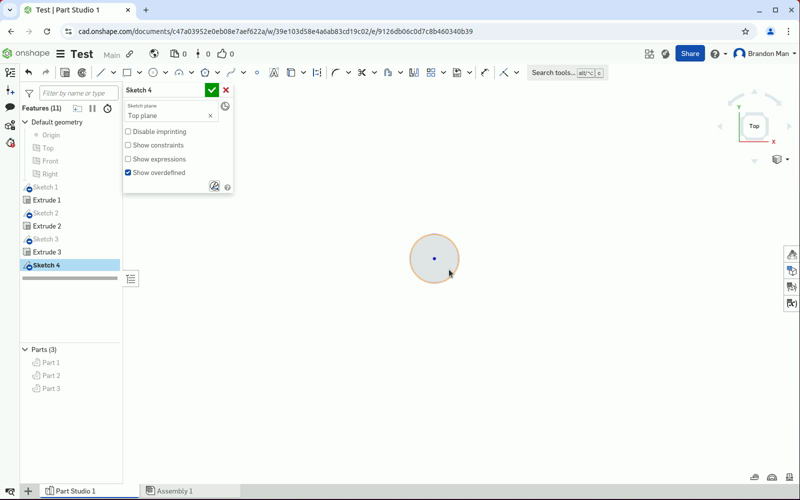
scroll(6)
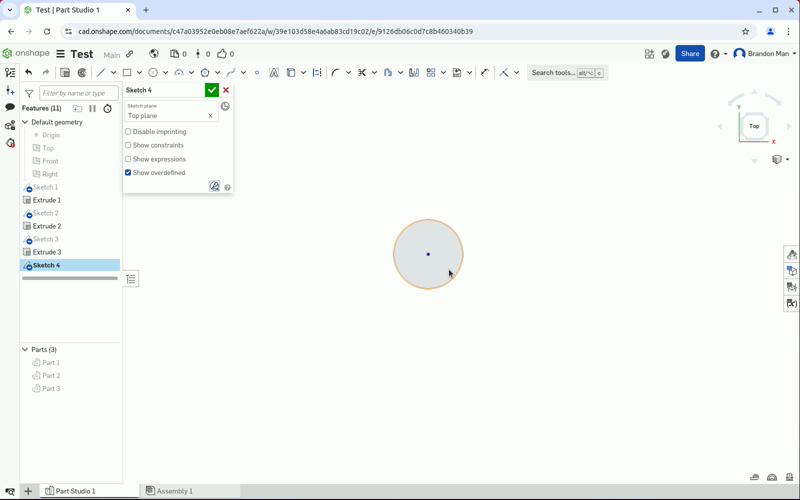
scroll(6)
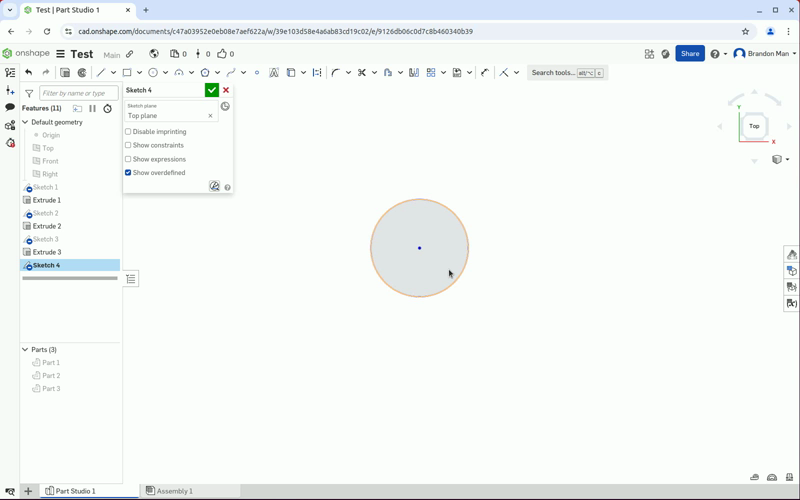
scroll(6)
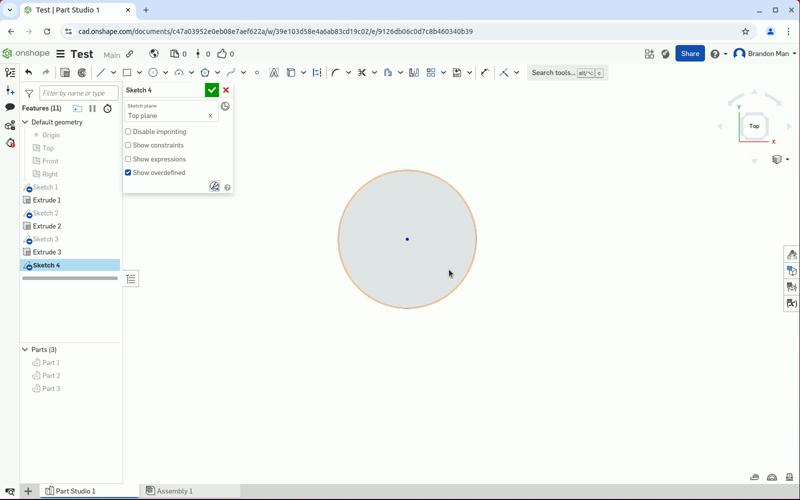
scroll(6)
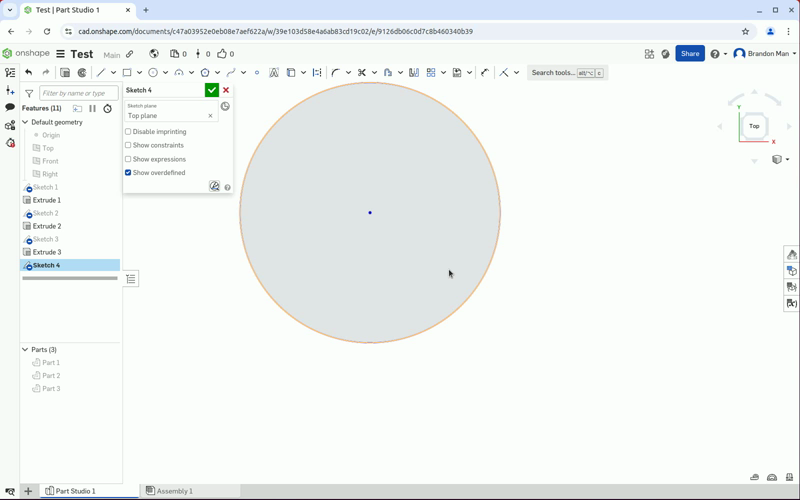
click(449, 269)
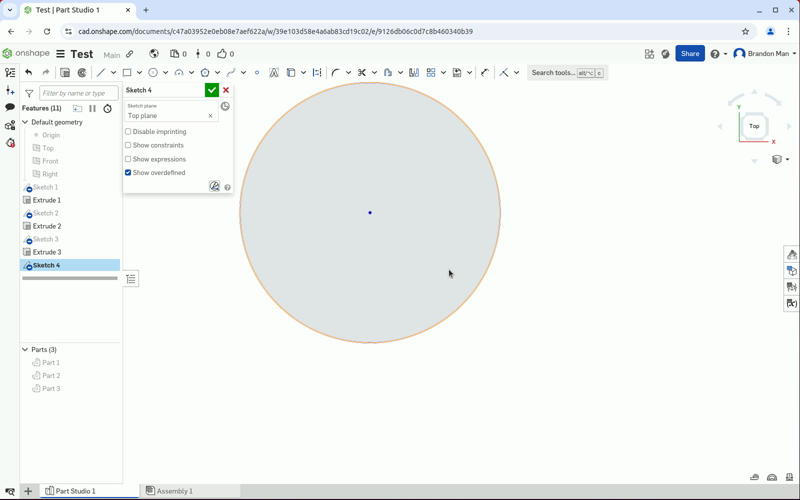
scroll(-6)
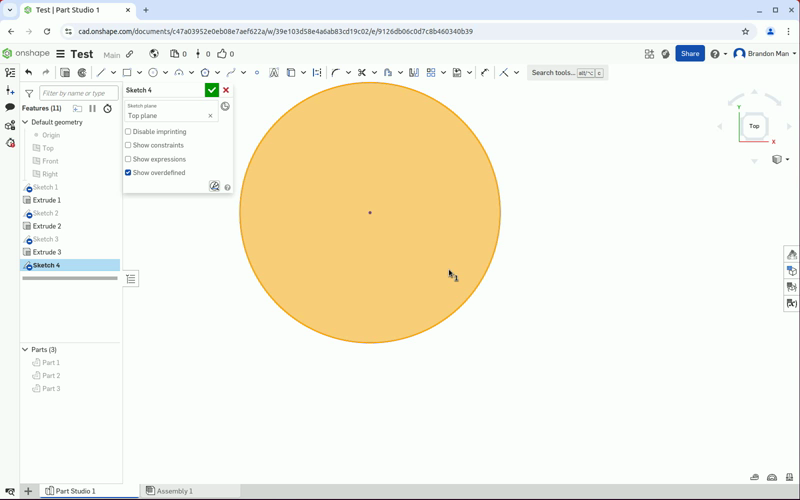
scroll(-6)
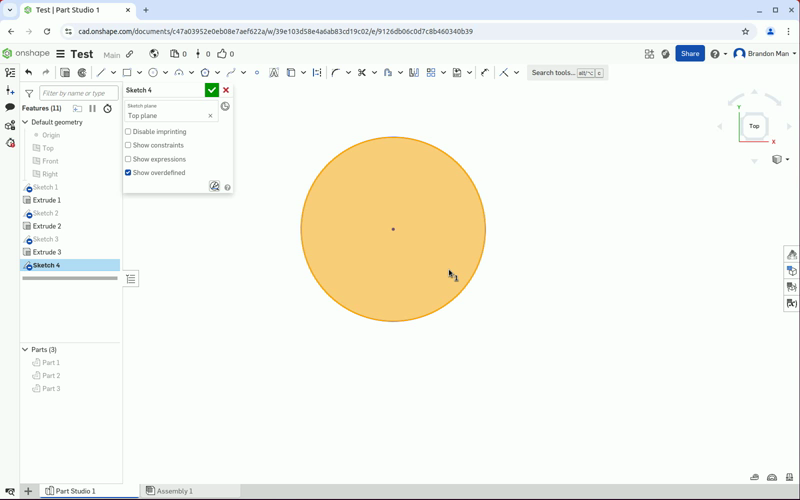
scroll(-6)
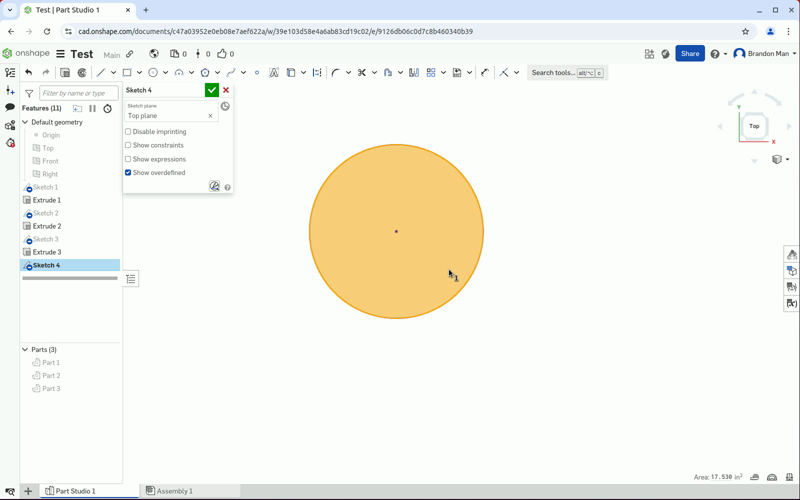
scroll(-6)
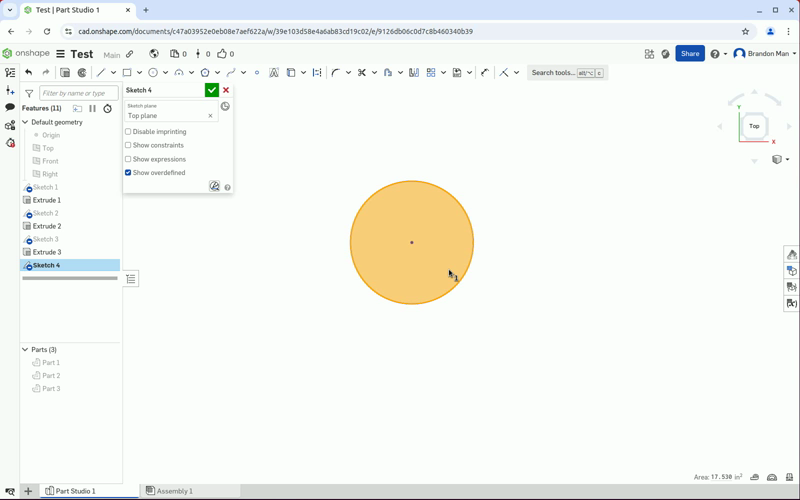
scroll(-6)
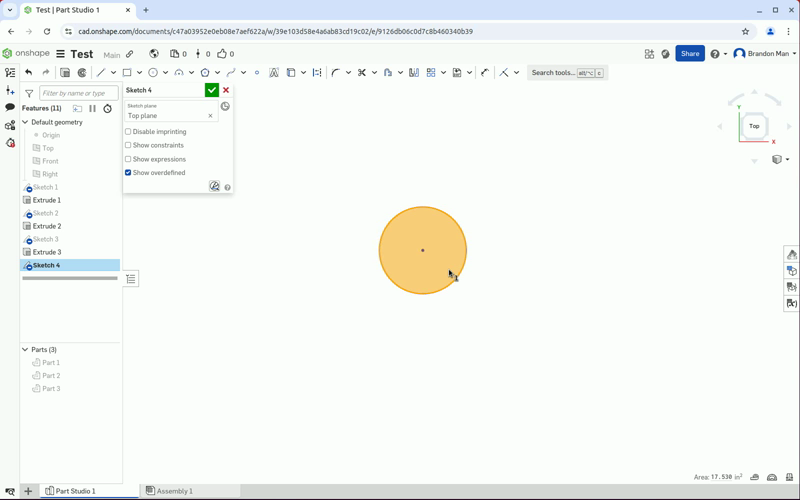
scroll(-6)
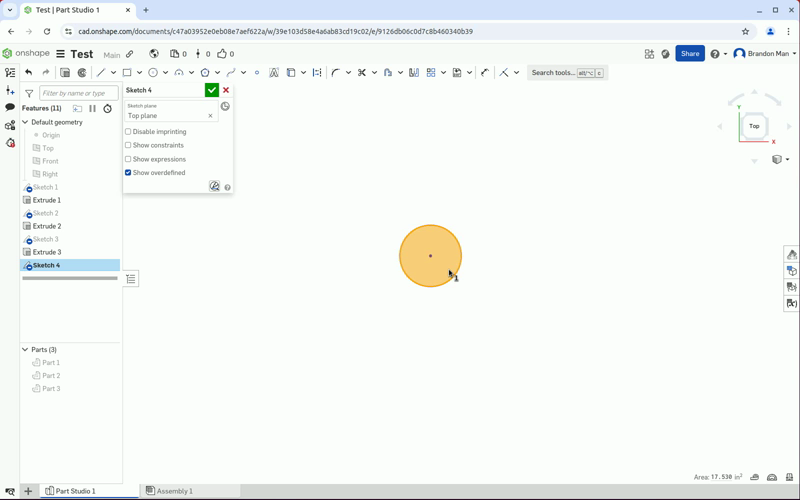
scroll(-6)
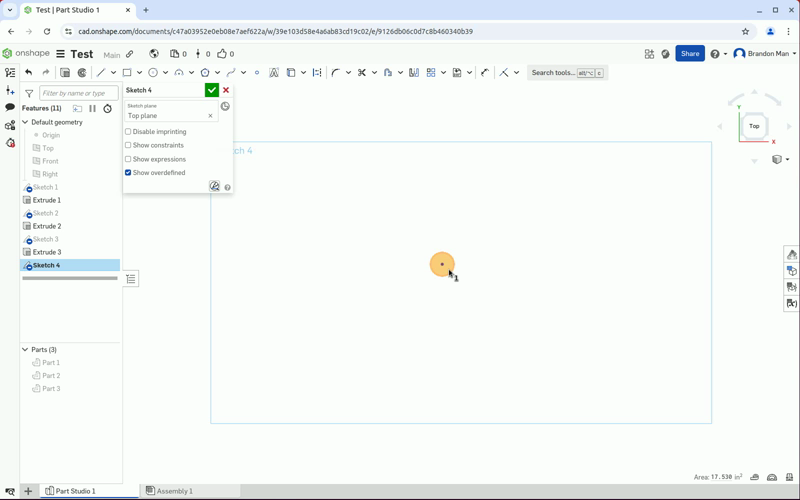
mouse_move(73, 352)
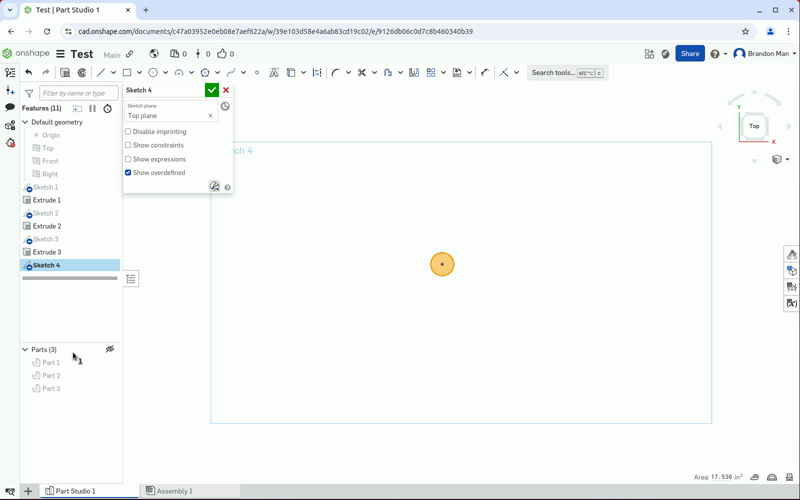
key(shift+y)
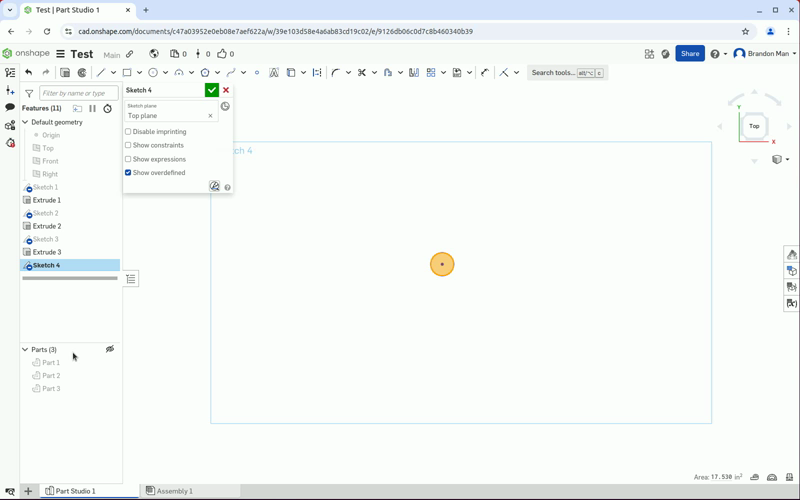
key(shift+e)
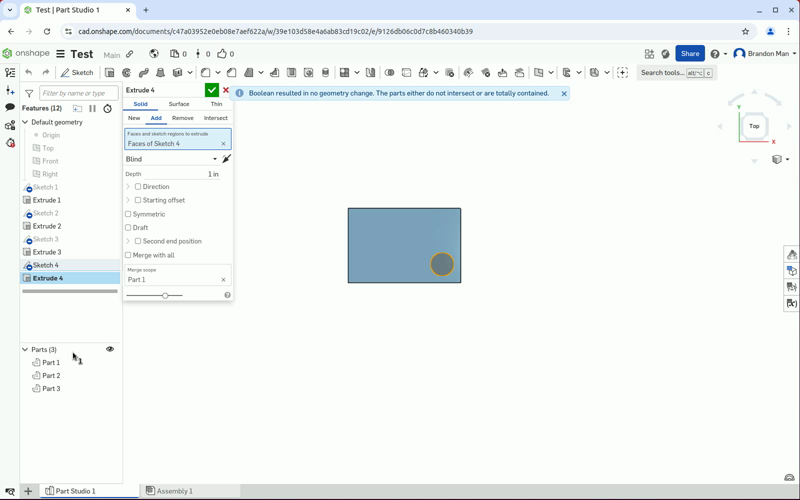
mouse_move(143, 106)
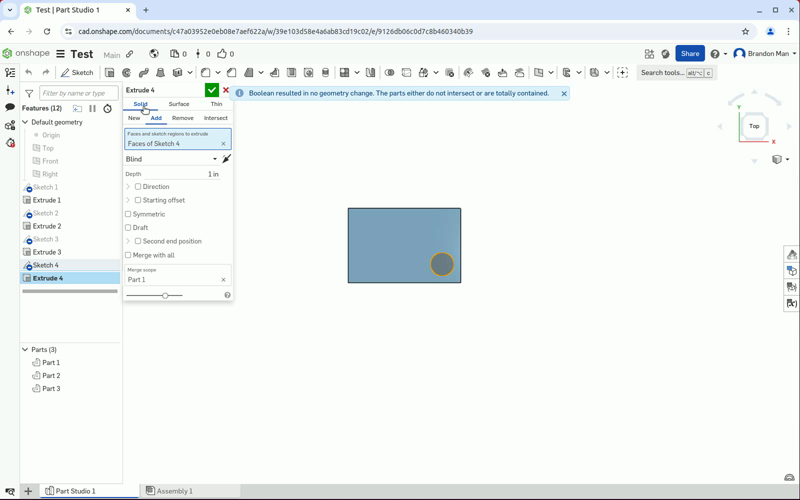
click(143, 106)
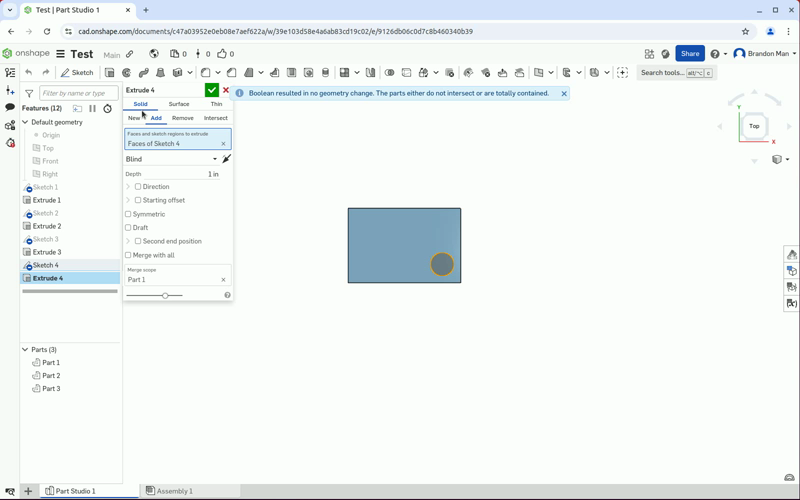
mouse_move(137, 120)
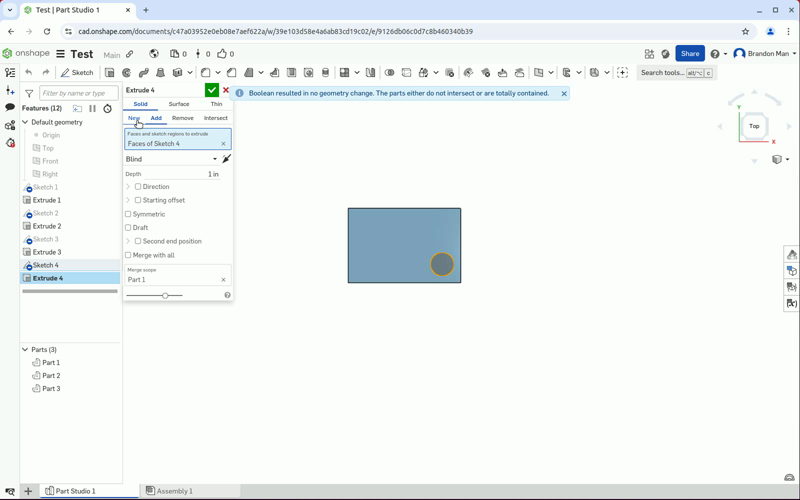
click(137, 120)
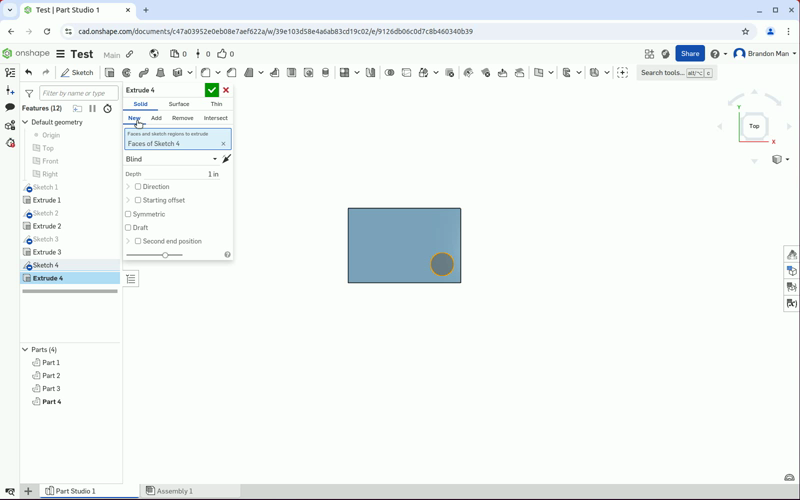
key(tab, 4)
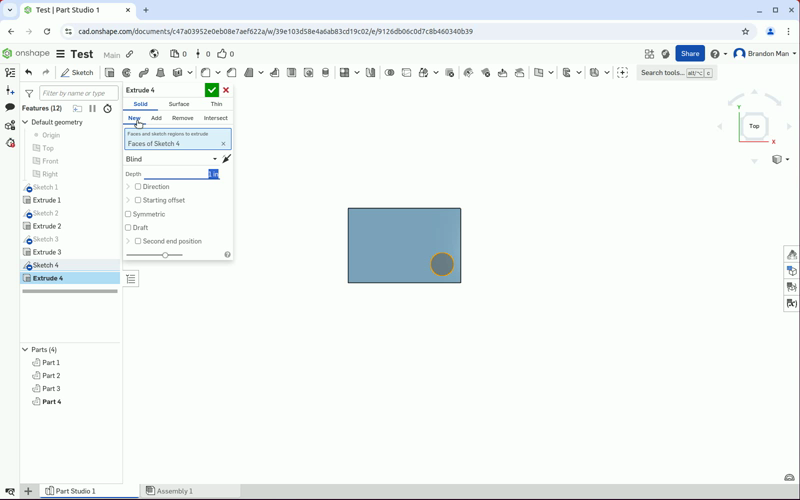
text(-1.685)
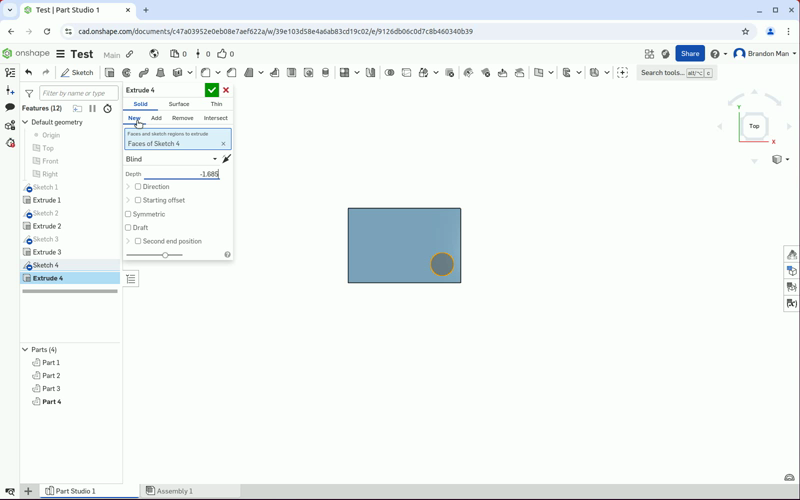
key(enter)
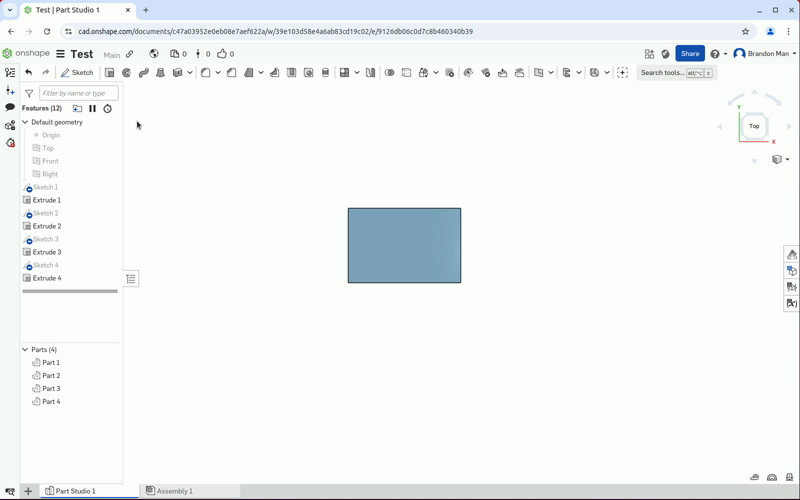
key(shift+h)
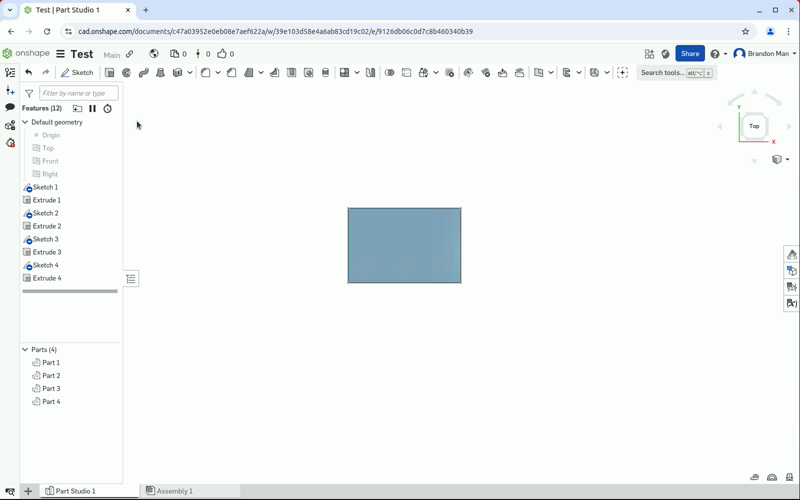
key(shift+h)
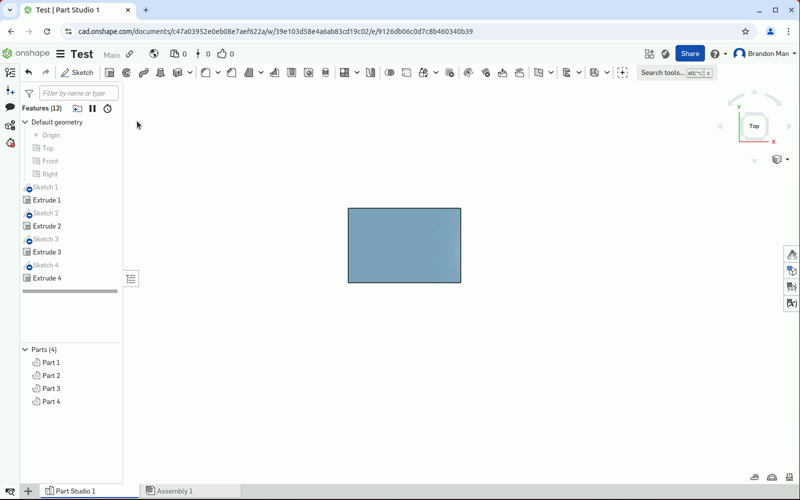
mouse_move(73, 189)
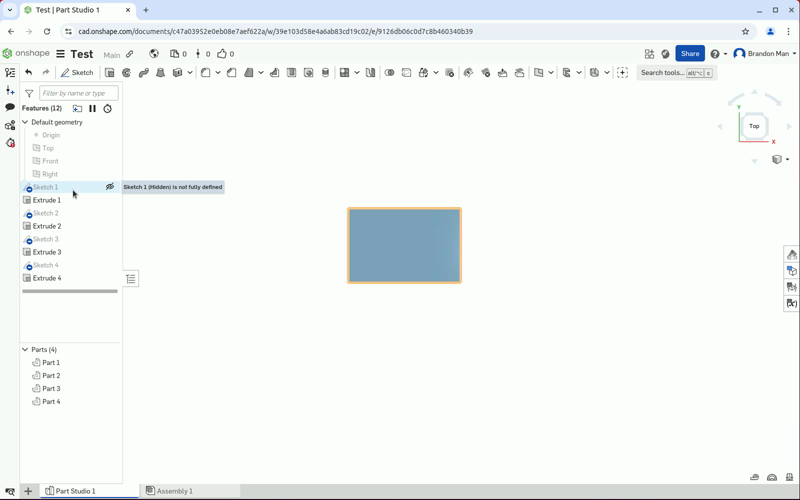
click(73, 189)
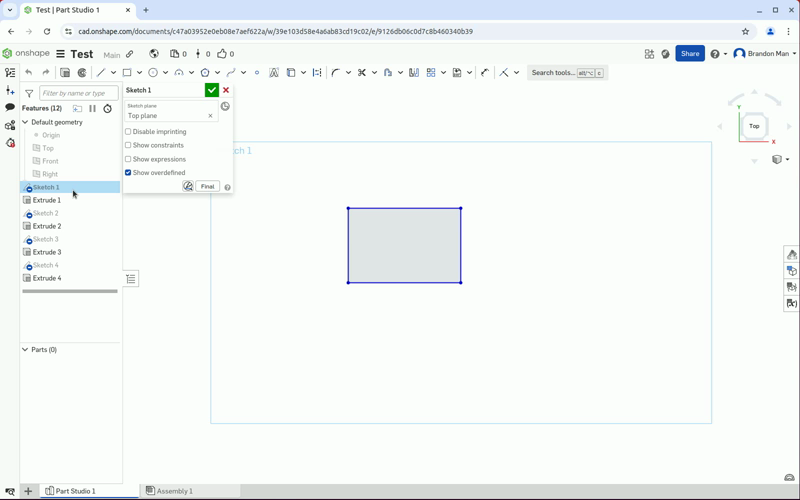
mouse_move(229, 92)
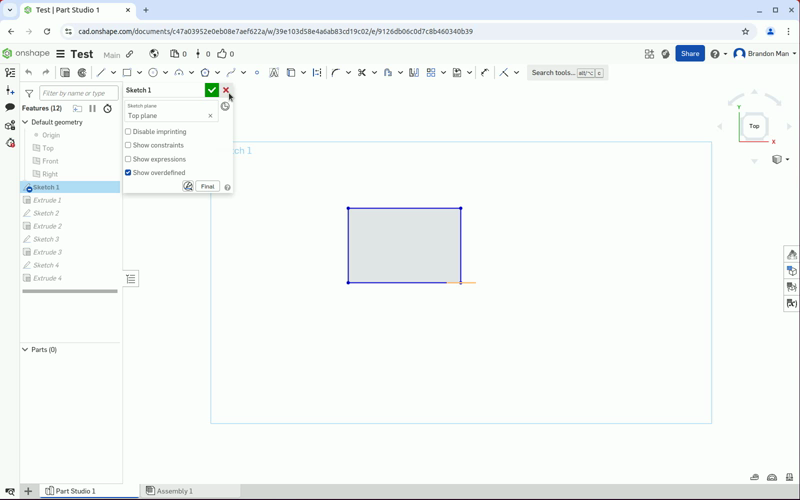
click(229, 92)
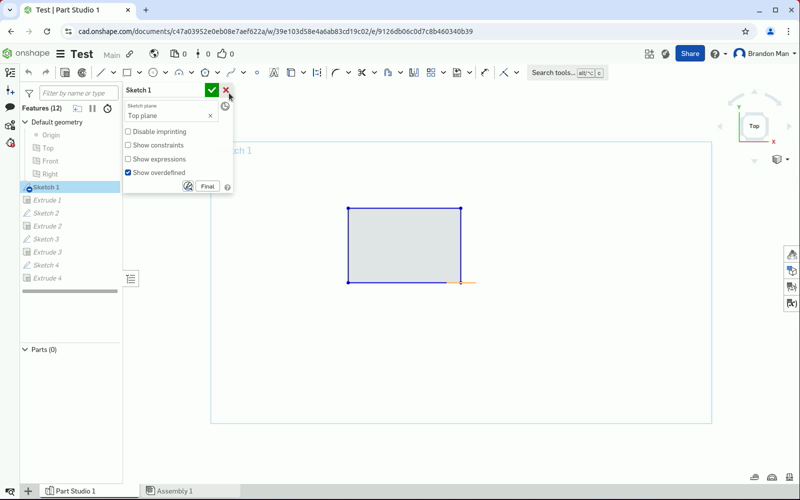
key(shift+s)
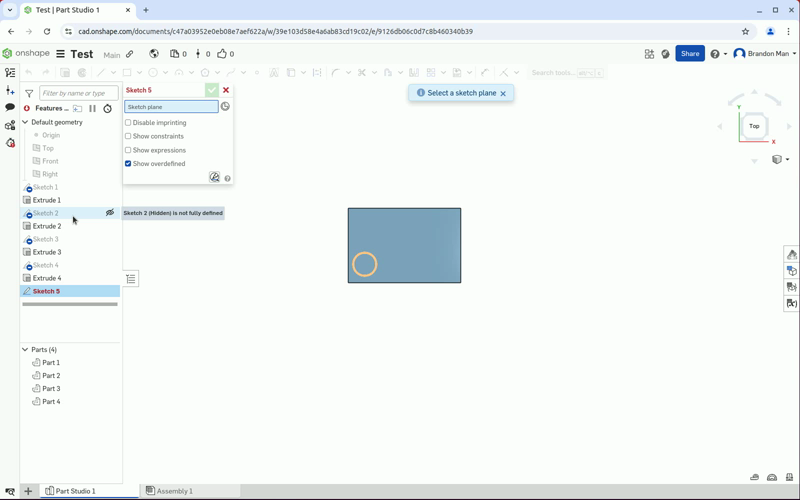
scroll(3)
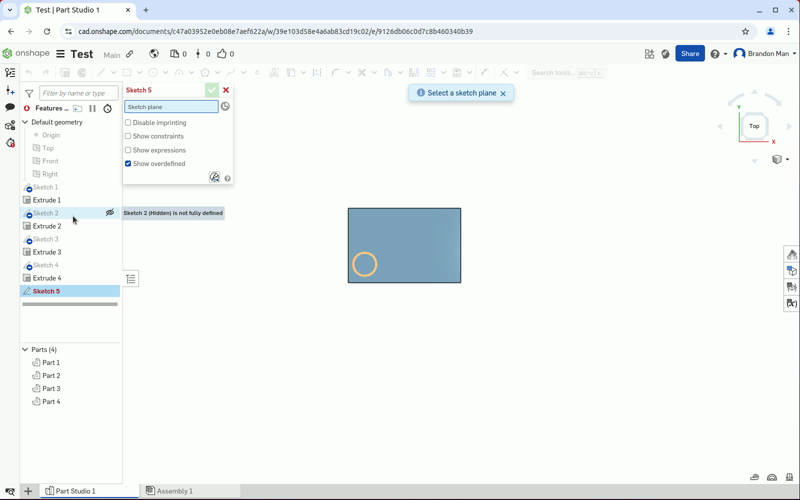
mouse_move(73, 150)
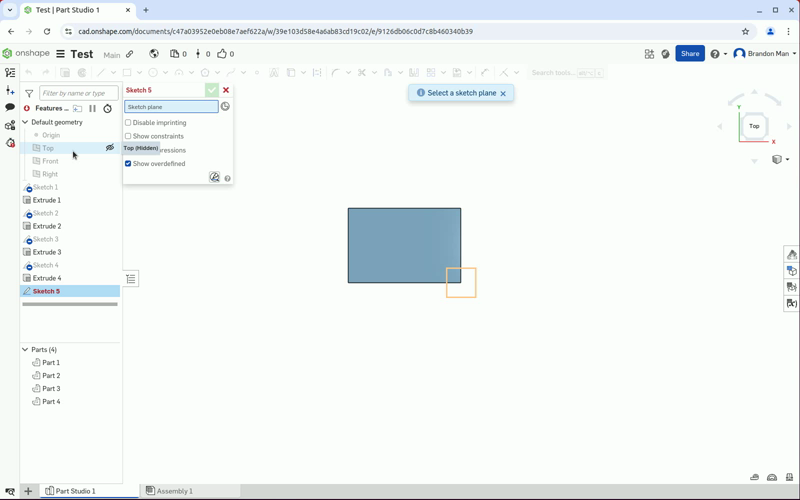
click(73, 150)
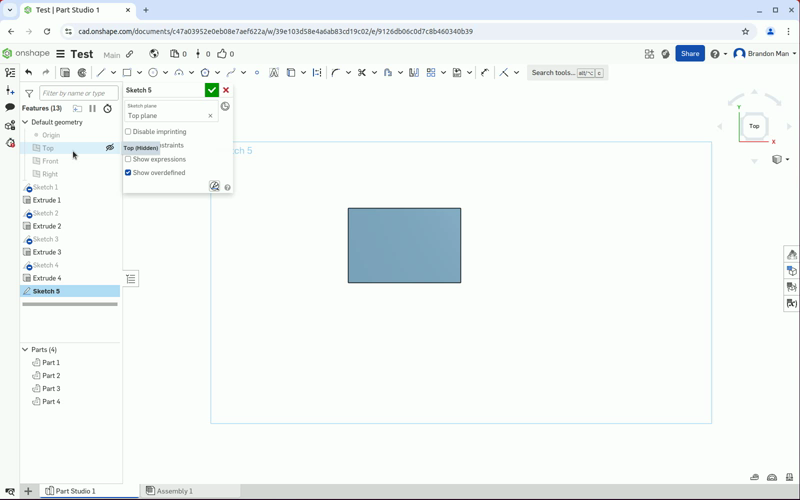
mouse_move(73, 352)
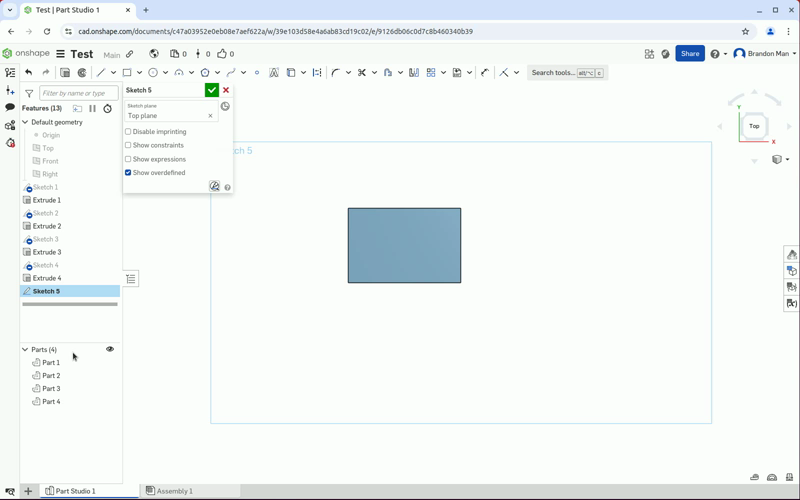
key(y)
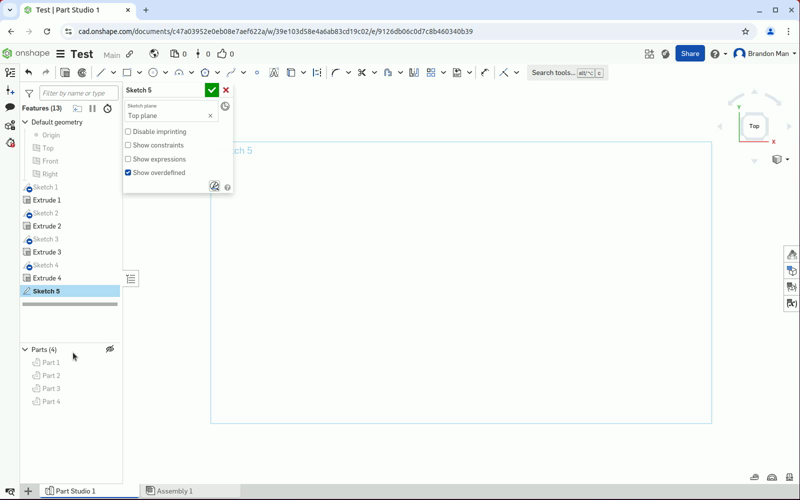
key(c)
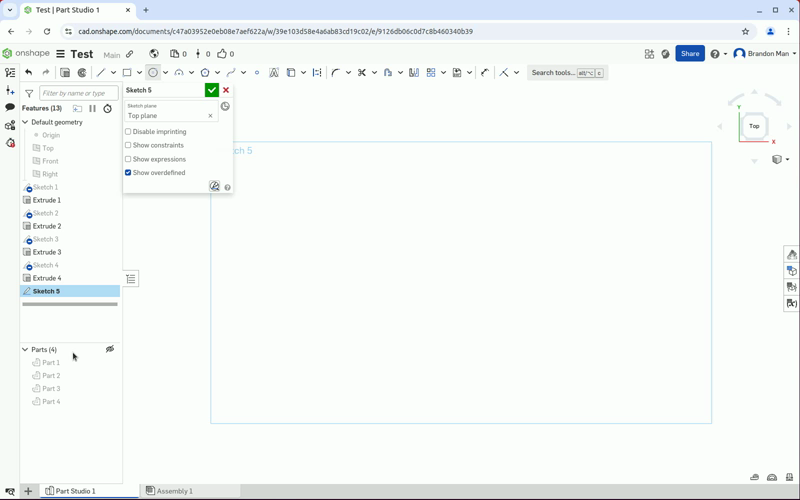
key_down(shift)
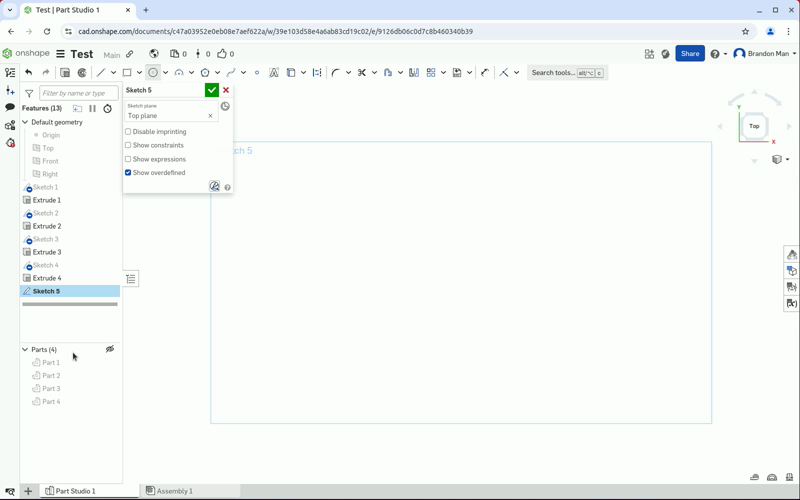
mouse_move(364, 226)
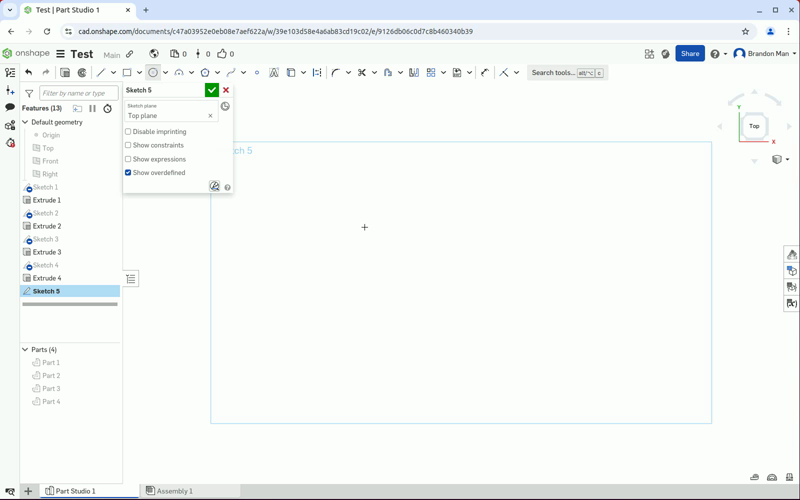
click(364, 226)
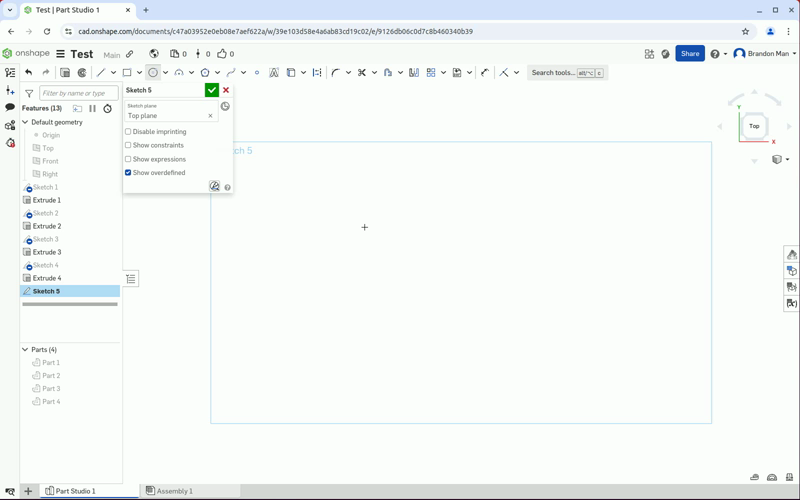
key_up(shift)
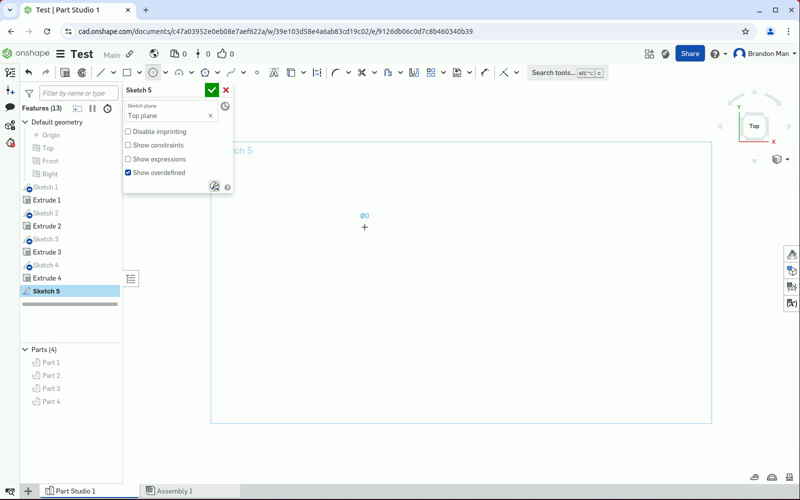
mouse_move(376, 226)
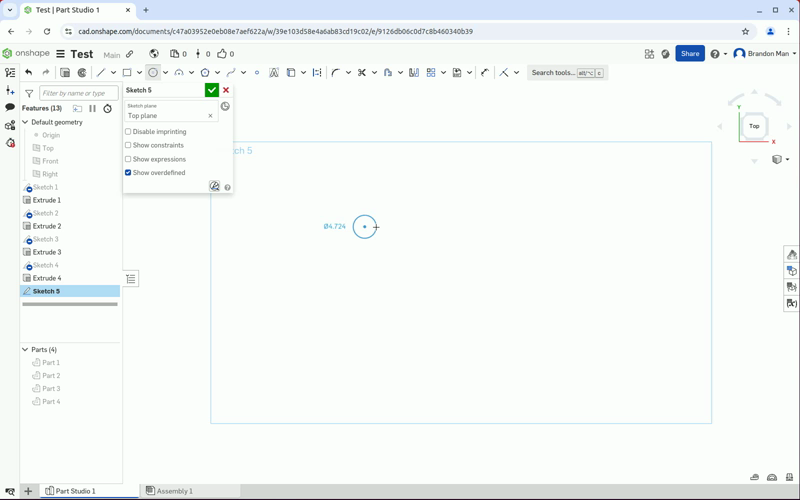
click(376, 226)
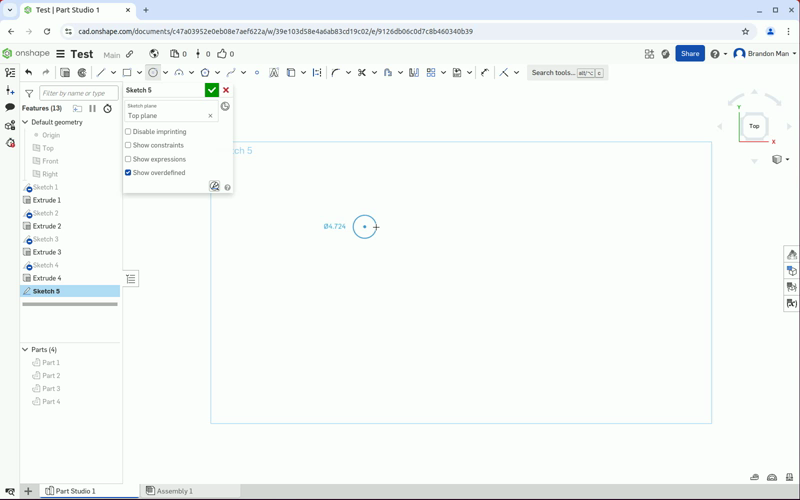
key(esc)
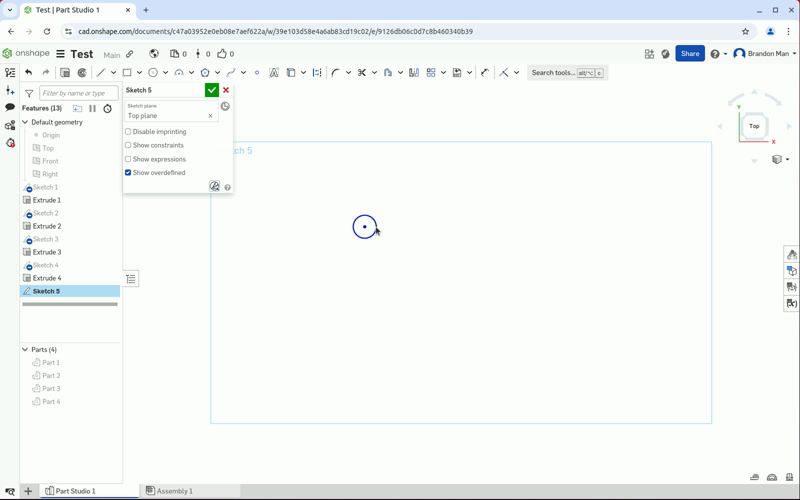
mouse_move(367, 232)
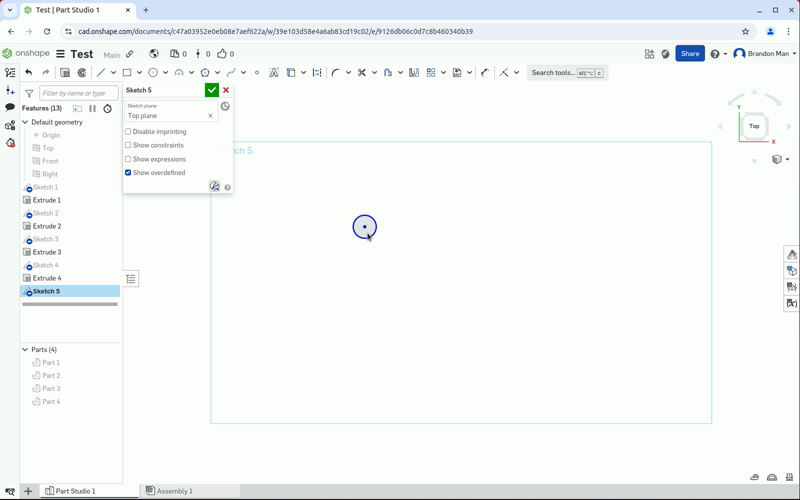
scroll(6)
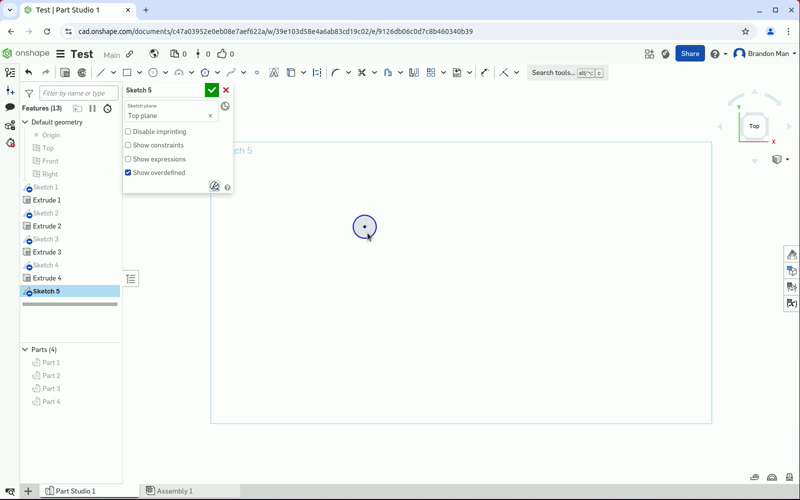
scroll(6)
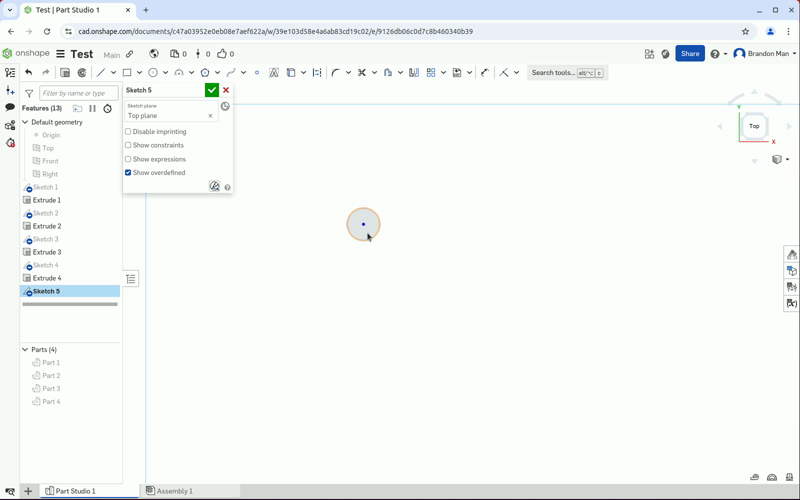
scroll(6)
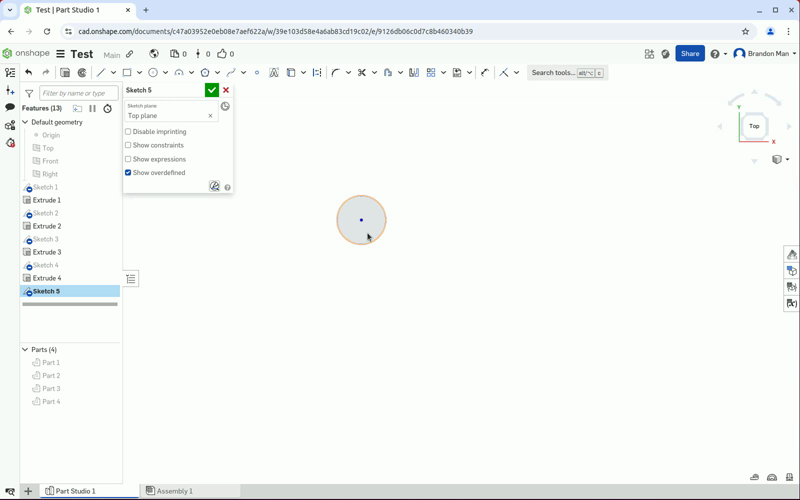
scroll(6)
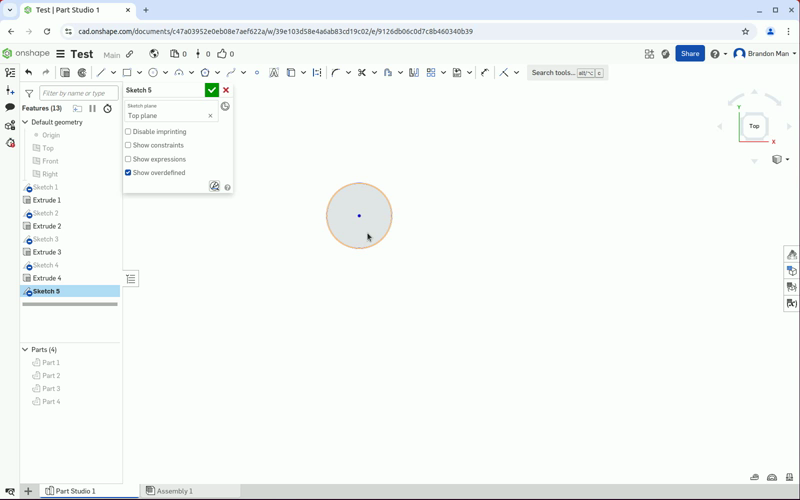
scroll(6)
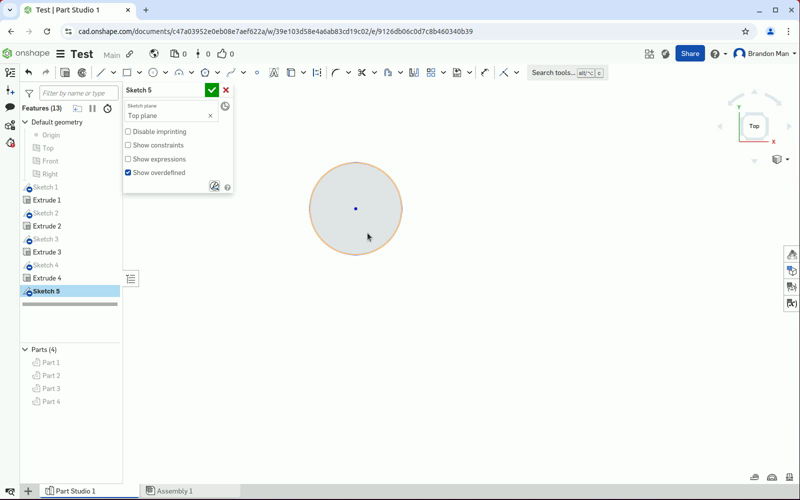
scroll(6)
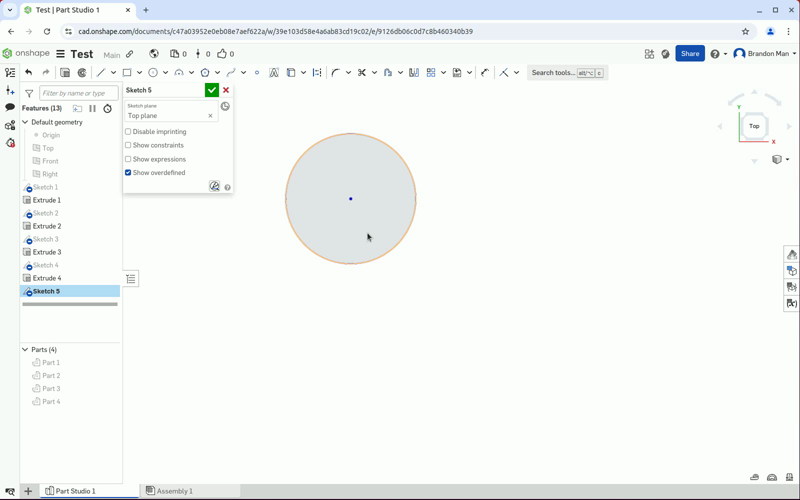
scroll(6)
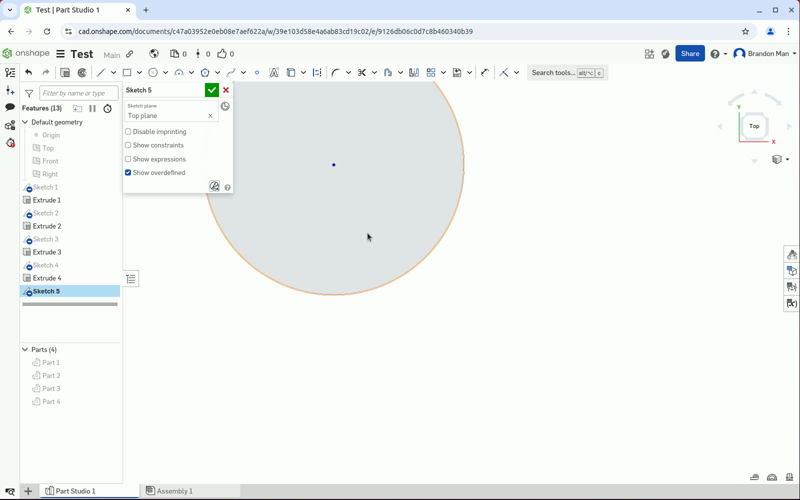
click(367, 232)
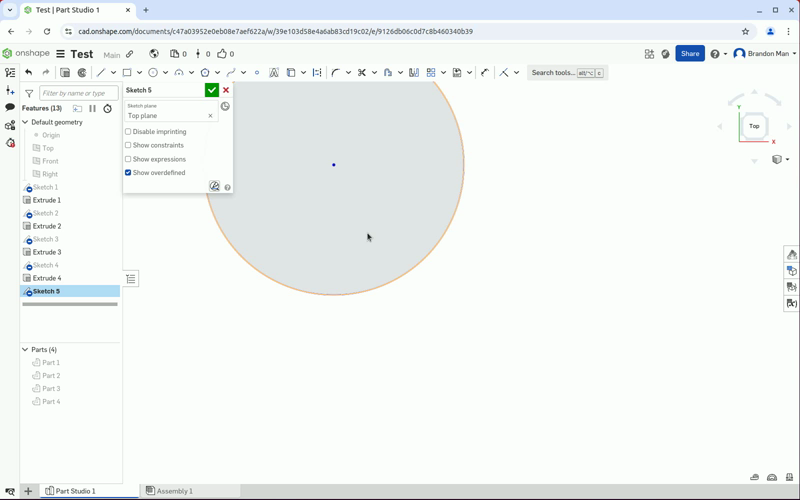
scroll(-6)
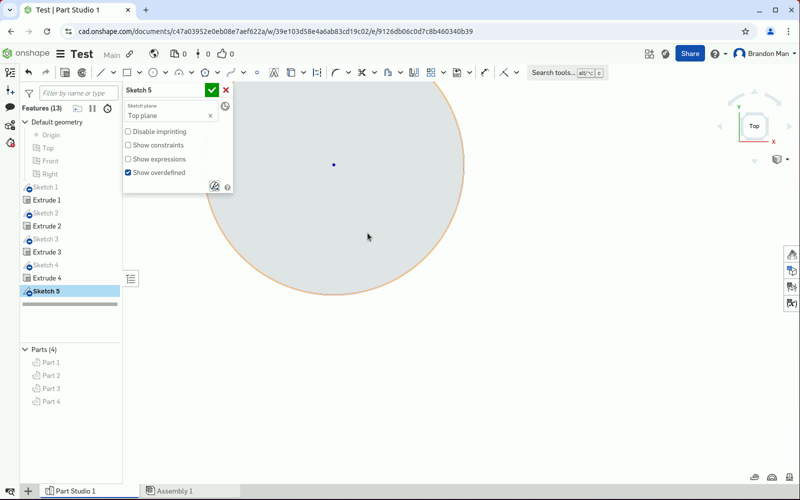
scroll(-6)
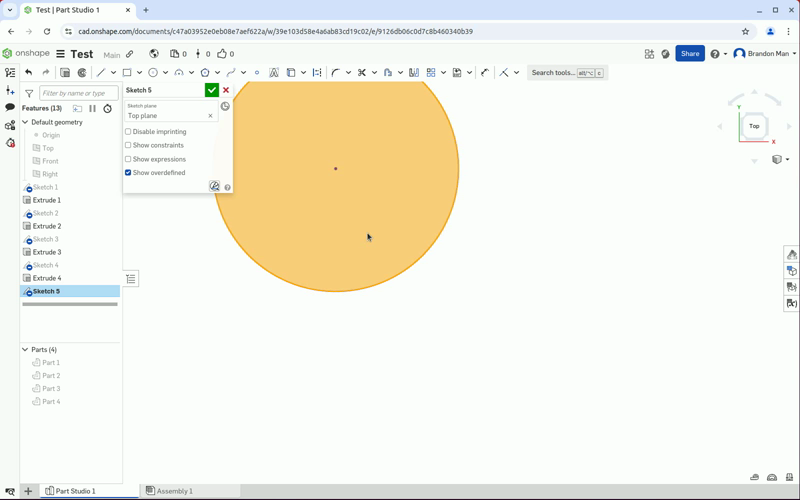
scroll(-6)
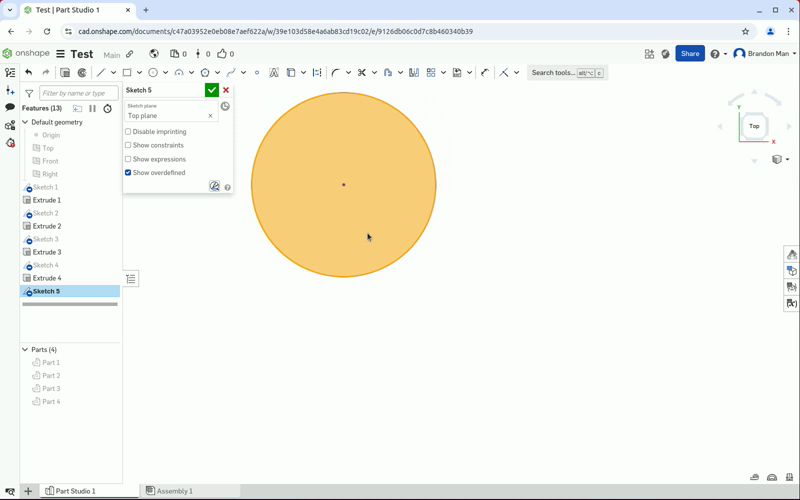
scroll(-6)
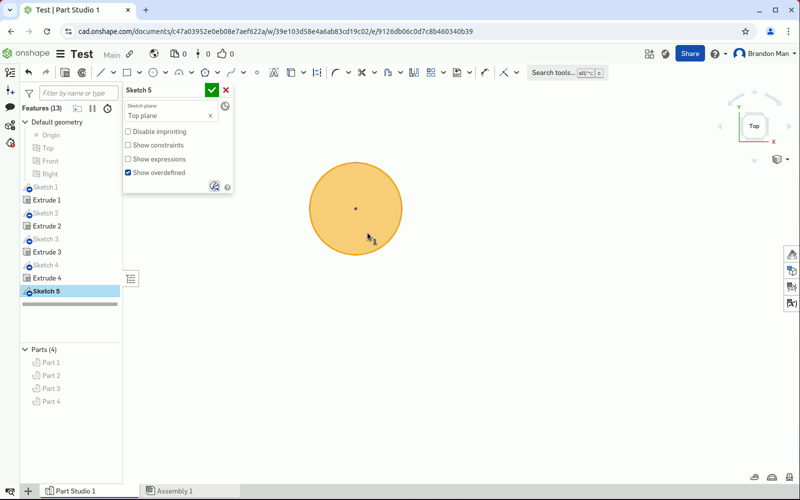
scroll(-6)
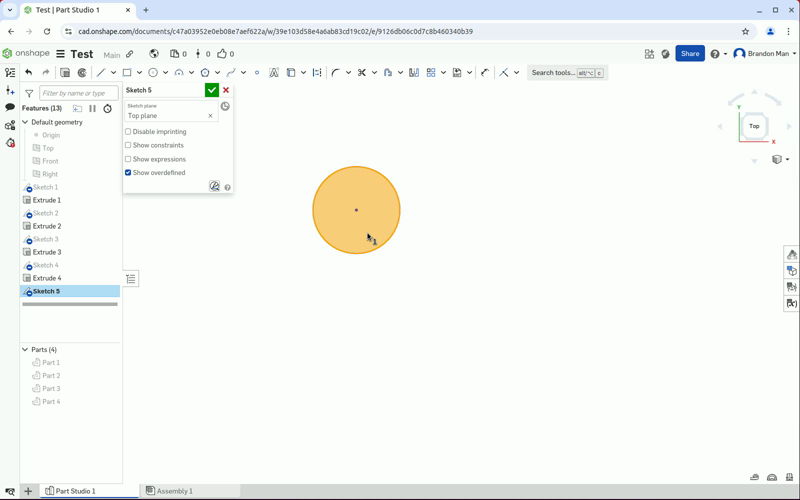
scroll(-6)
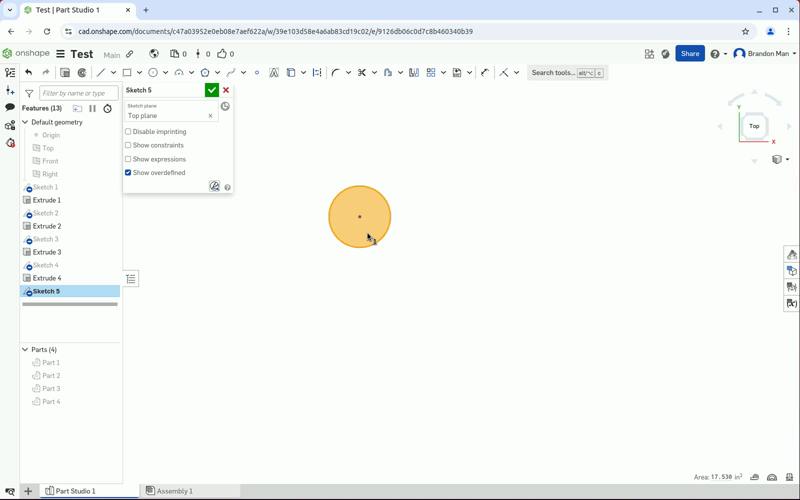
scroll(-6)
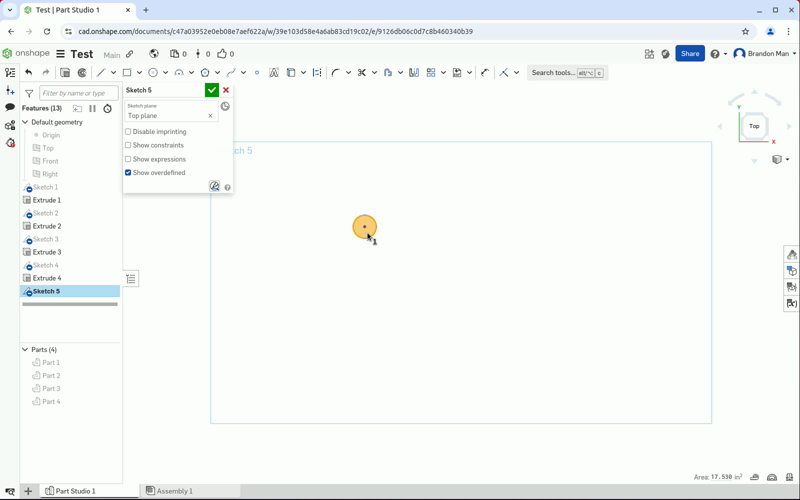
mouse_move(73, 352)
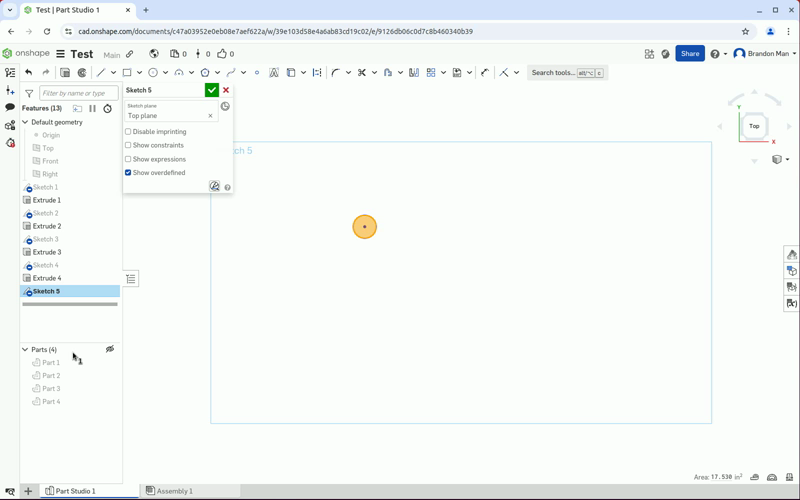
key(shift+y)
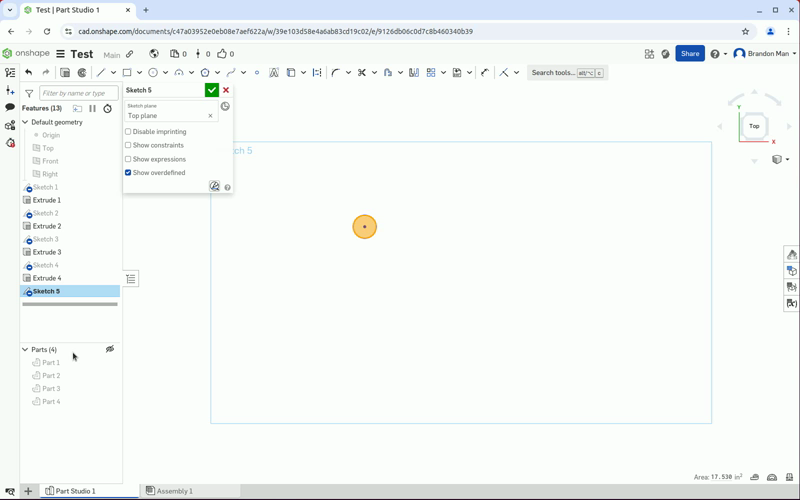
key(shift+e)
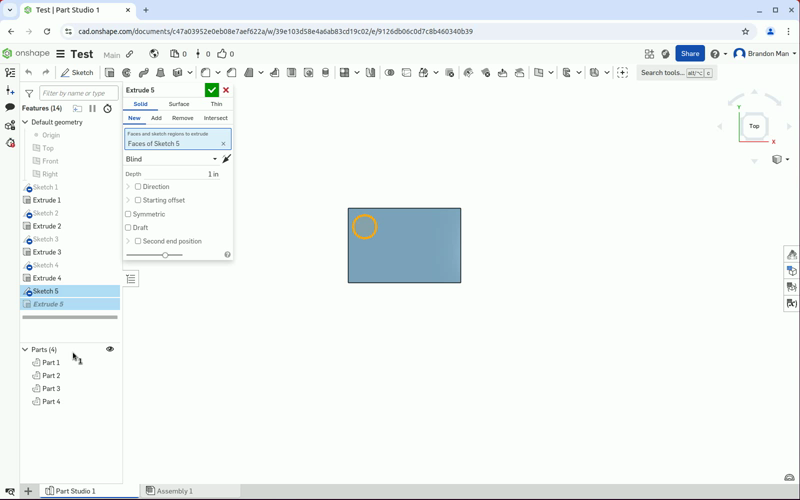
mouse_move(143, 106)
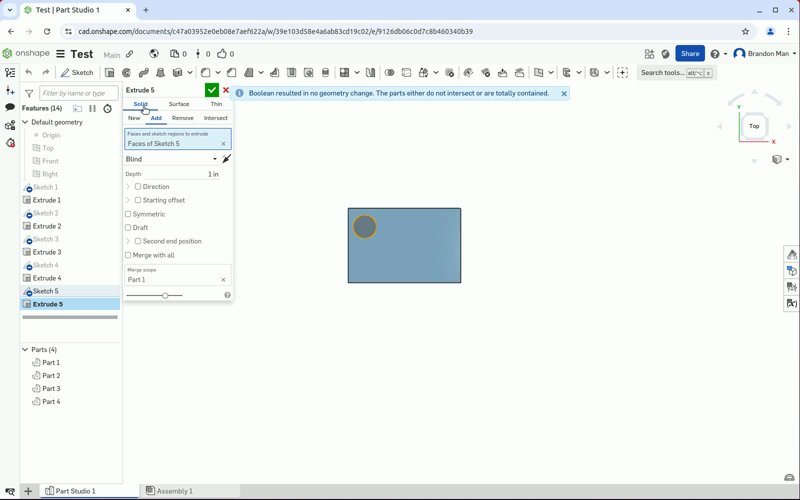
click(143, 106)
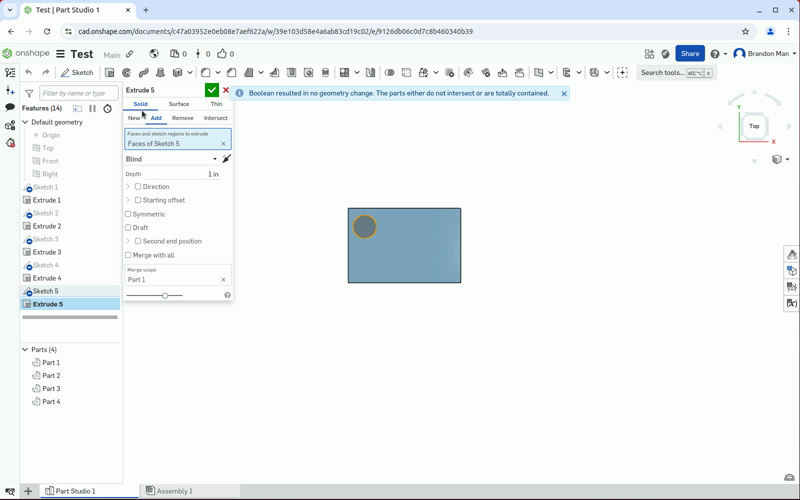
mouse_move(137, 120)
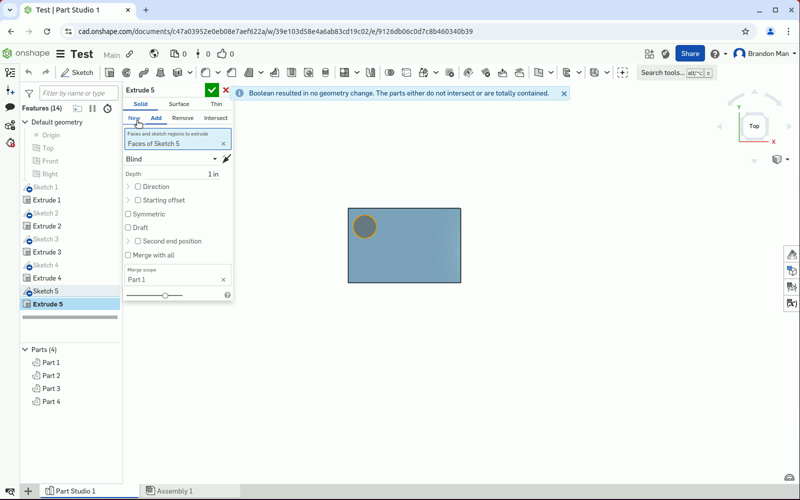
click(137, 120)
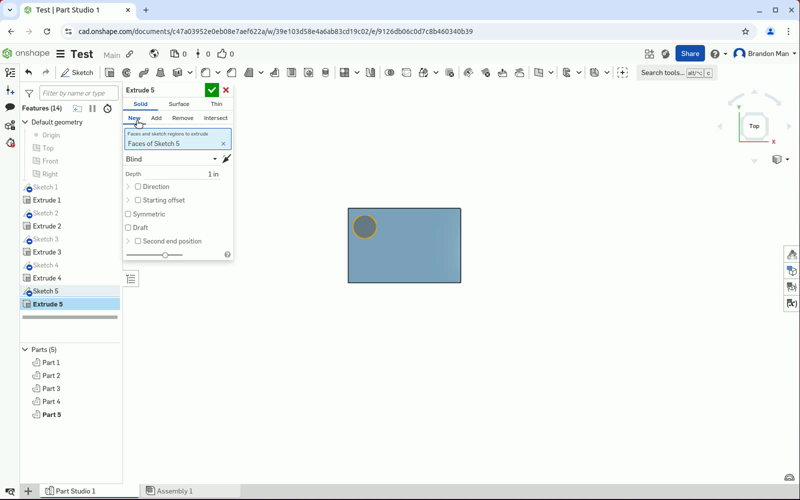
key(tab, 4)
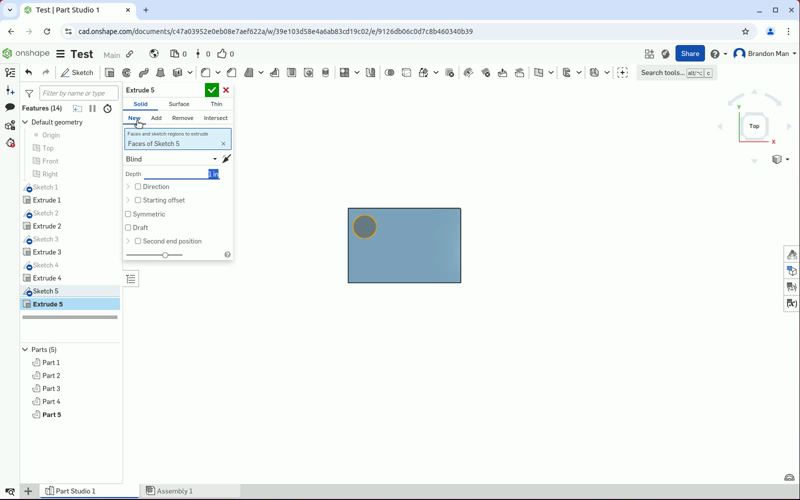
text(-1.685)
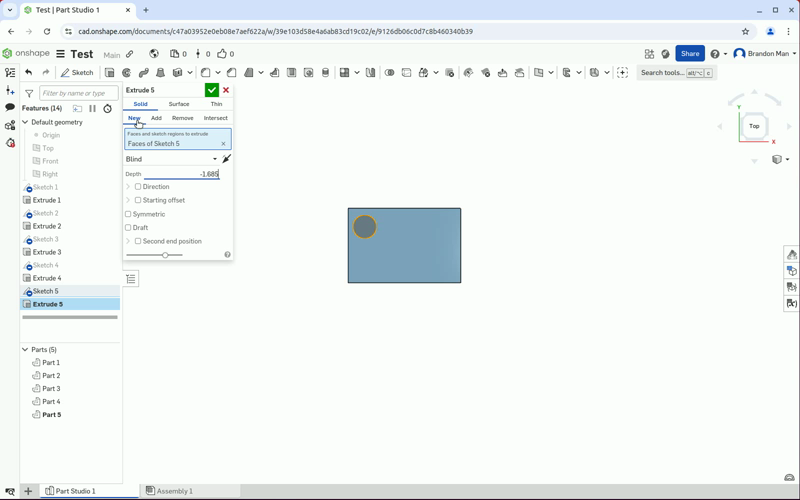
key(enter)
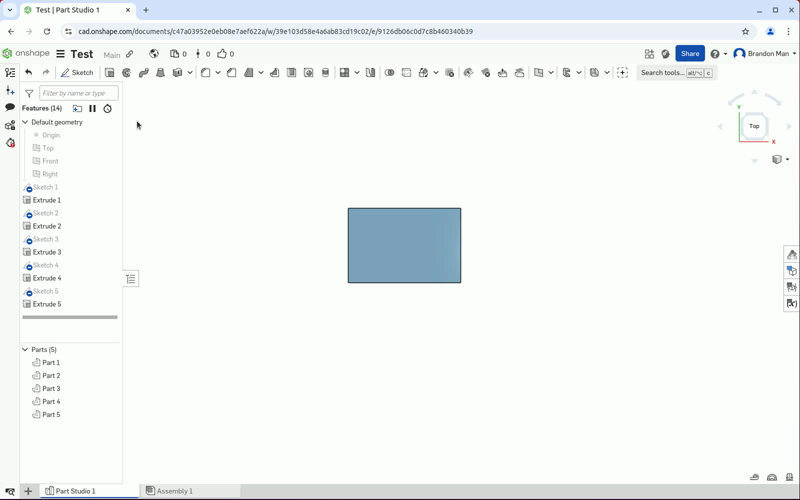
key(shift+h)
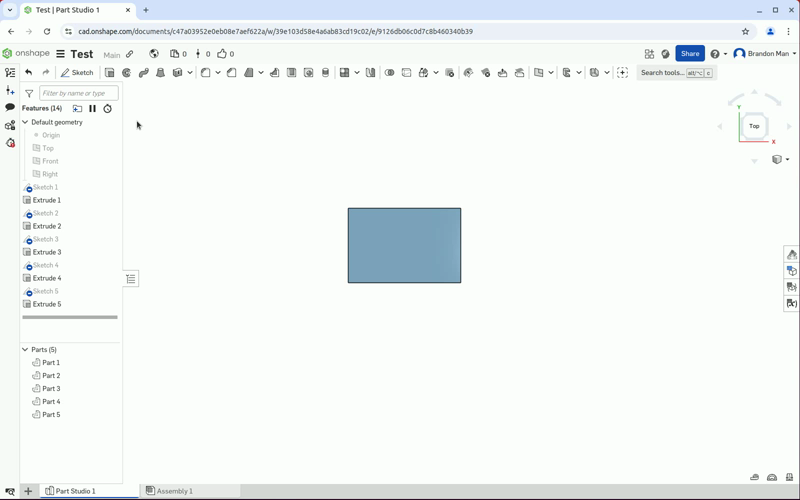
key(shift+h)
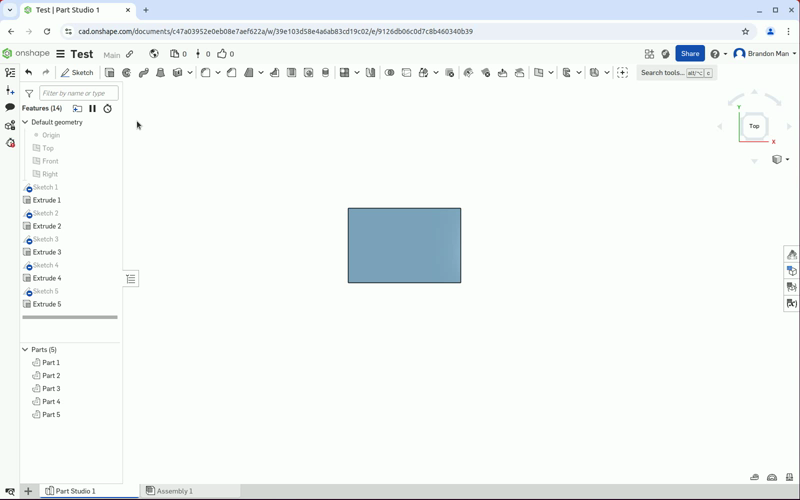
mouse_move(73, 189)
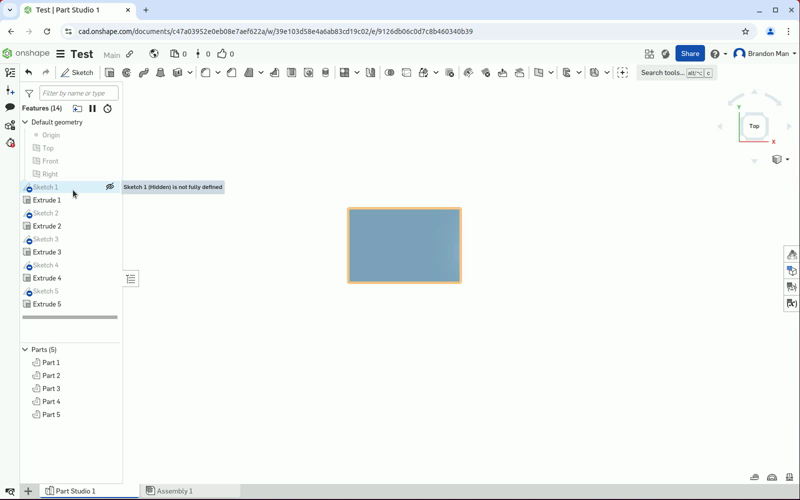
click(73, 189)
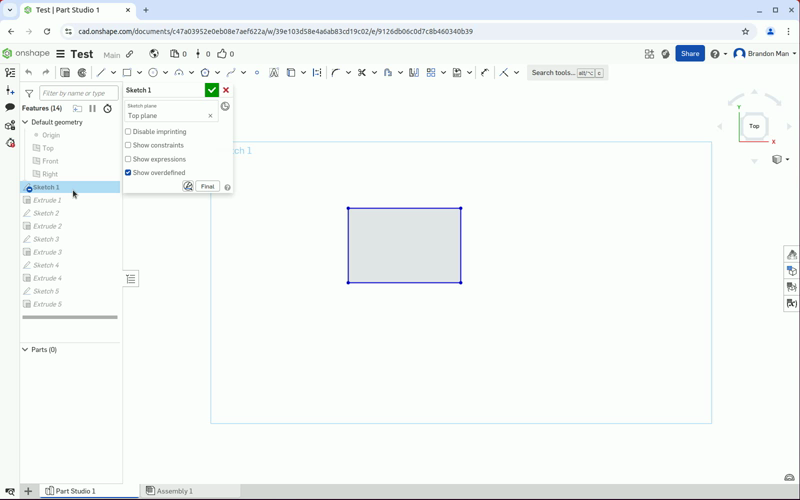
mouse_move(229, 92)
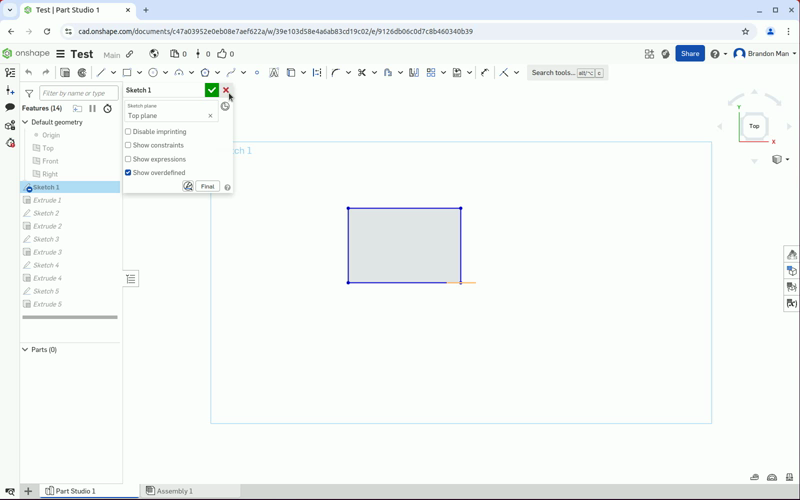
click(229, 92)
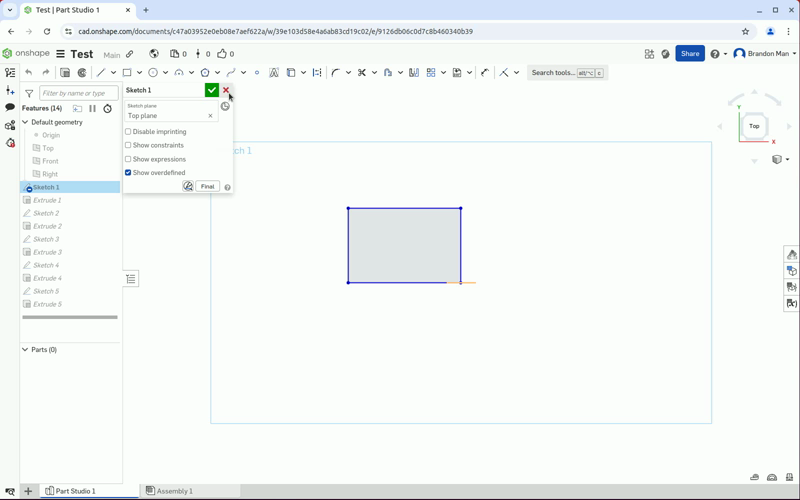
key(shift+s)
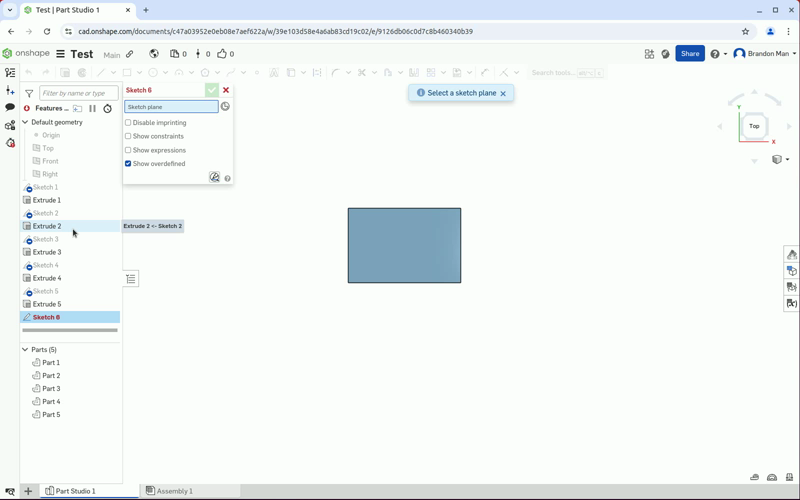
scroll(3)
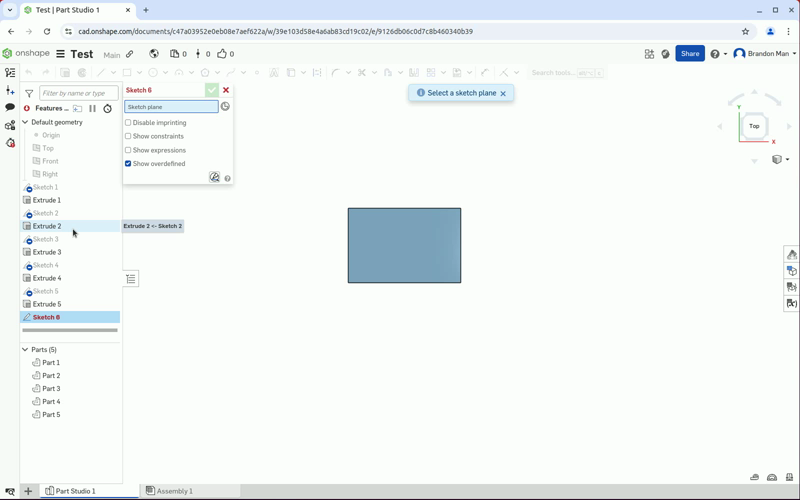
mouse_move(73, 150)
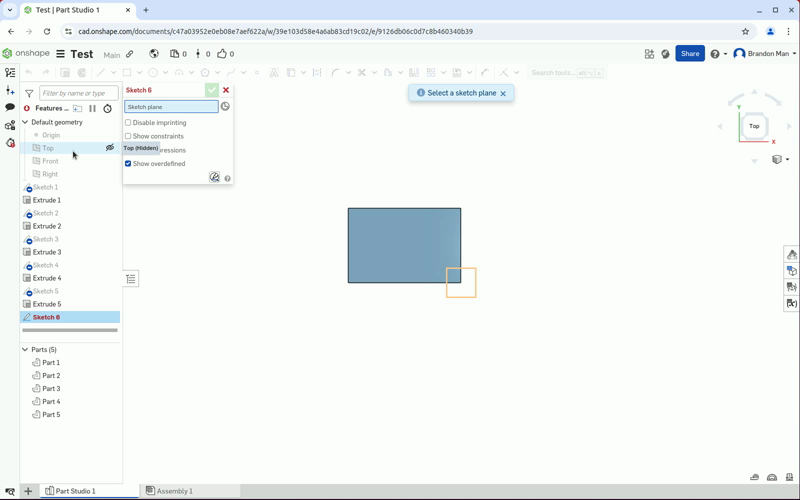
click(73, 150)
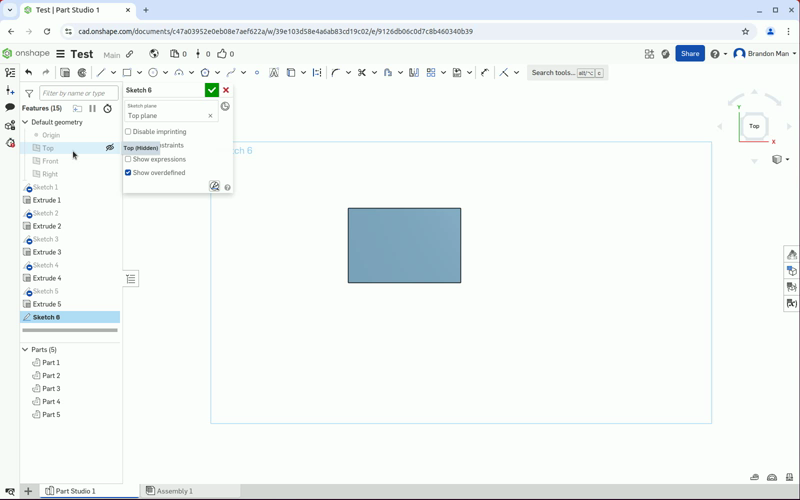
mouse_move(73, 352)
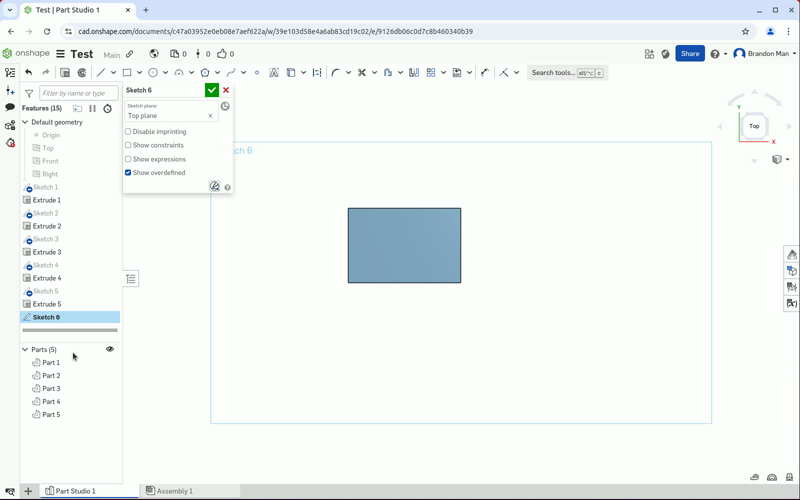
key(y)
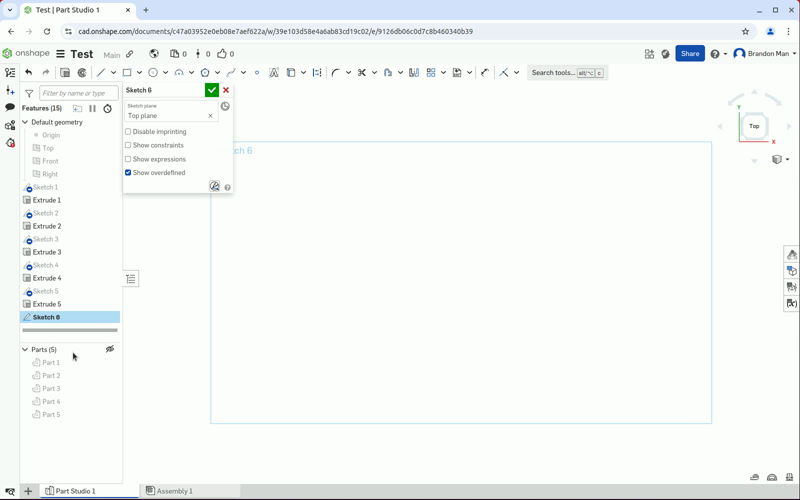
key(c)
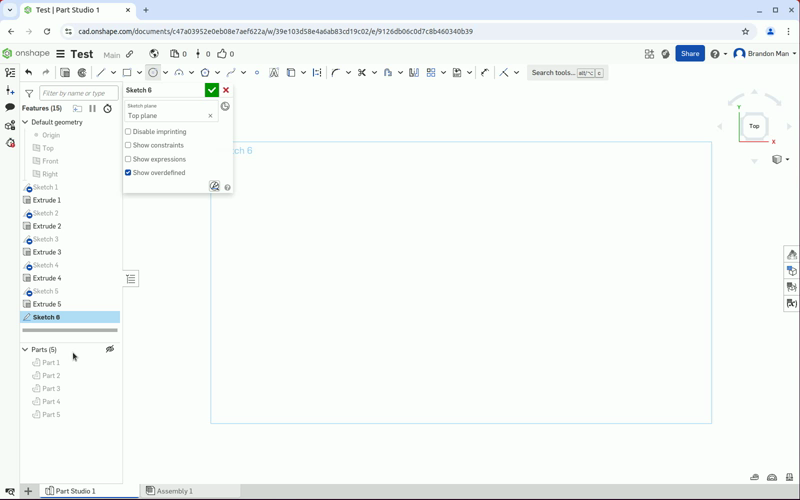
key_down(shift)
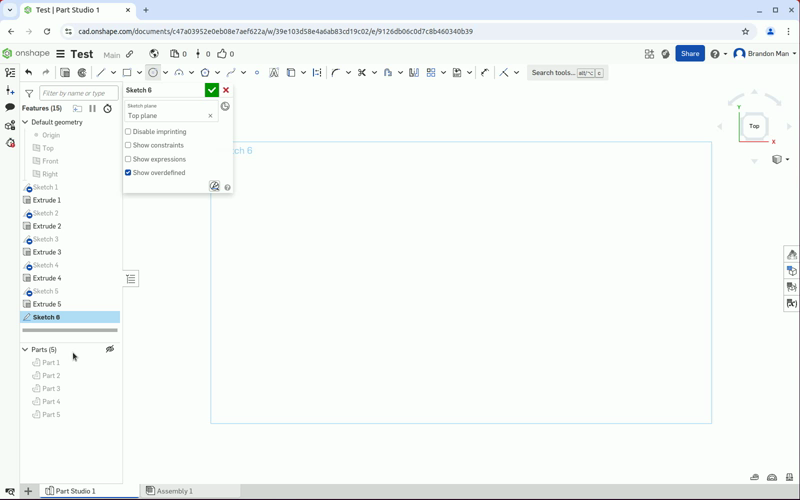
mouse_move(404, 226)
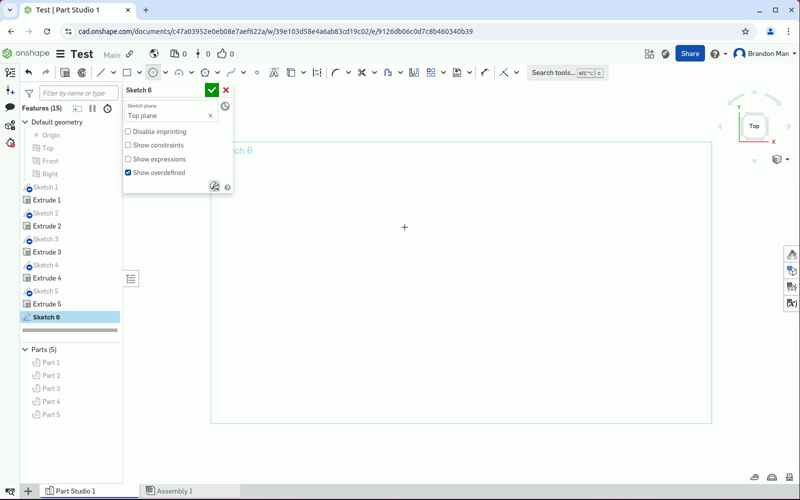
click(404, 226)
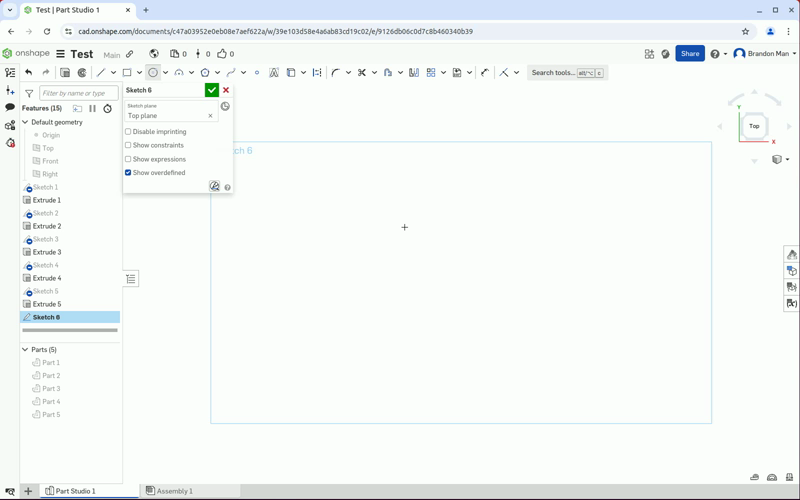
key_up(shift)
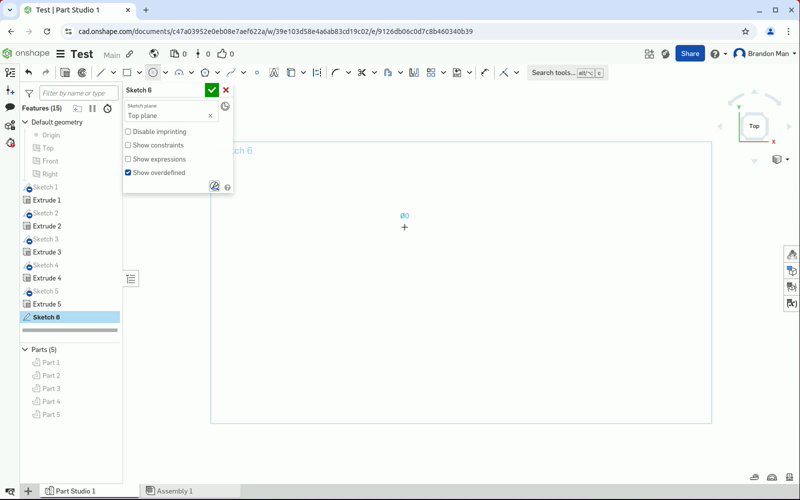
mouse_move(416, 226)
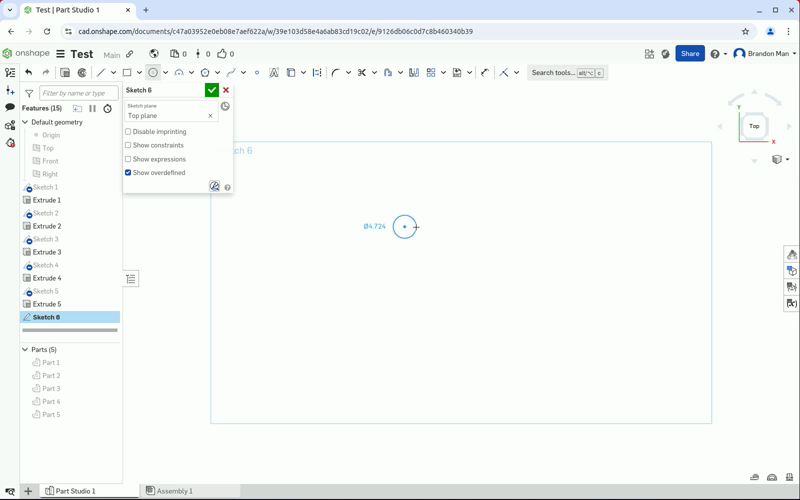
click(416, 226)
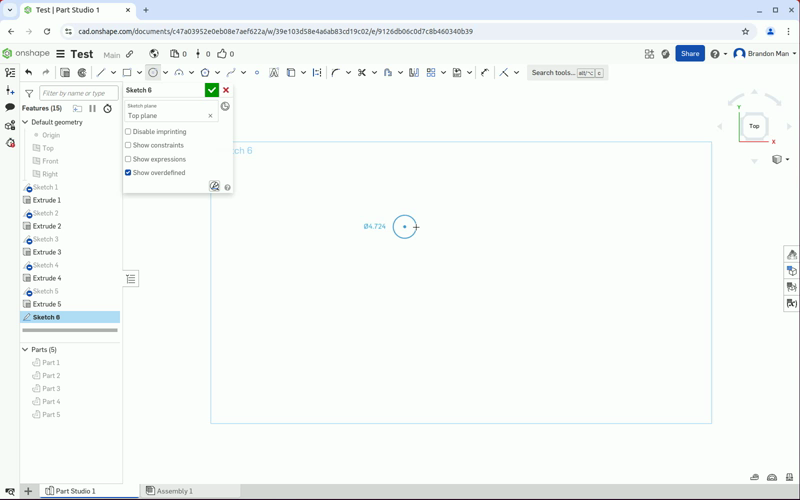
key(esc)
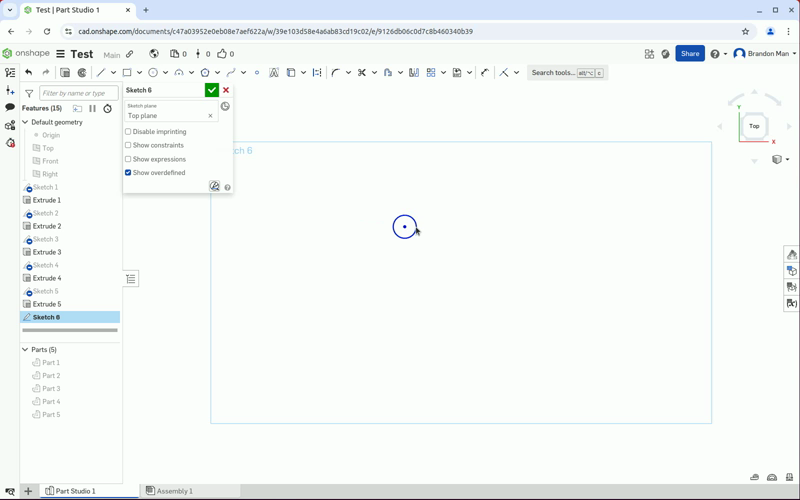
mouse_move(395, 232)
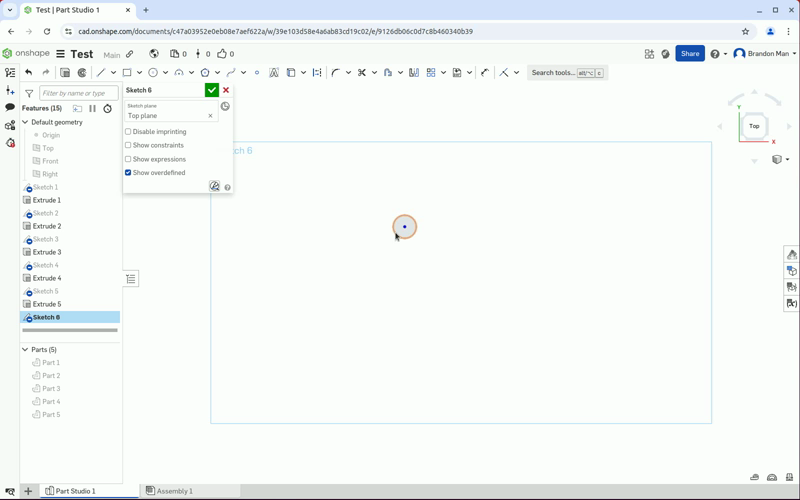
scroll(6)
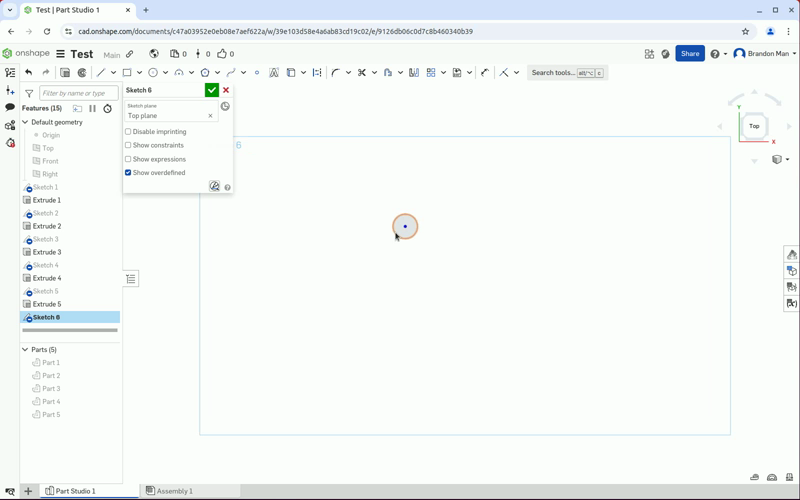
scroll(6)
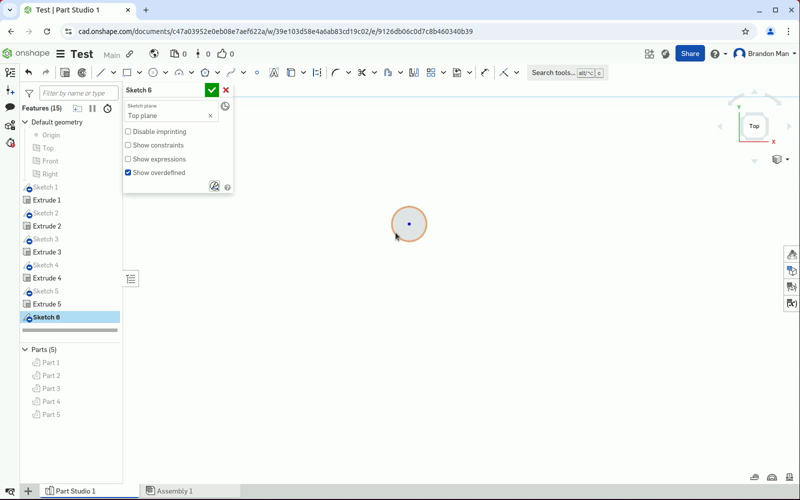
scroll(6)
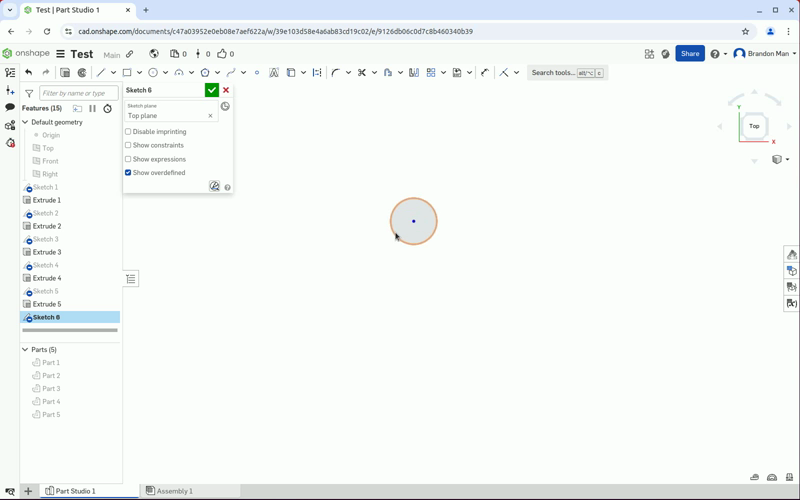
scroll(6)
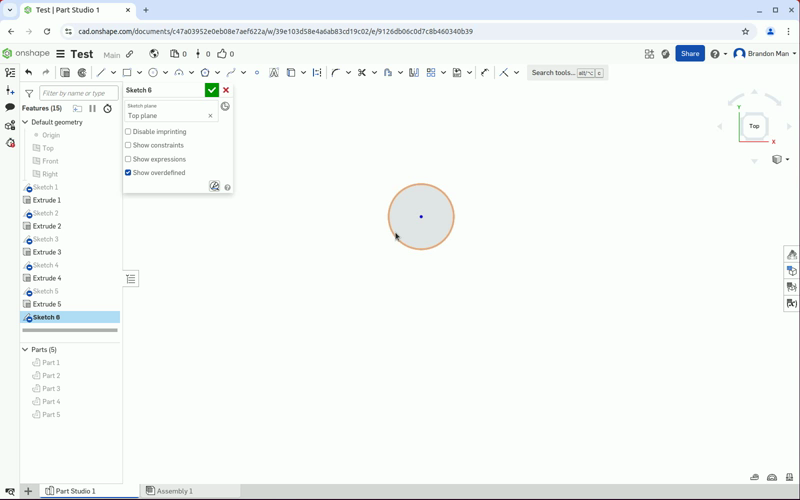
scroll(6)
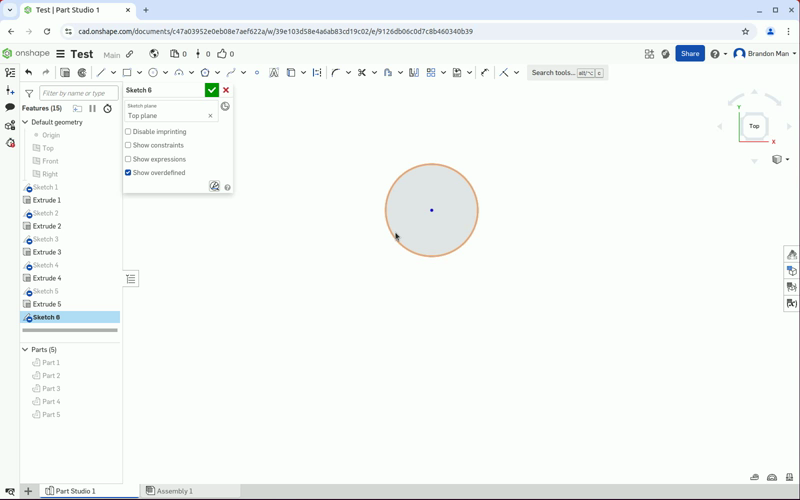
scroll(6)
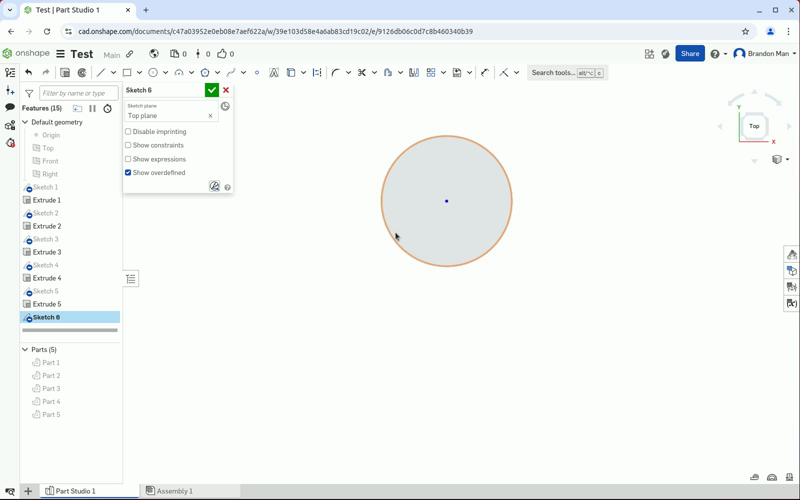
scroll(6)
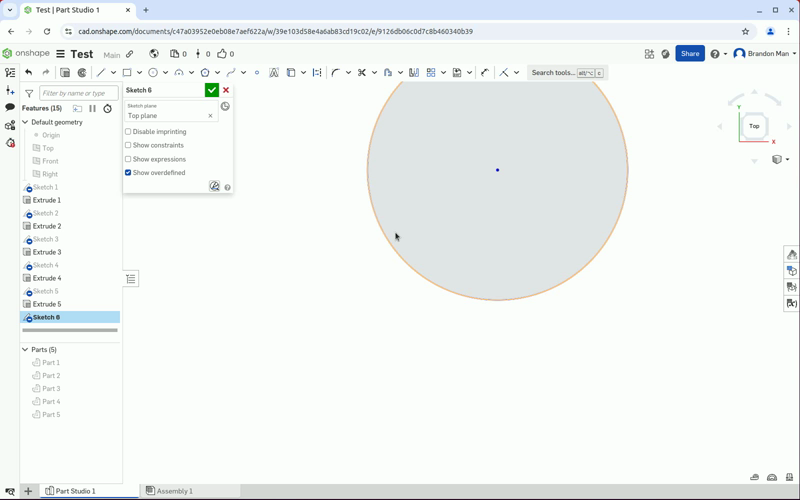
click(395, 232)
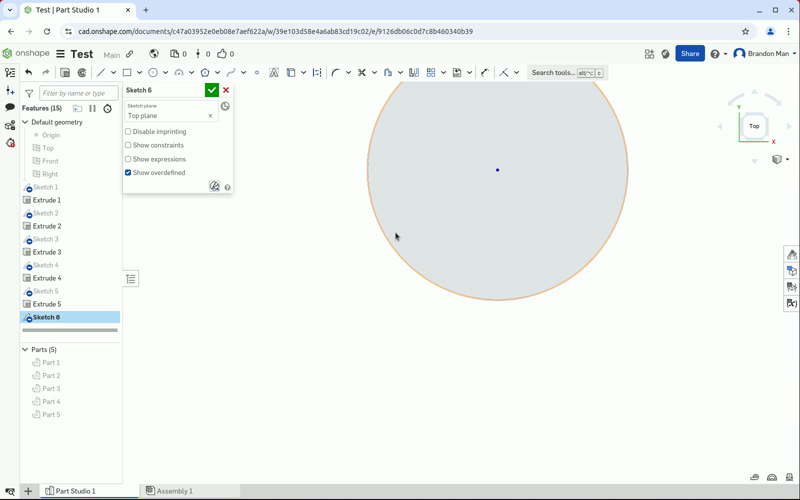
scroll(-6)
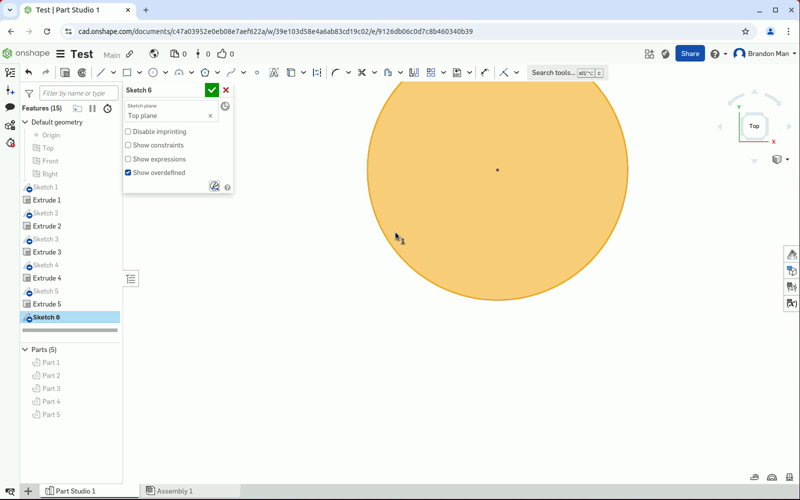
scroll(-6)
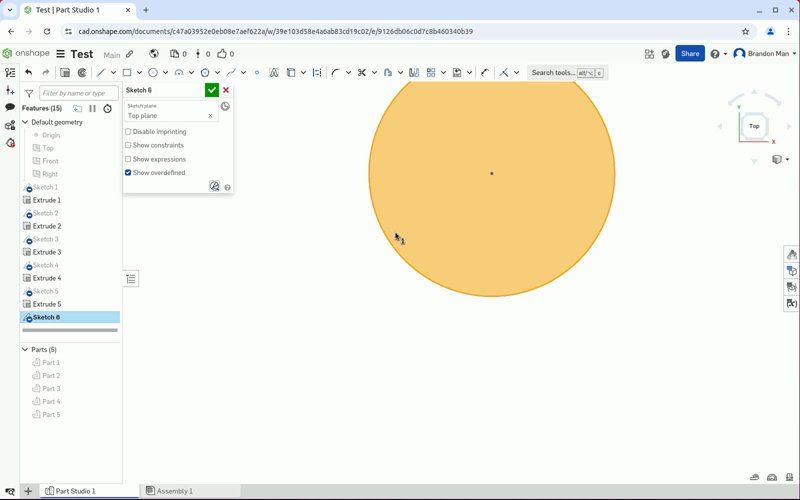
scroll(-6)
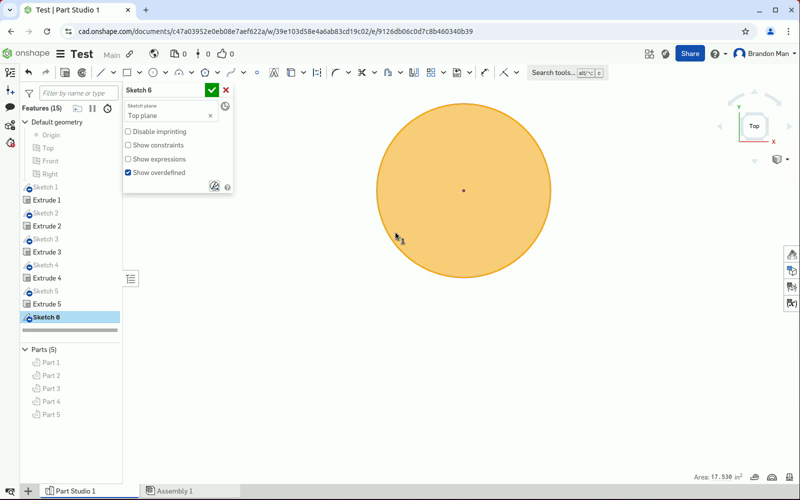
scroll(-6)
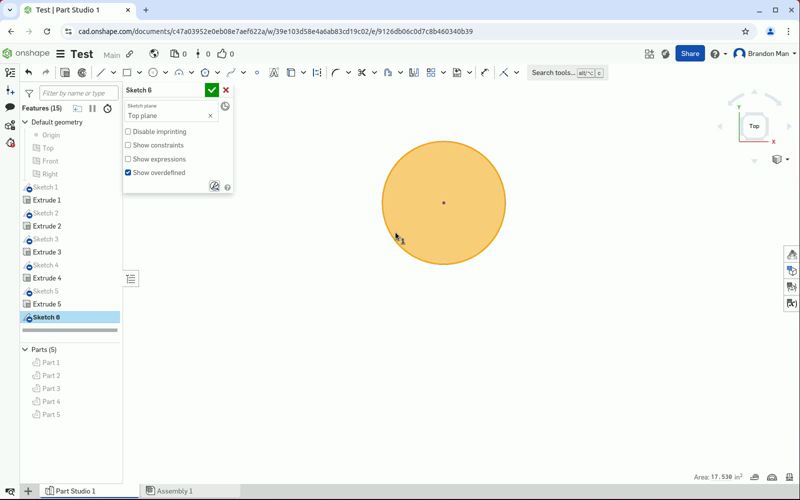
scroll(-6)
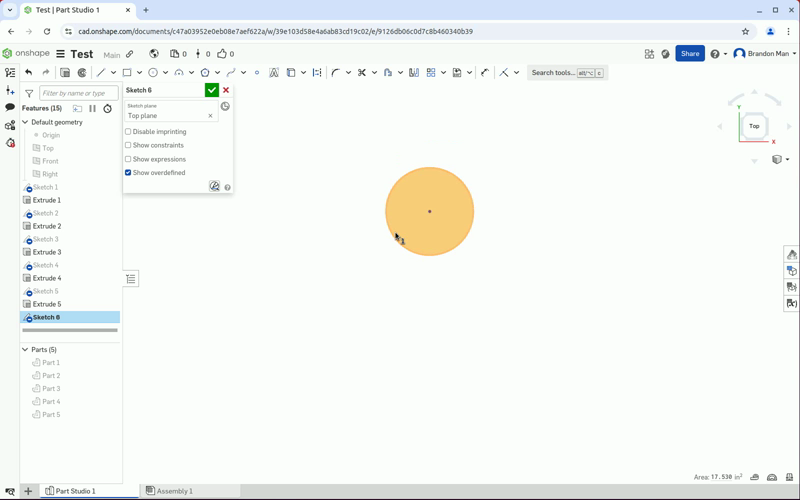
scroll(-6)
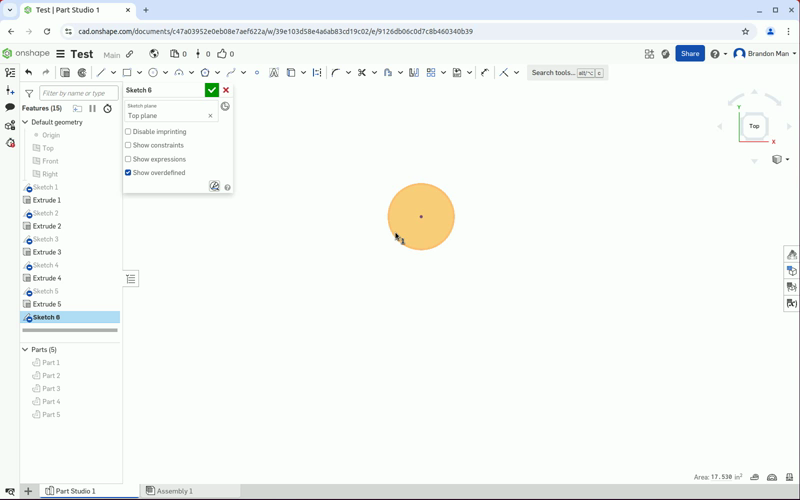
scroll(-6)
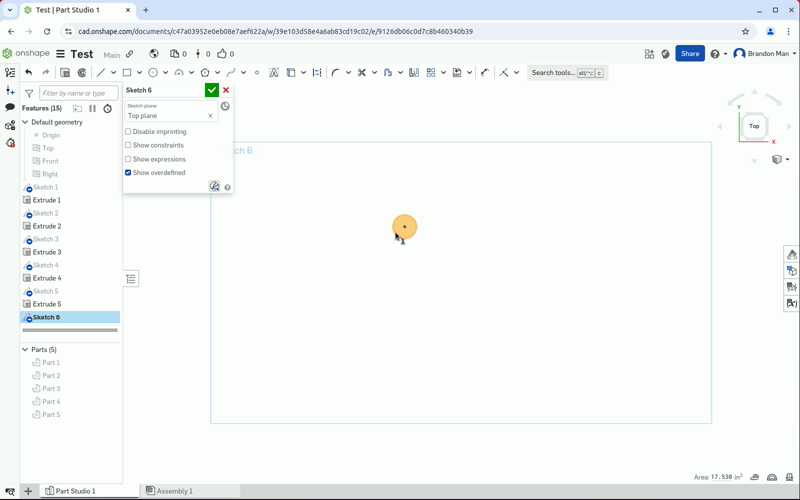
mouse_move(73, 352)
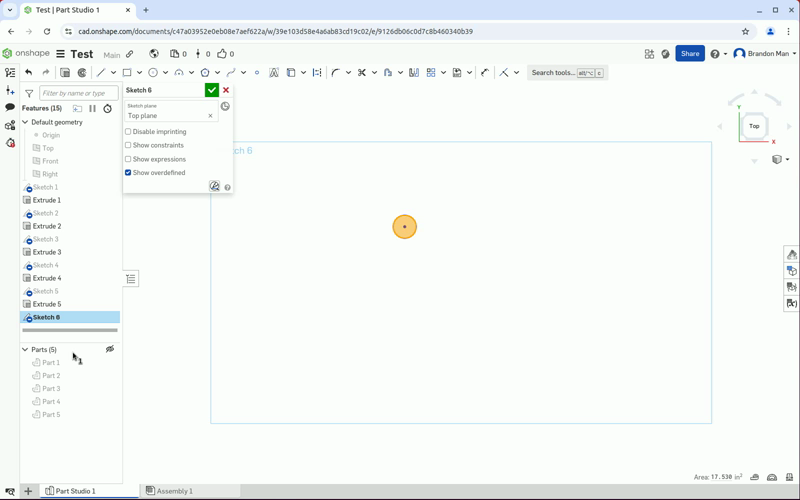
key(shift+y)
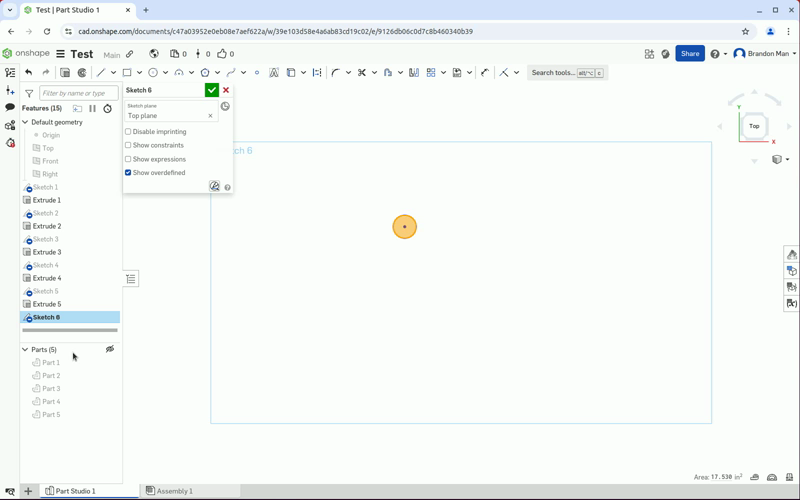
key(shift+e)
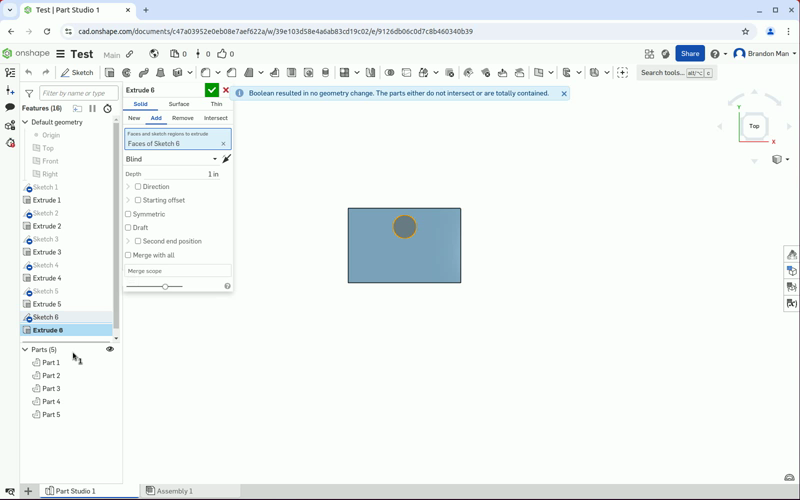
mouse_move(143, 106)
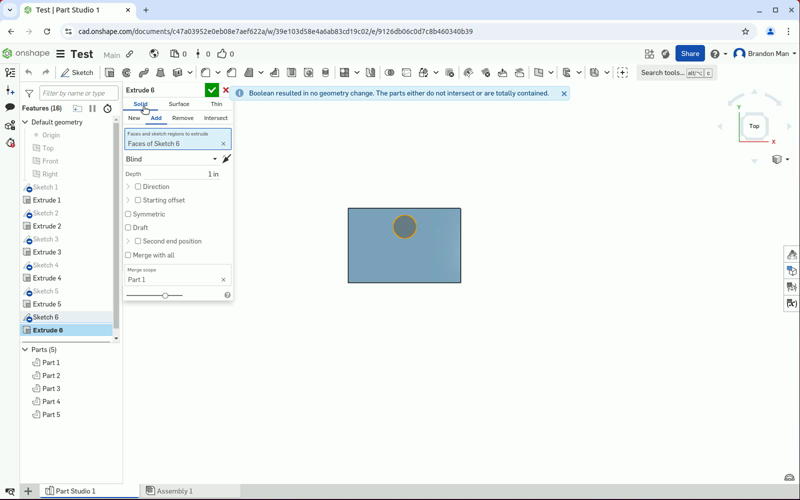
click(143, 106)
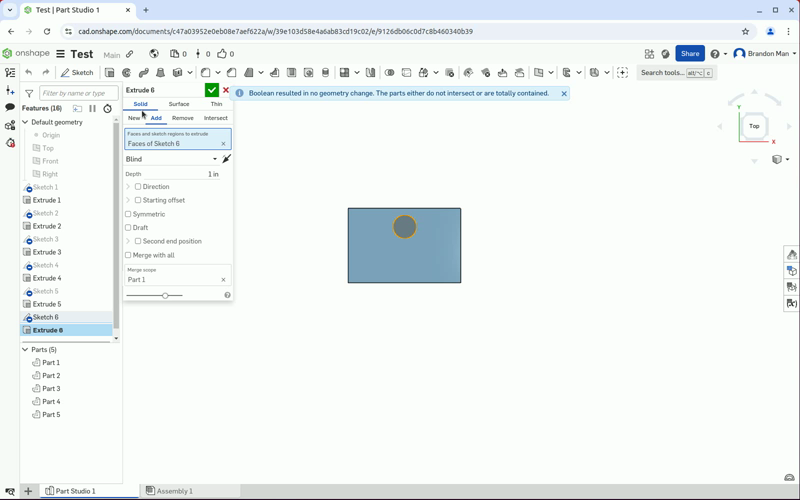
mouse_move(137, 120)
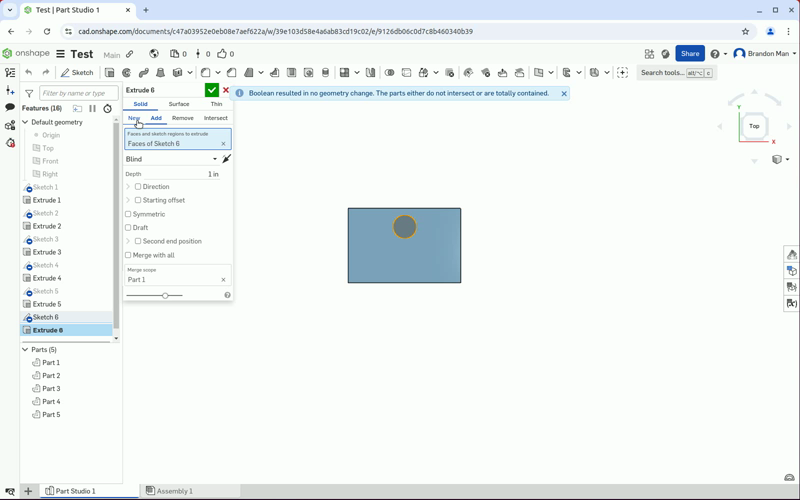
click(137, 120)
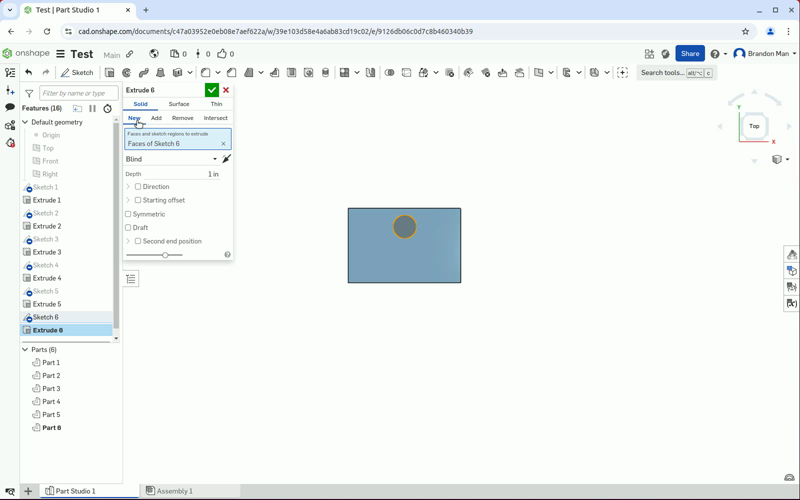
key(tab, 4)
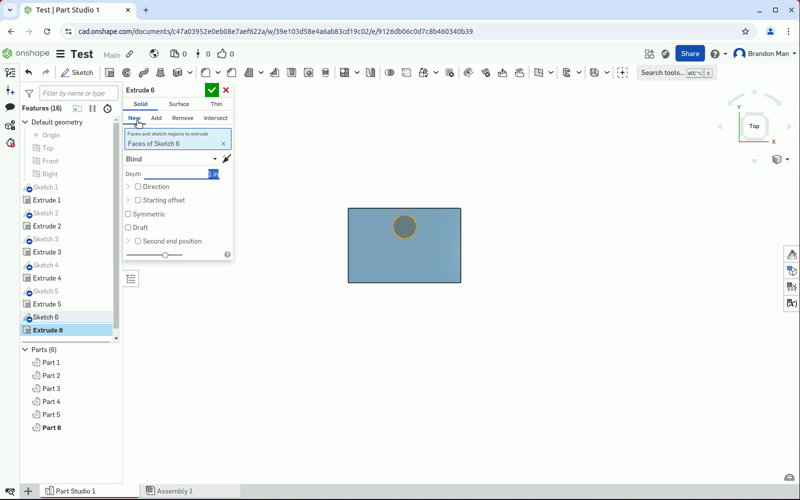
text(-1.685)
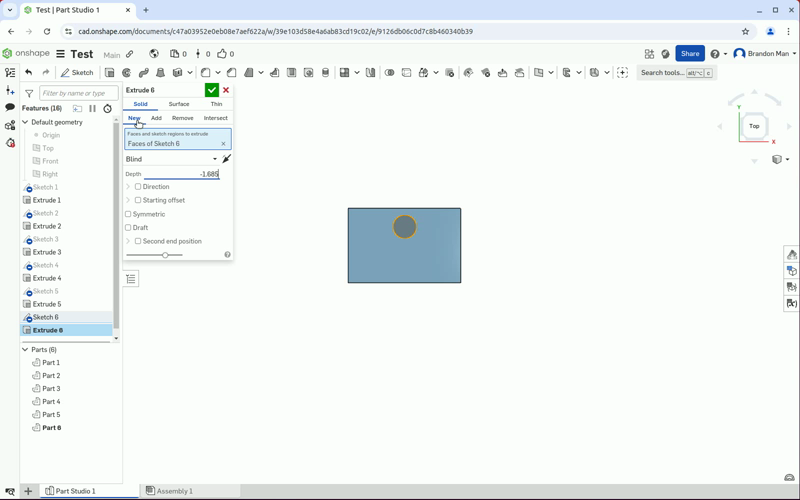
key(enter)
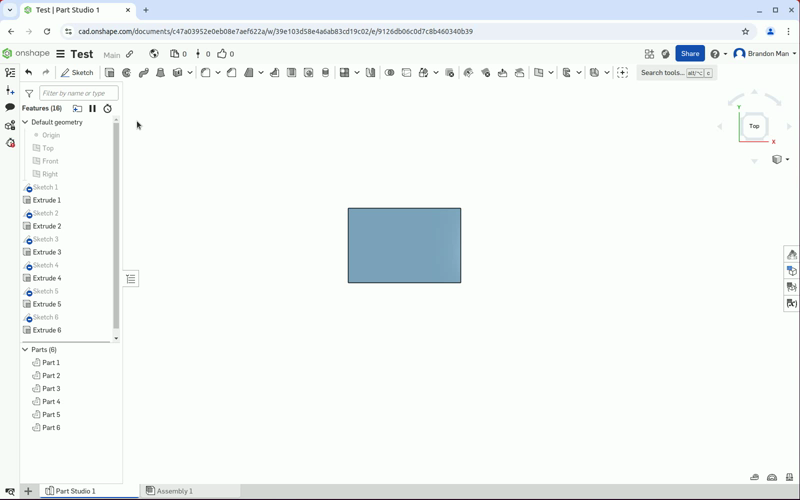
key(shift+h)
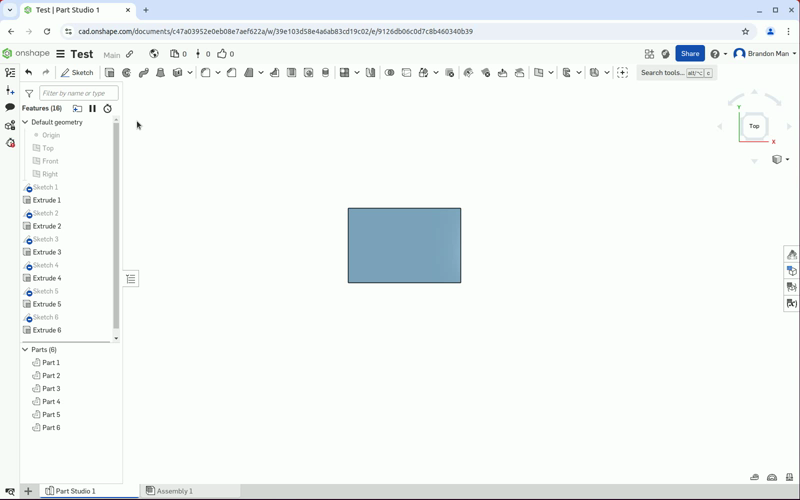
key(shift+h)
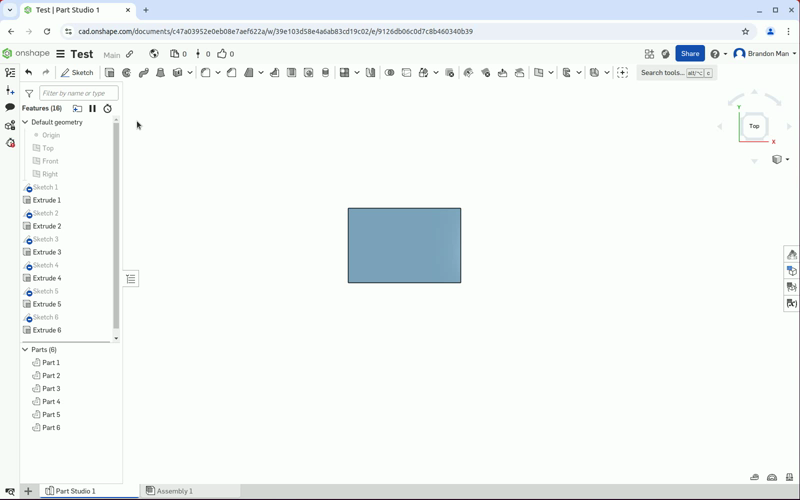
mouse_move(69, 189)
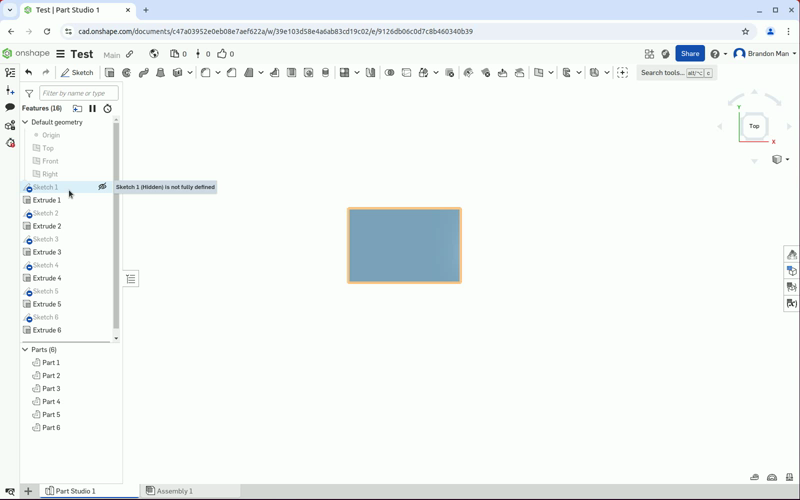
click(69, 189)
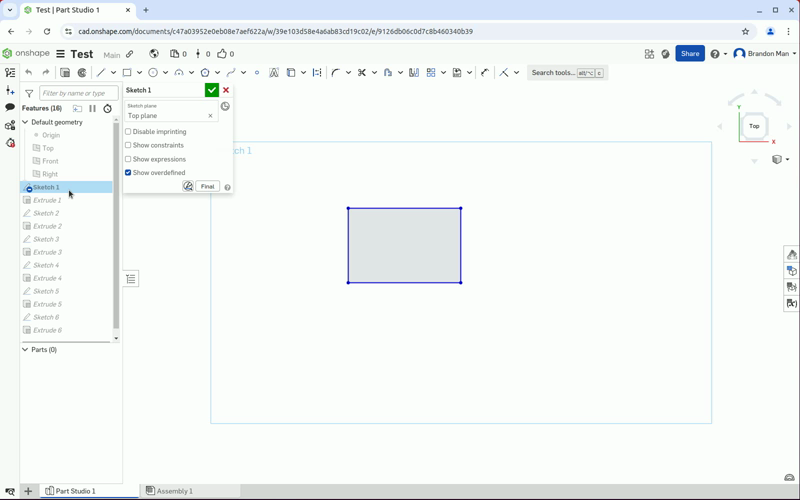
mouse_move(229, 92)
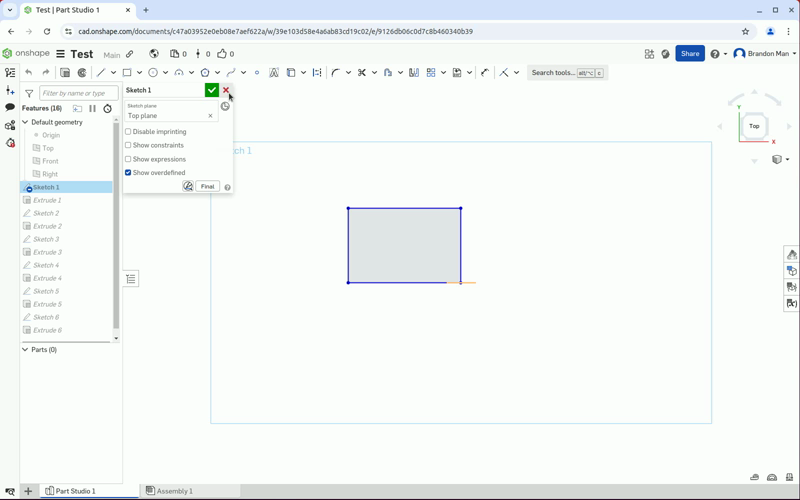
click(229, 92)
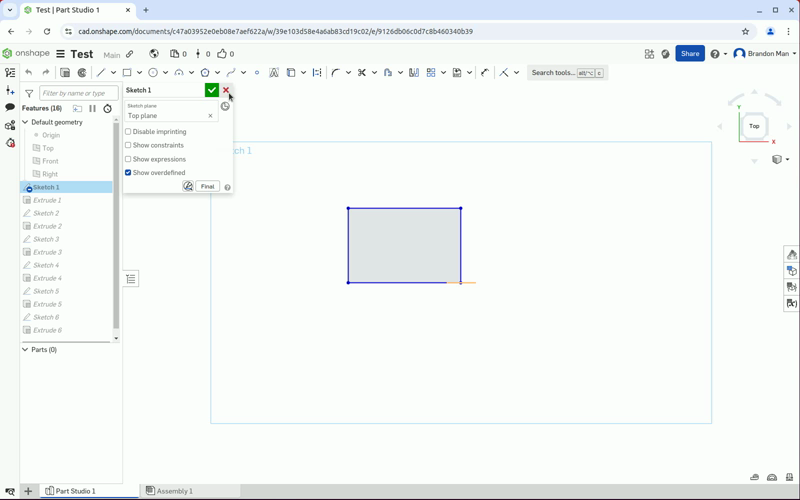
key(shift+s)
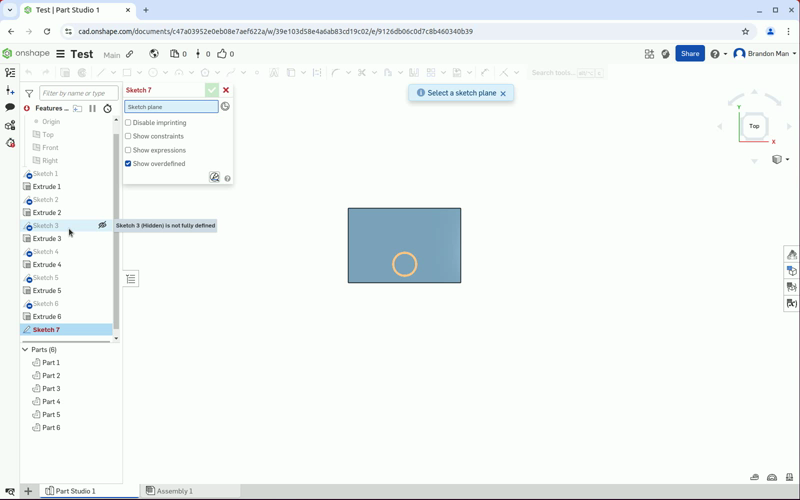
scroll(3)
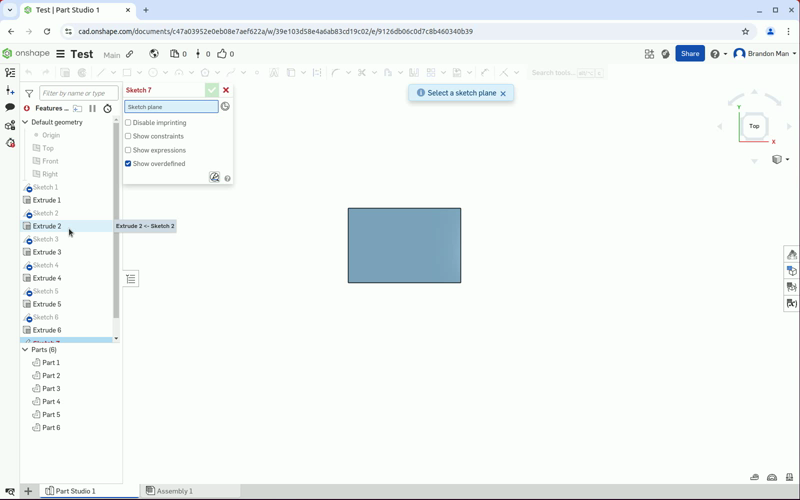
mouse_move(69, 150)
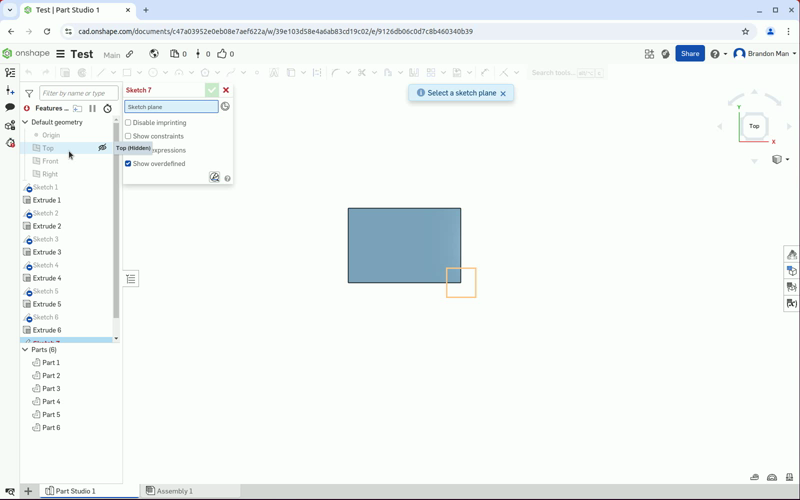
click(69, 150)
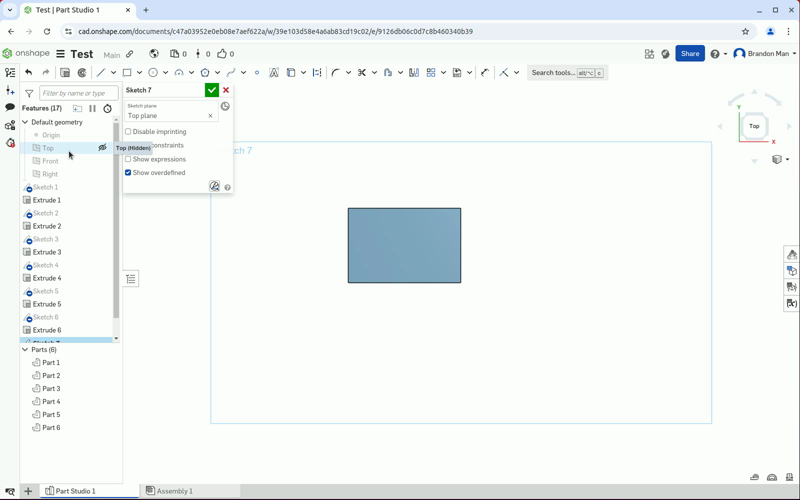
mouse_move(73, 352)
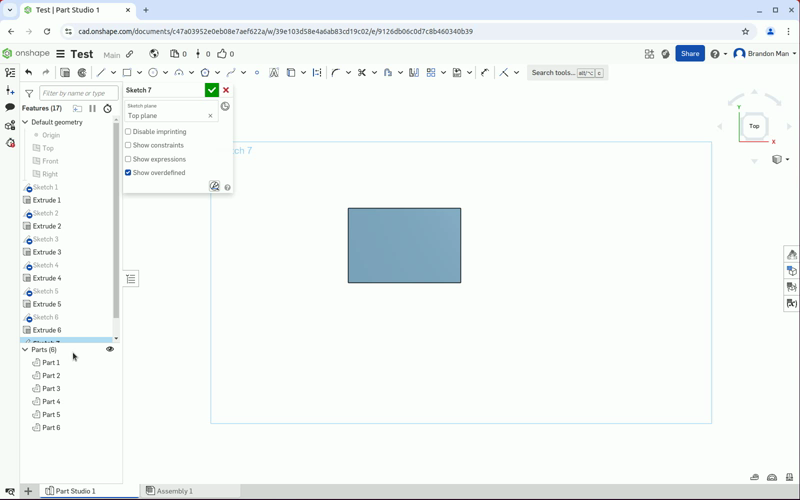
key(y)
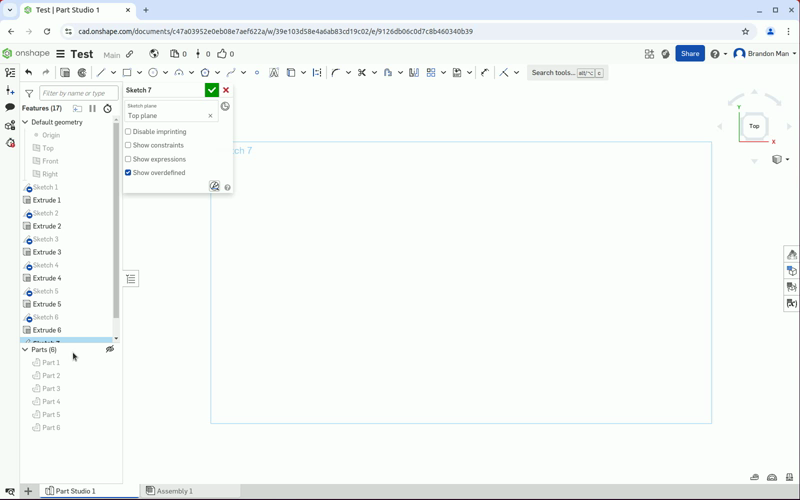
key(c)
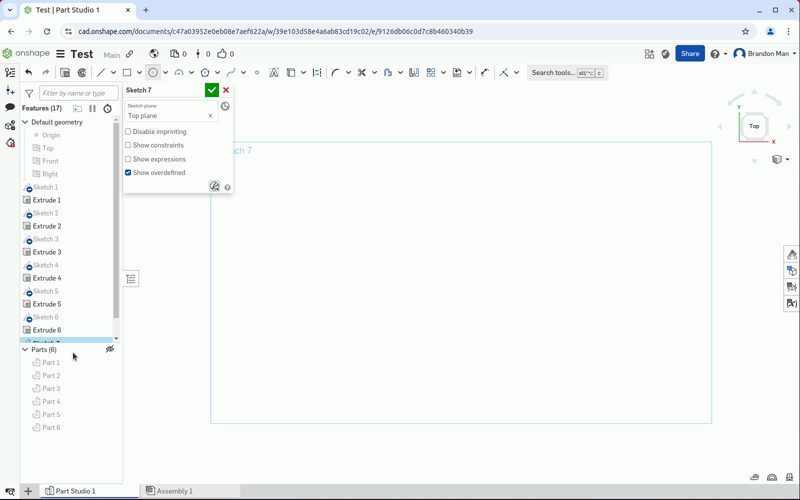
key_down(shift)
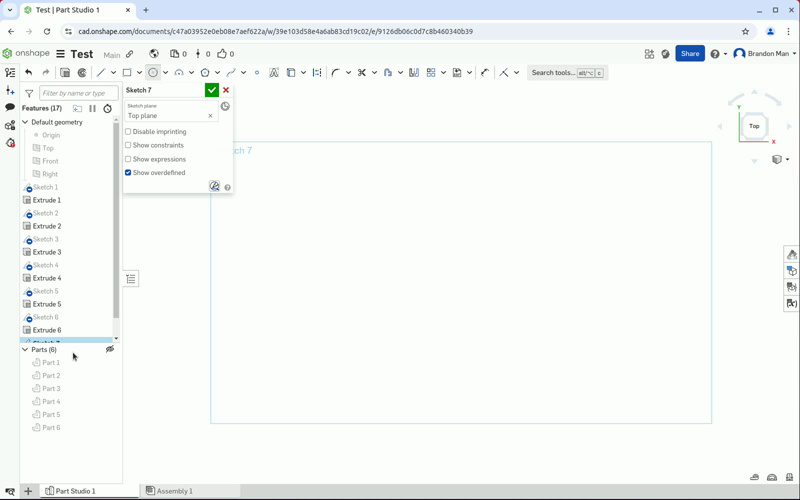
mouse_move(442, 226)
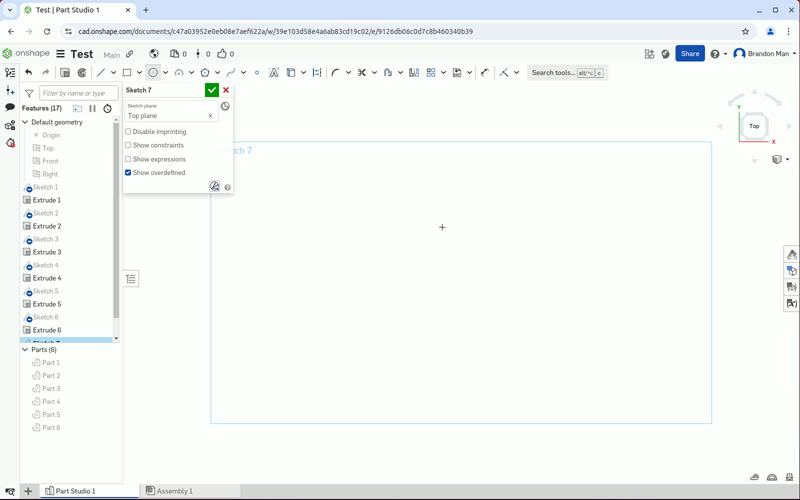
click(442, 226)
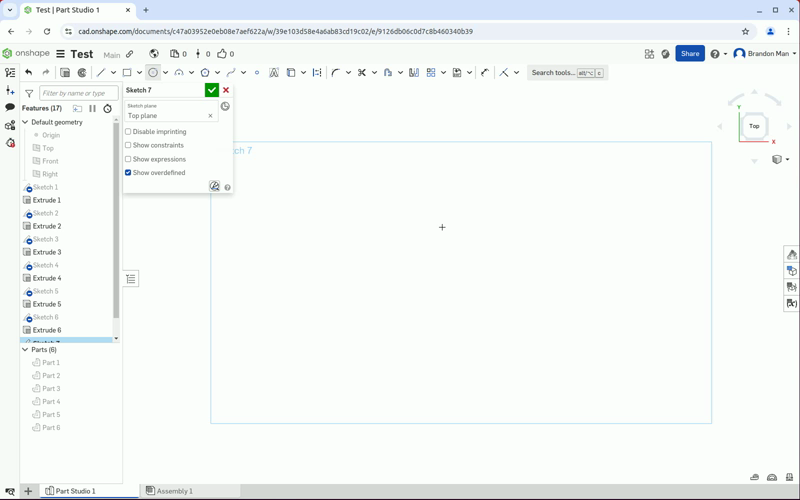
key_up(shift)
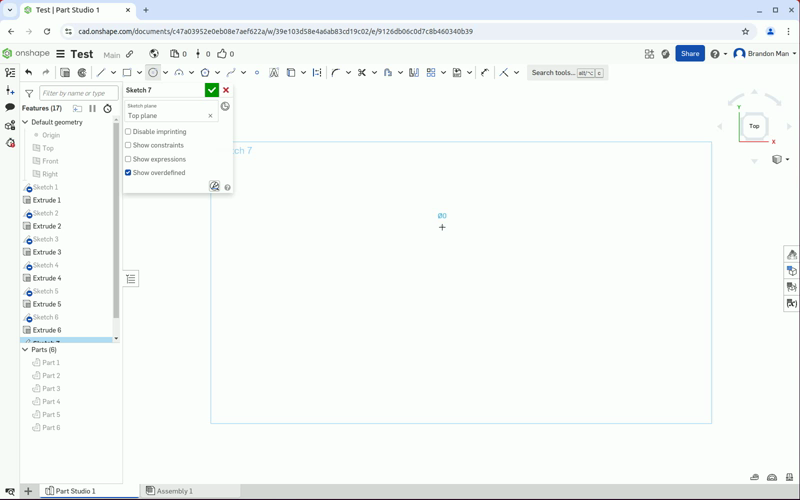
mouse_move(453, 226)
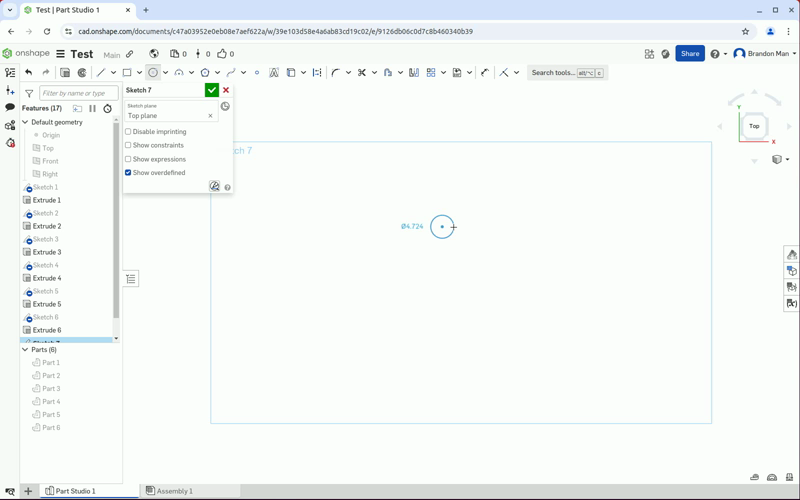
click(453, 226)
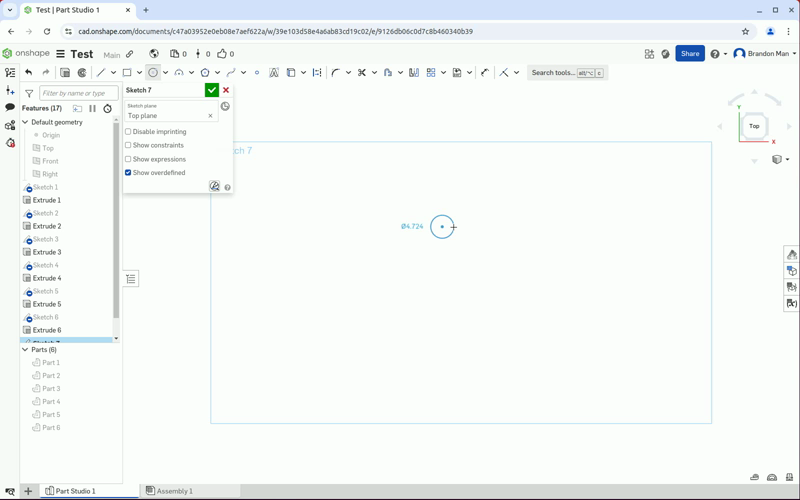
key(esc)
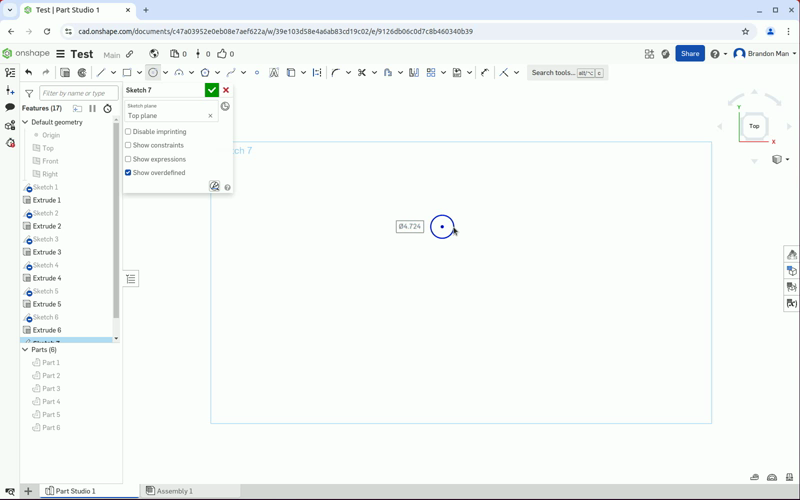
mouse_move(445, 231)
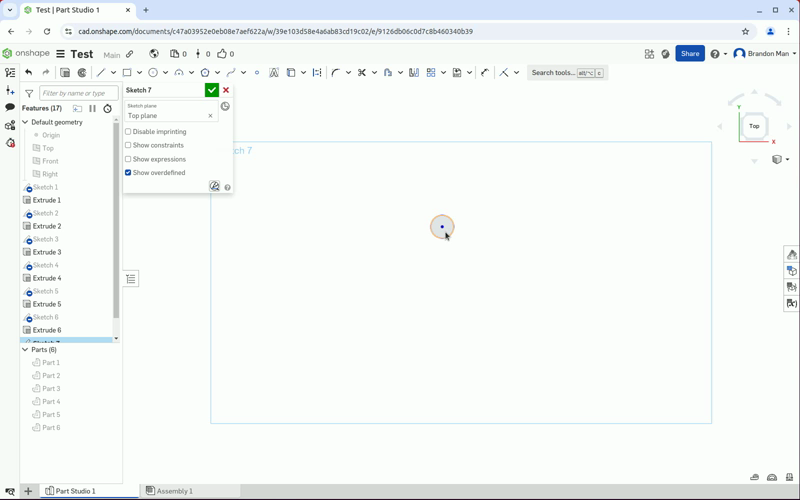
scroll(6)
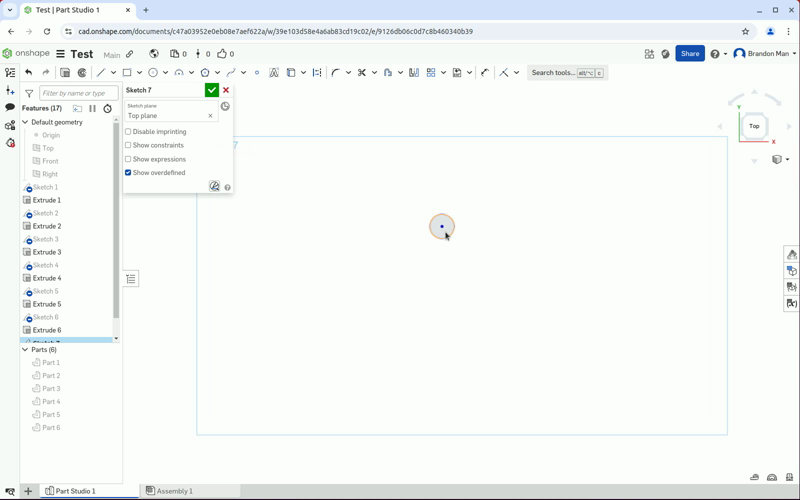
scroll(6)
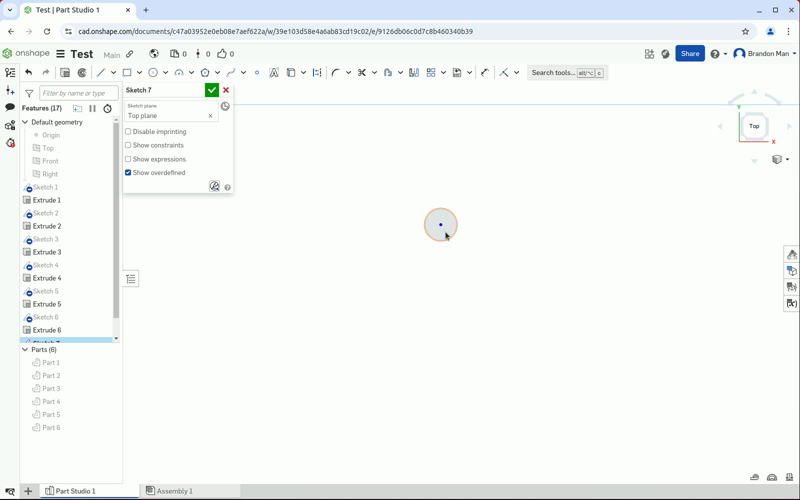
scroll(6)
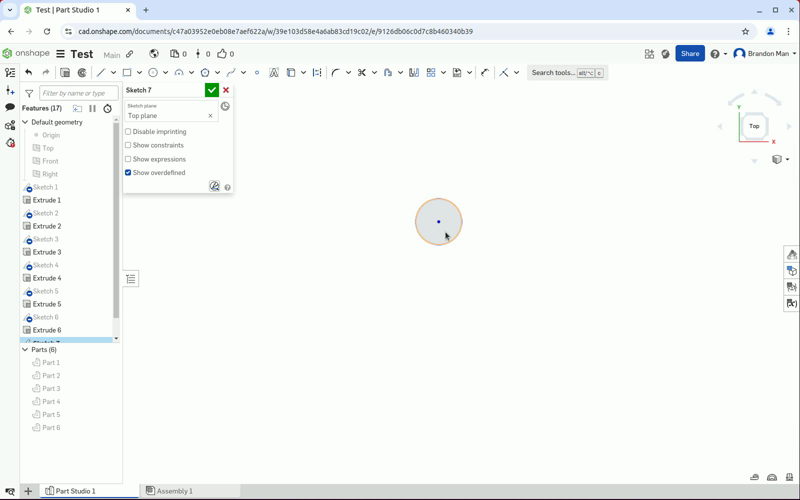
scroll(6)
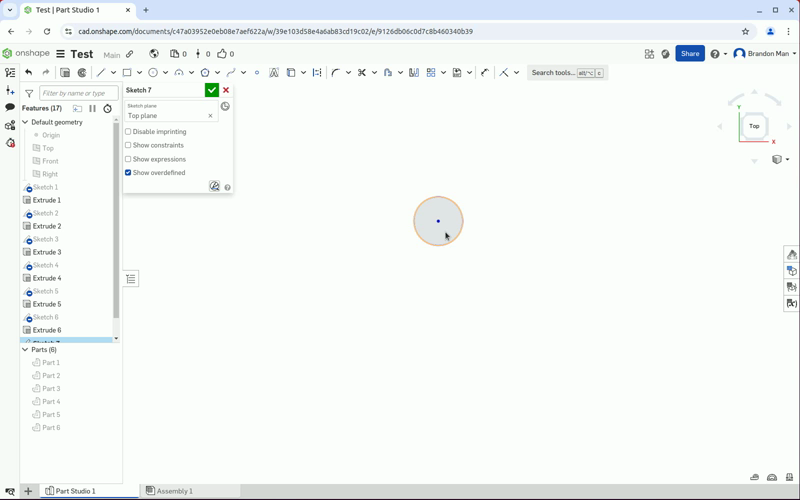
scroll(6)
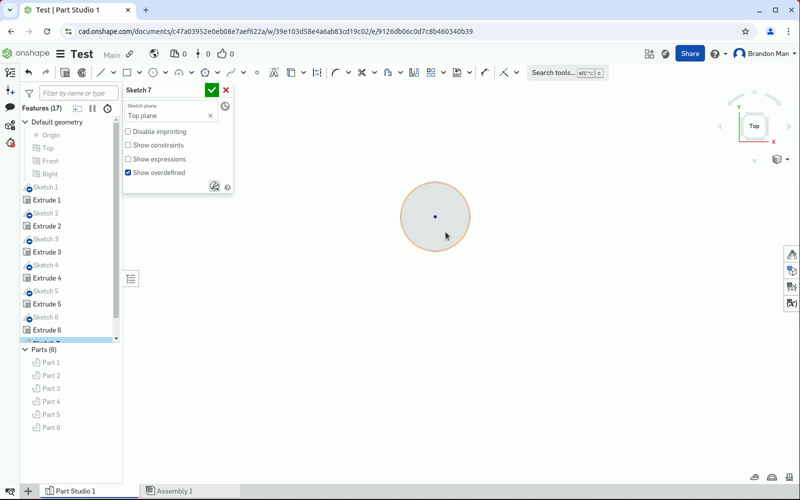
scroll(6)
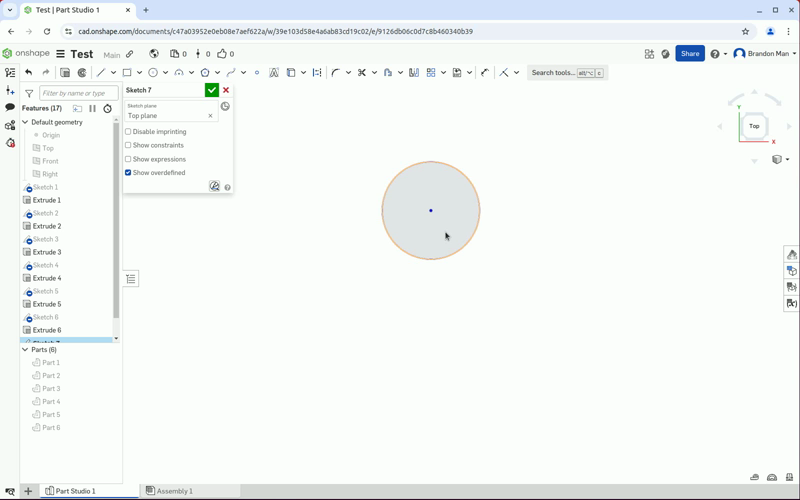
scroll(6)
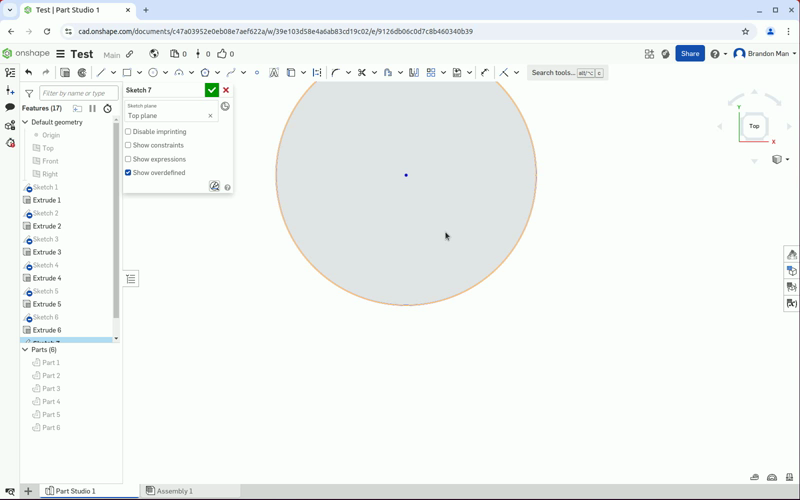
click(445, 231)
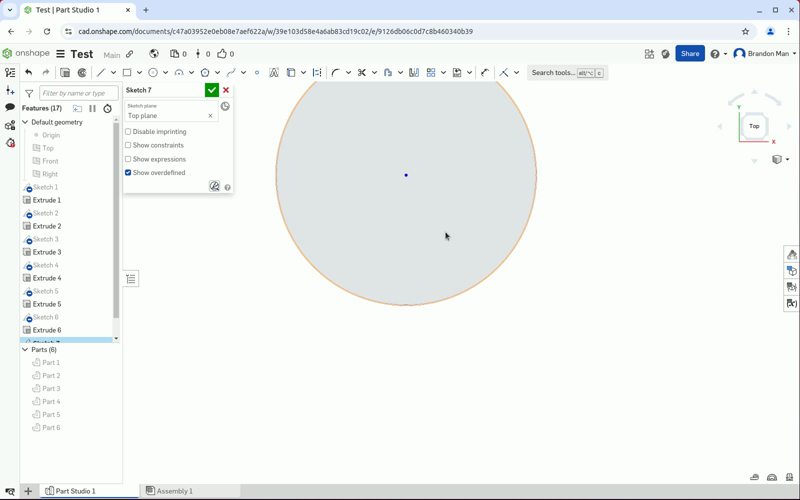
scroll(-6)
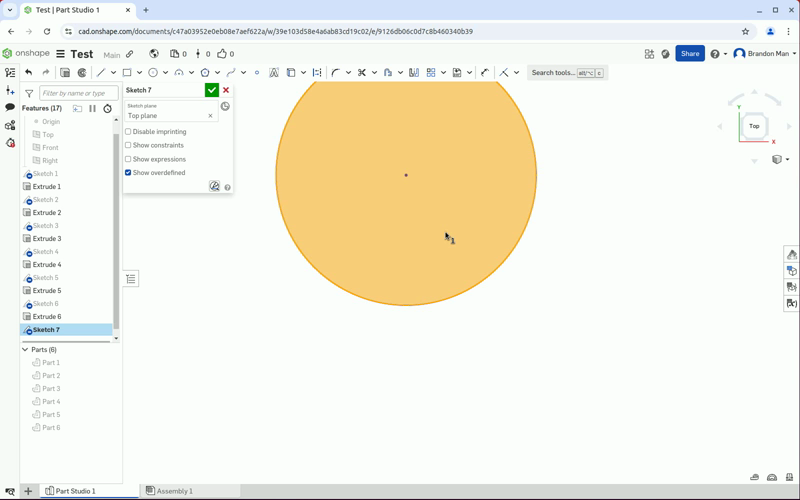
scroll(-6)
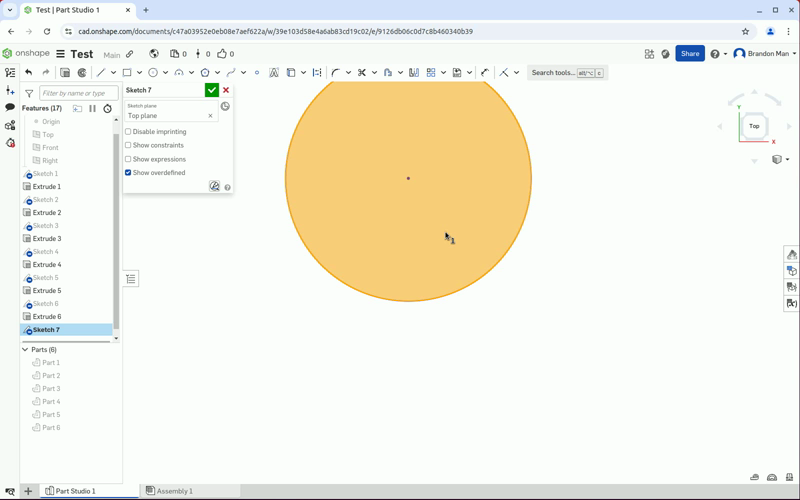
scroll(-6)
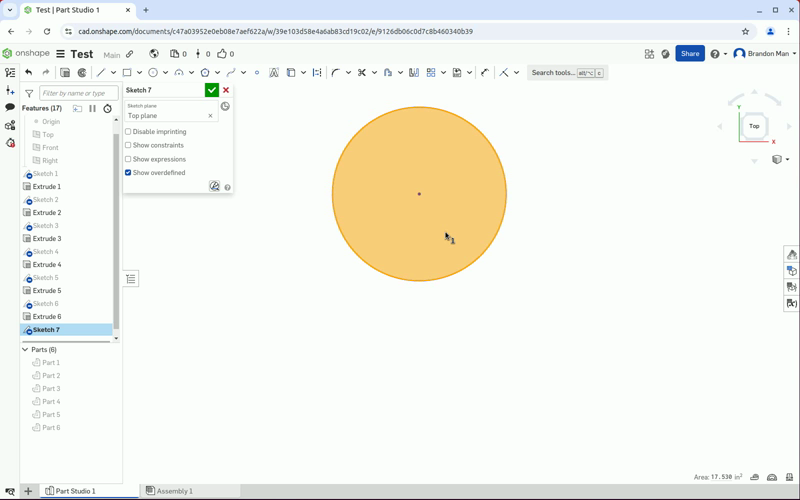
scroll(-6)
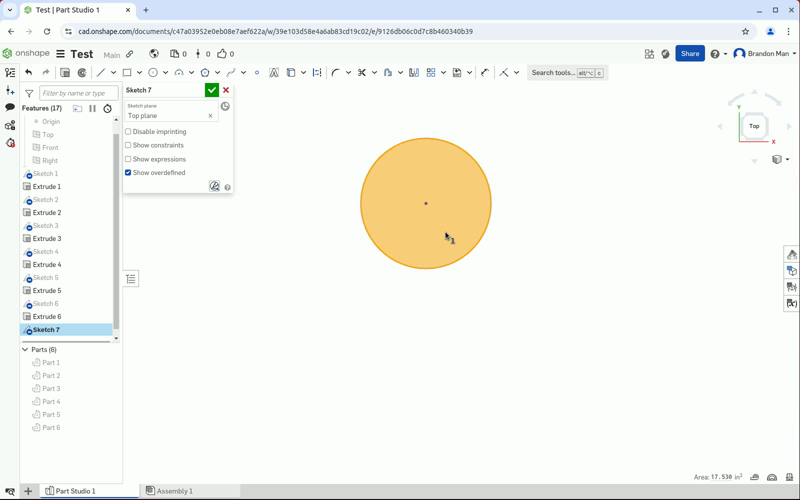
scroll(-6)
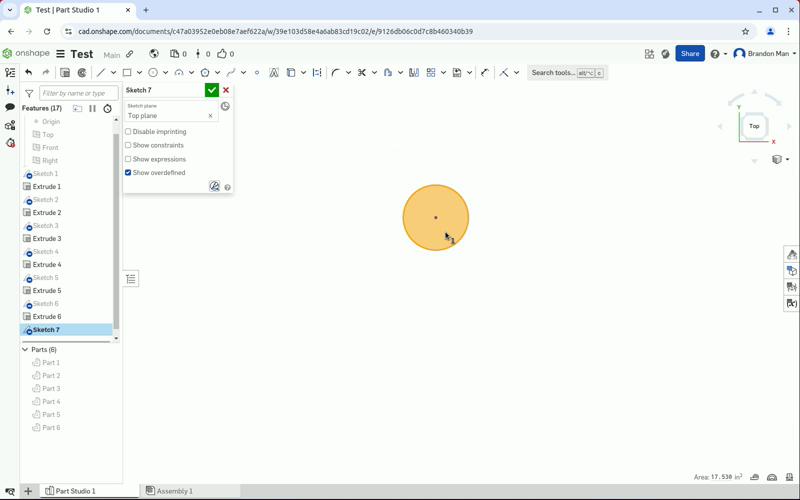
scroll(-6)
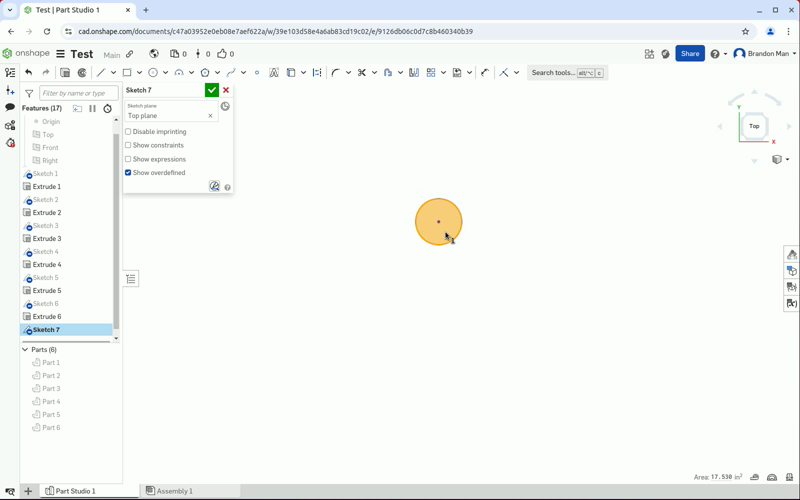
scroll(-6)
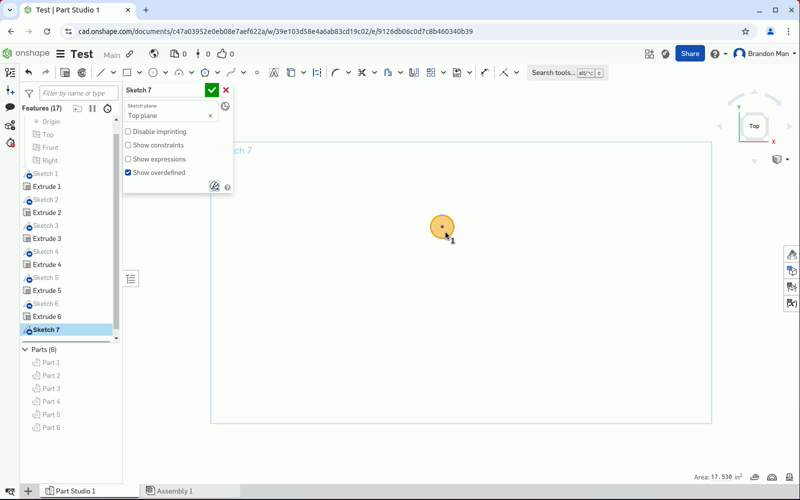
mouse_move(73, 352)
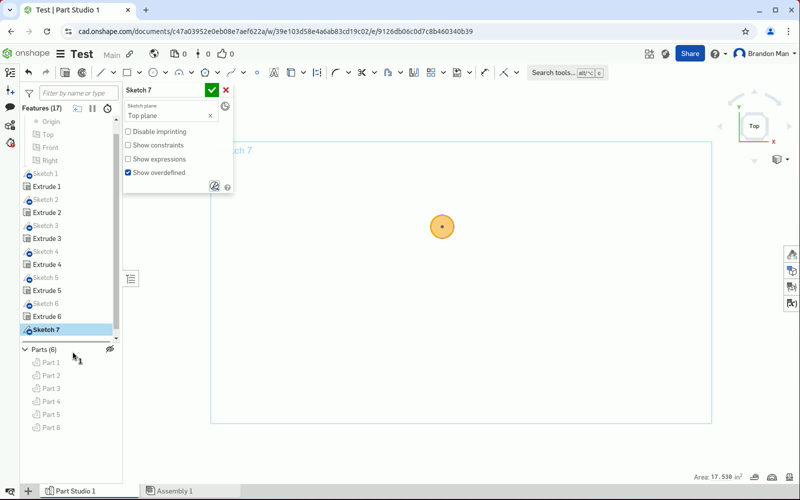
key(shift+y)
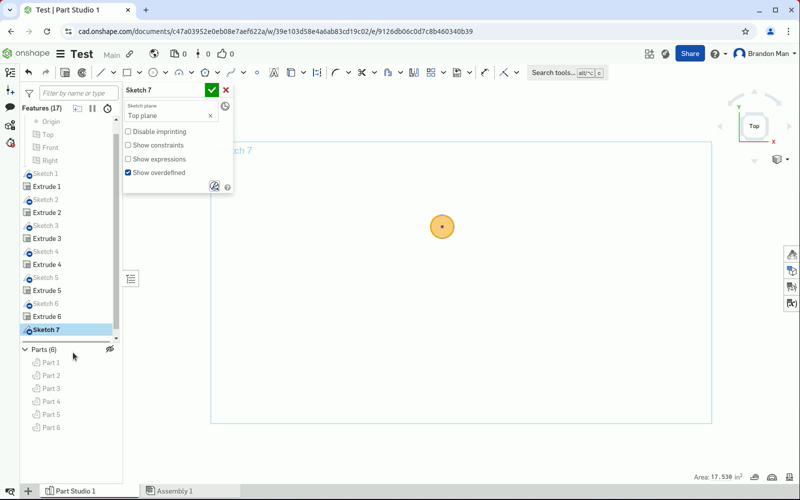
key(shift+e)
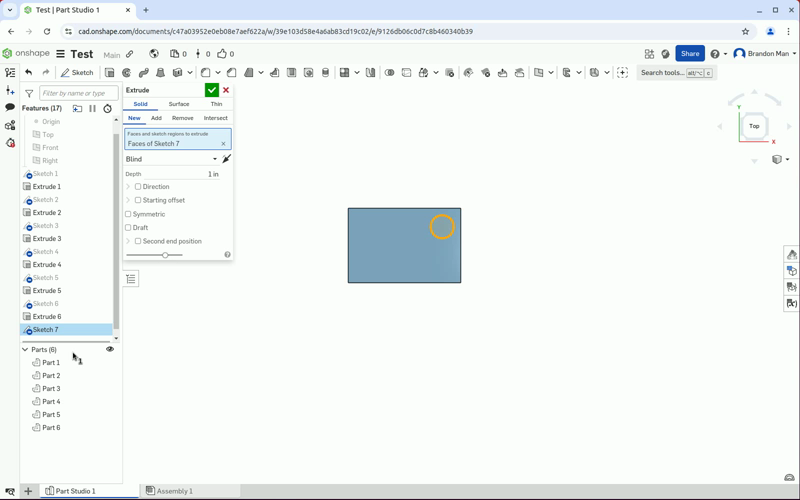
mouse_move(143, 106)
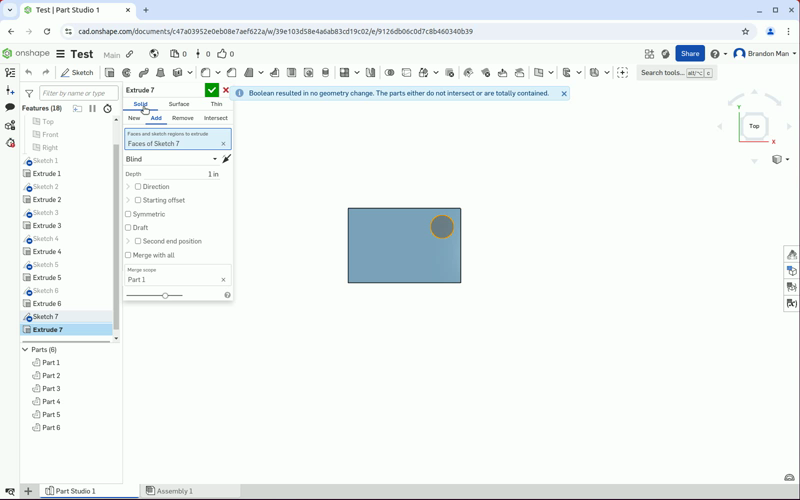
click(143, 106)
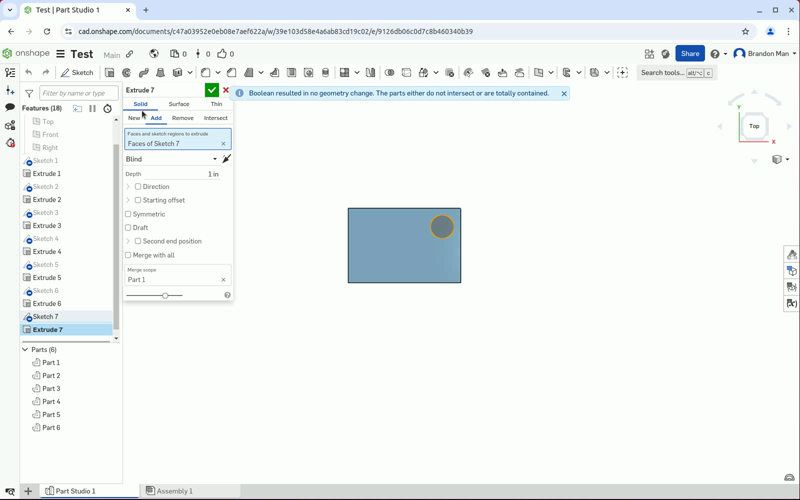
mouse_move(137, 120)
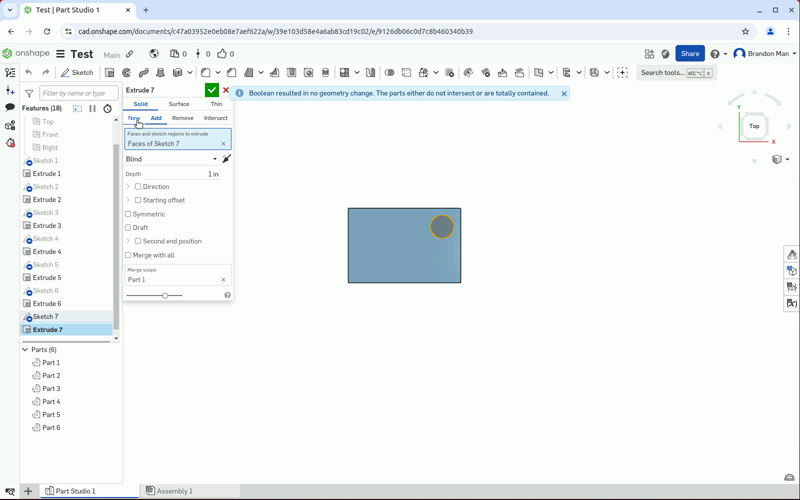
click(137, 120)
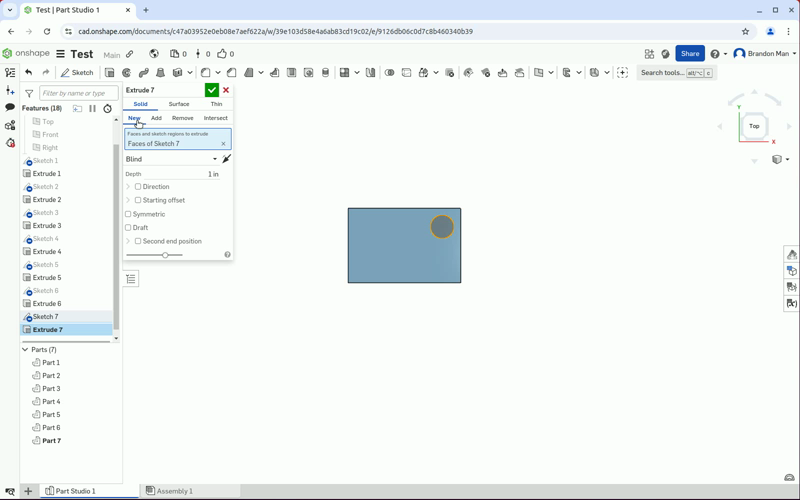
key(tab, 4)
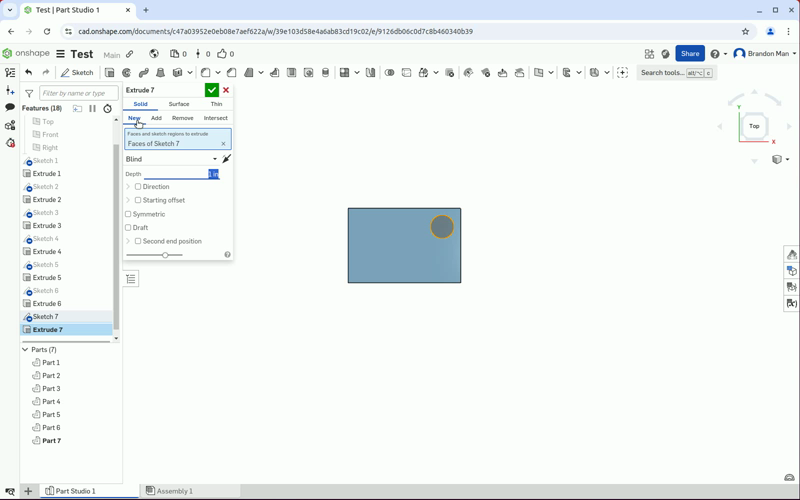
text(-1.685)
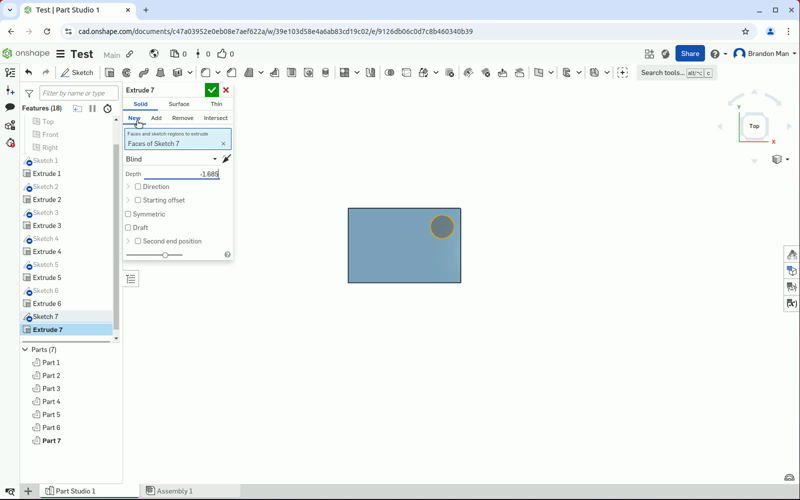
key(enter)
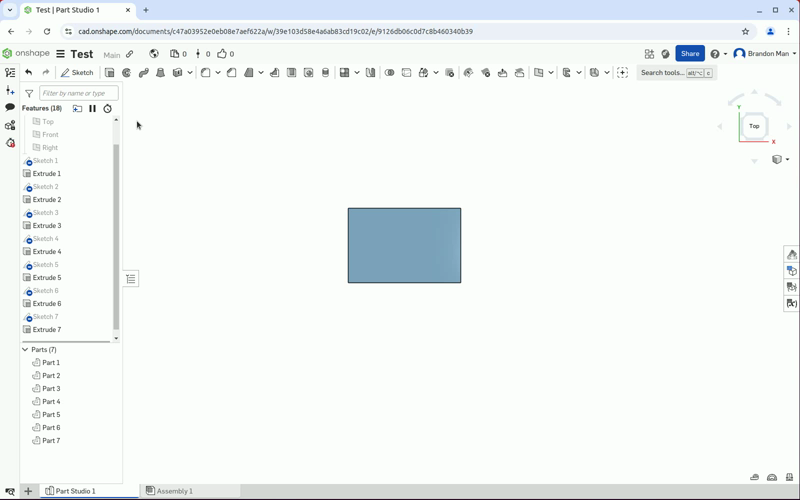
key(shift+h)
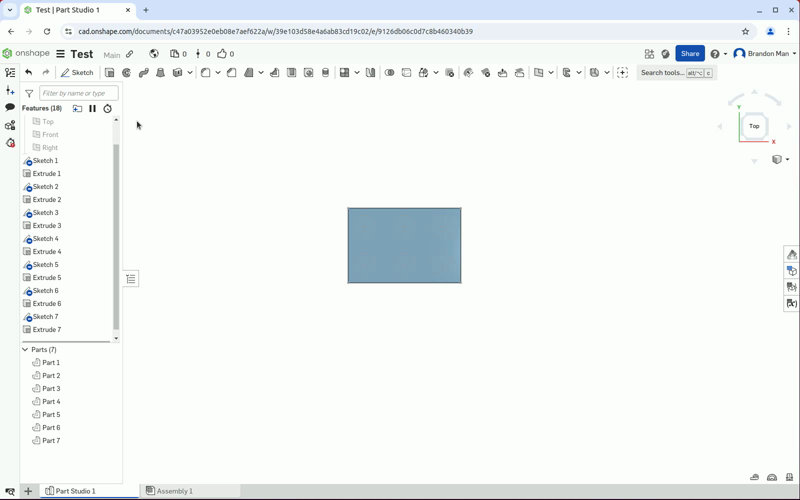
key(shift+h)
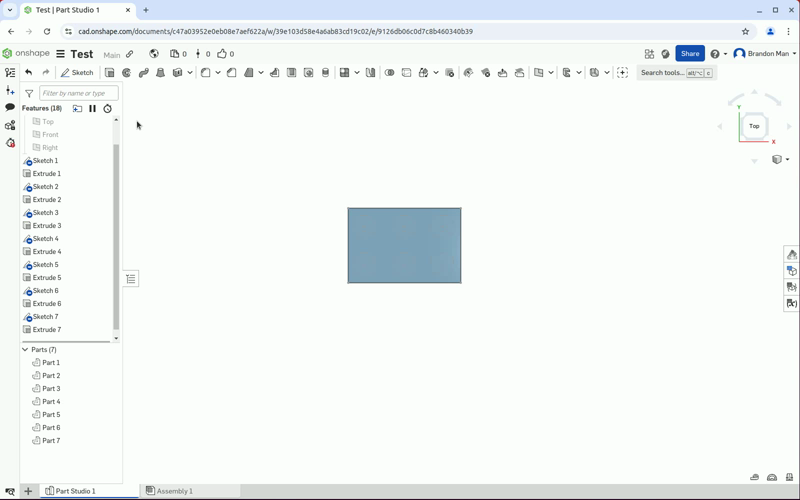
key(shift+7)
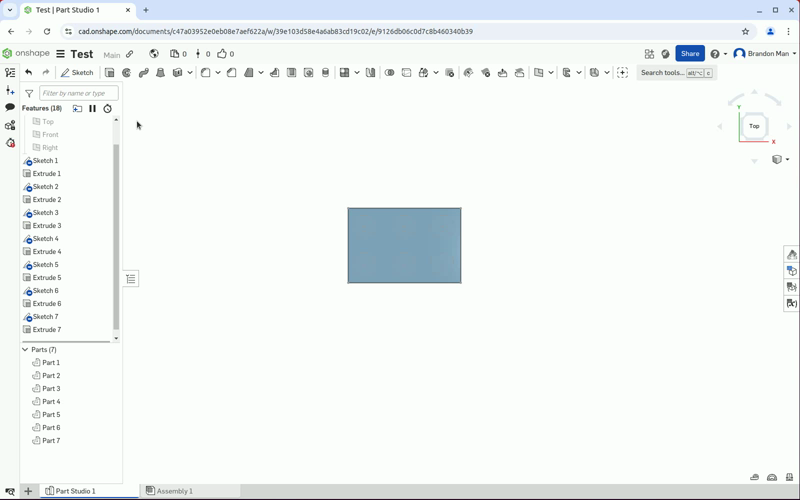
key(up, 3)
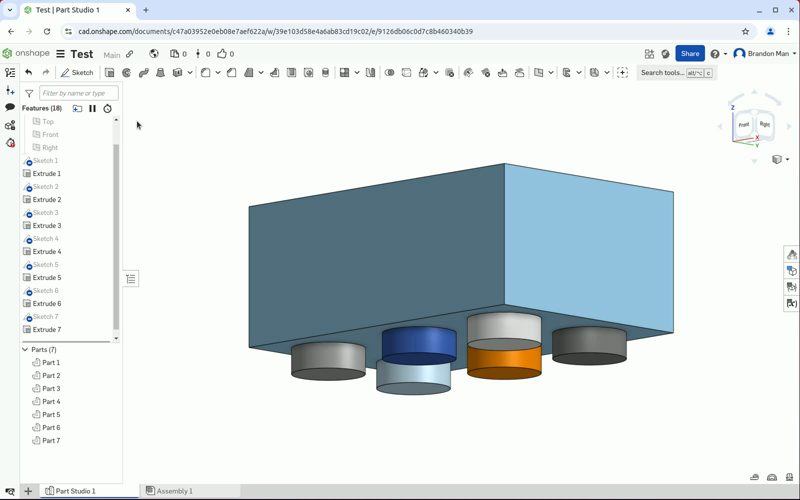
key(left, 3)
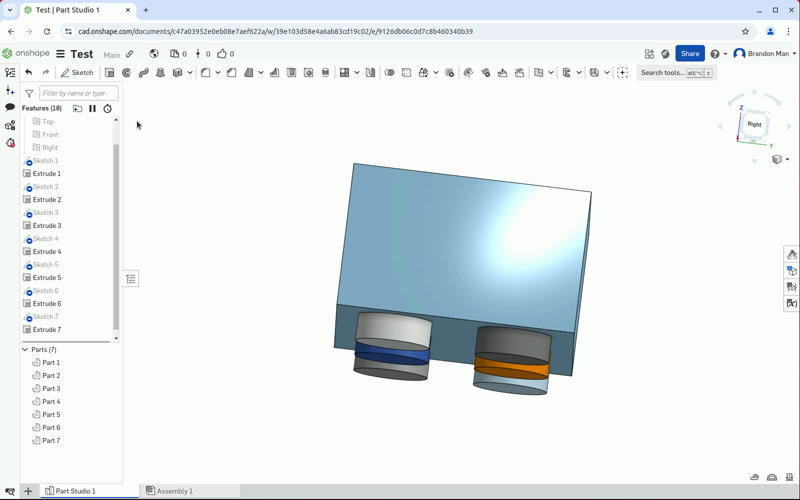
key(right, 3)
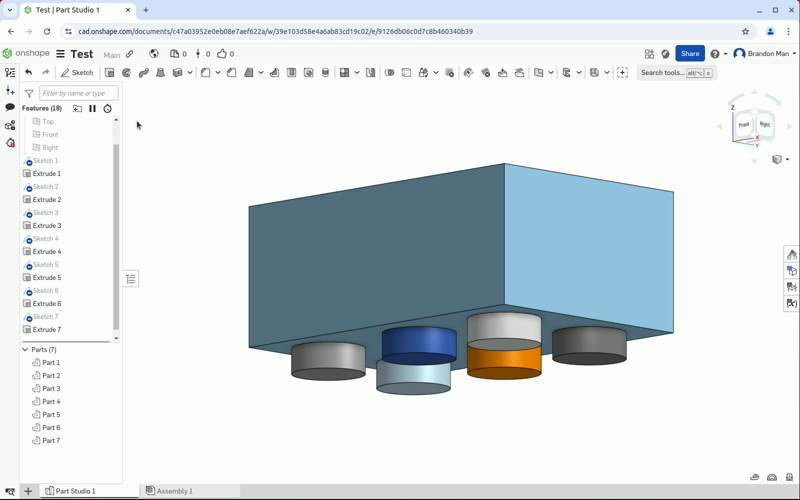
key(down, 3)
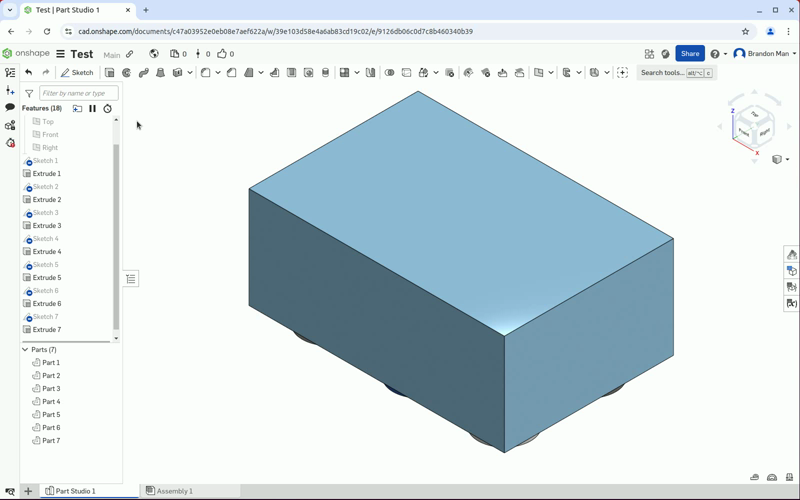
mouse_move(69, 163)
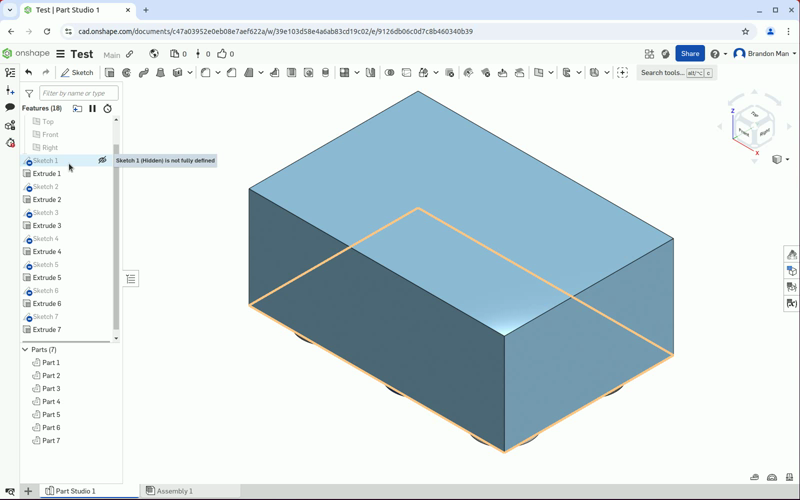
click(69, 163)